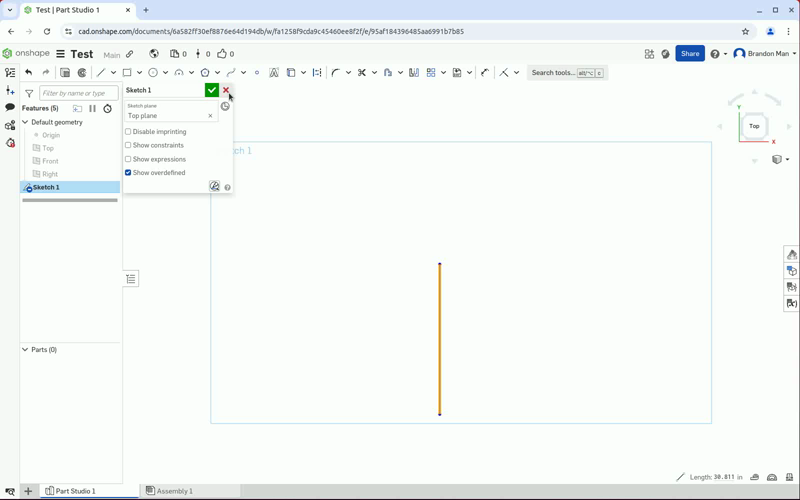
key(shift+h)
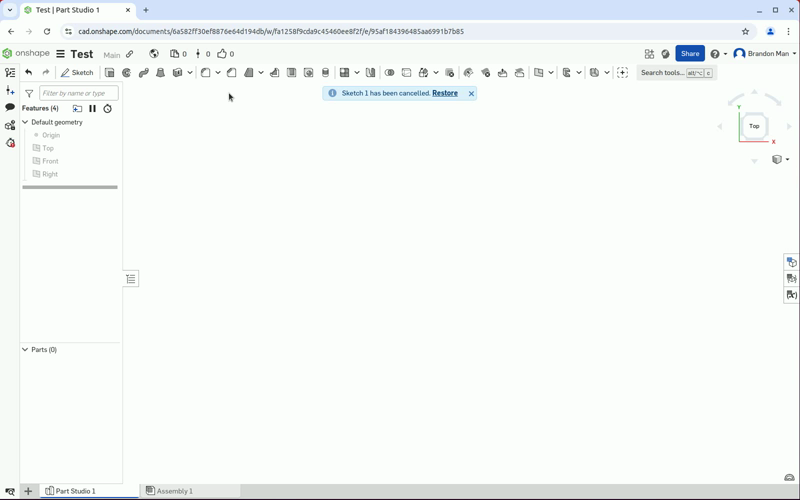
mouse_move(73, 352)
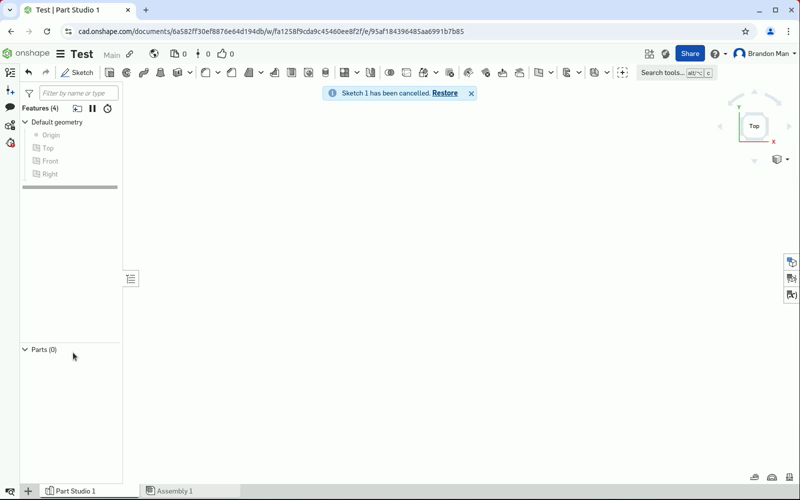
key(y)
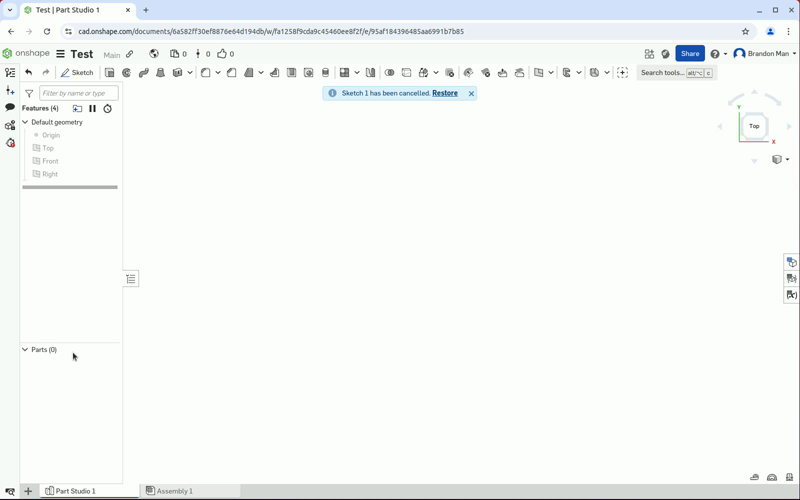
key(shift+p)
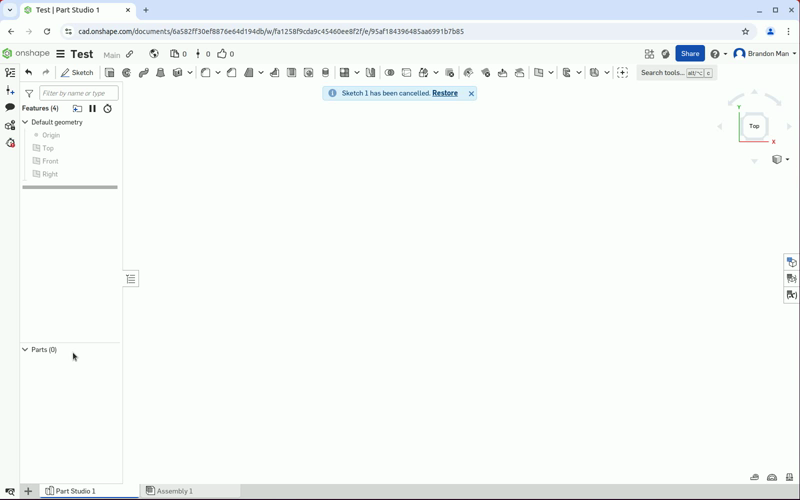
key(space)
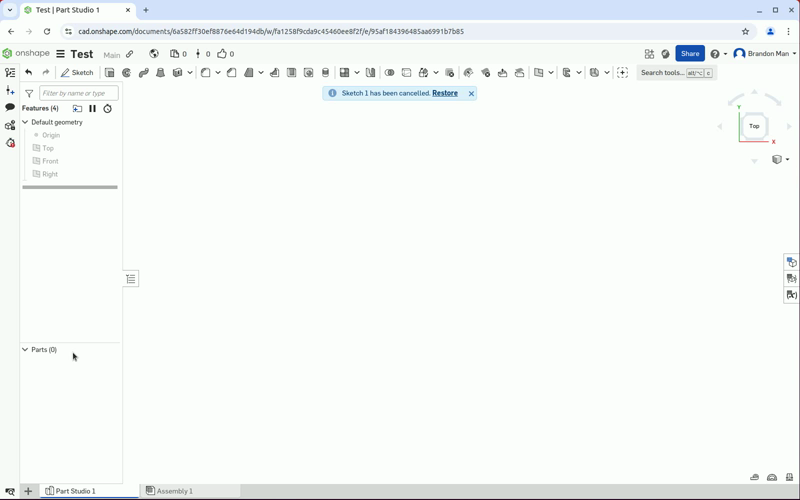
key_down(shift)
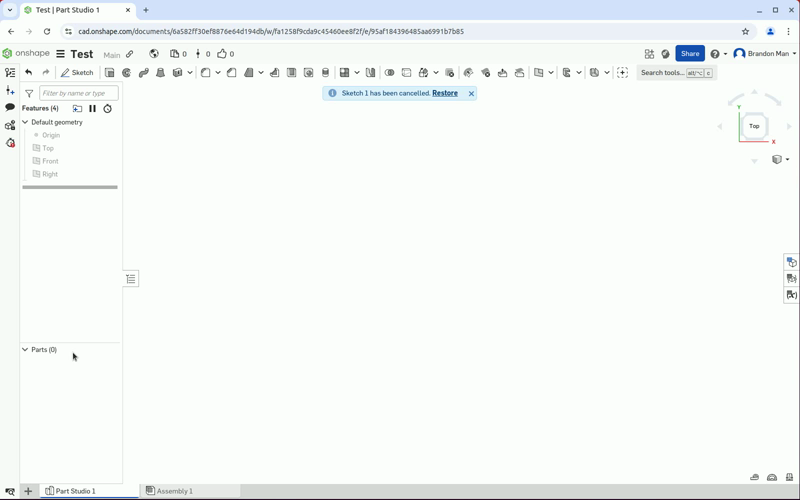
key(up)
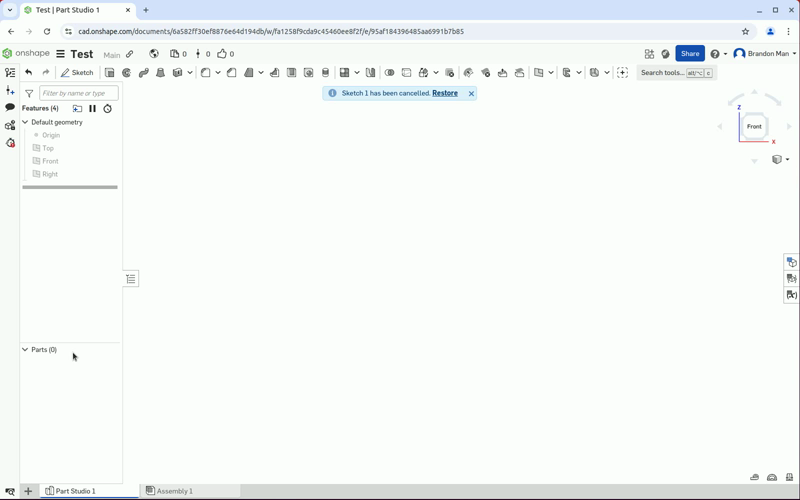
key_up(shift)
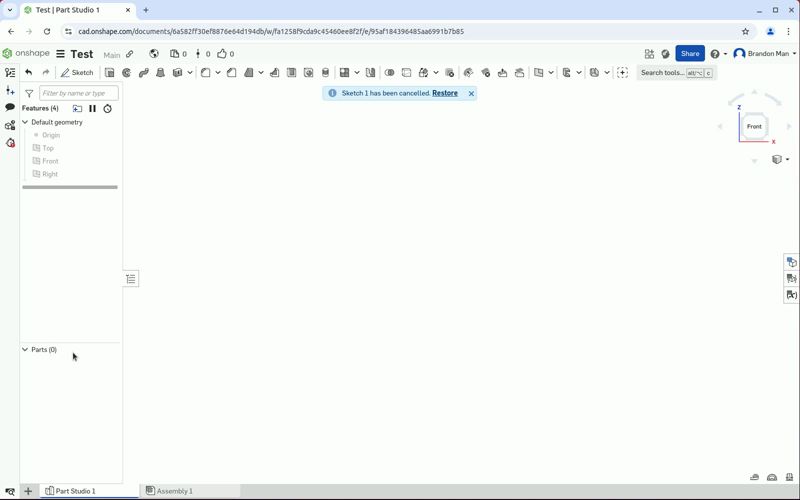
mouse_move(73, 352)
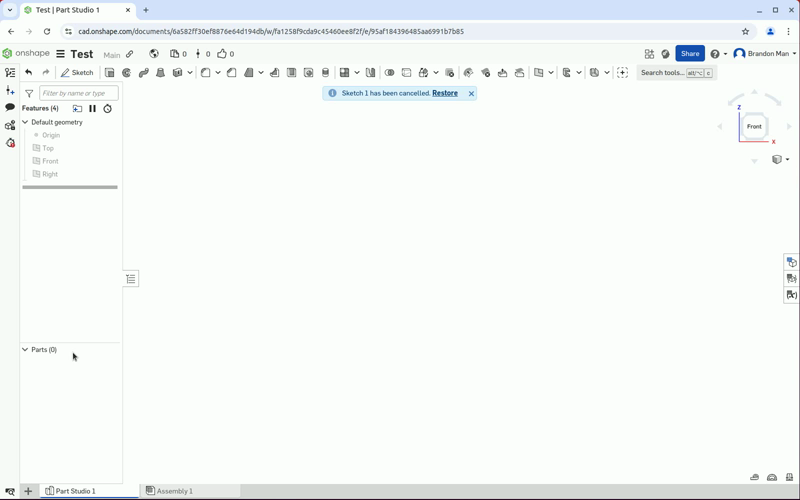
key(shift+y)
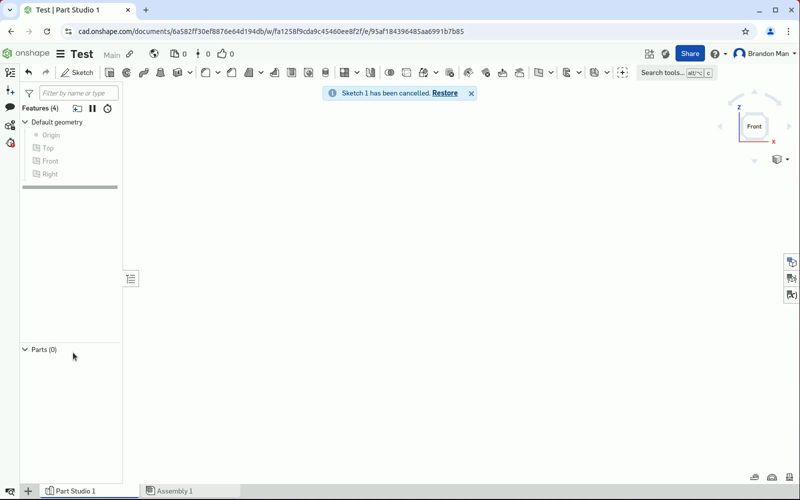
key(shift+s)
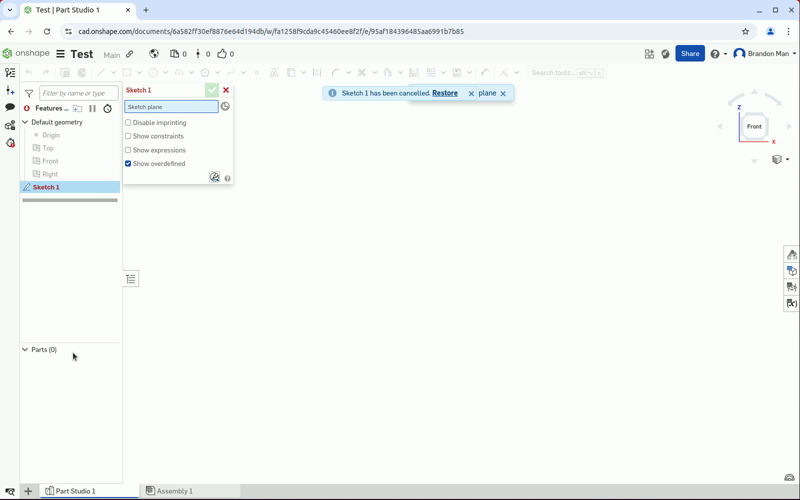
mouse_move(73, 163)
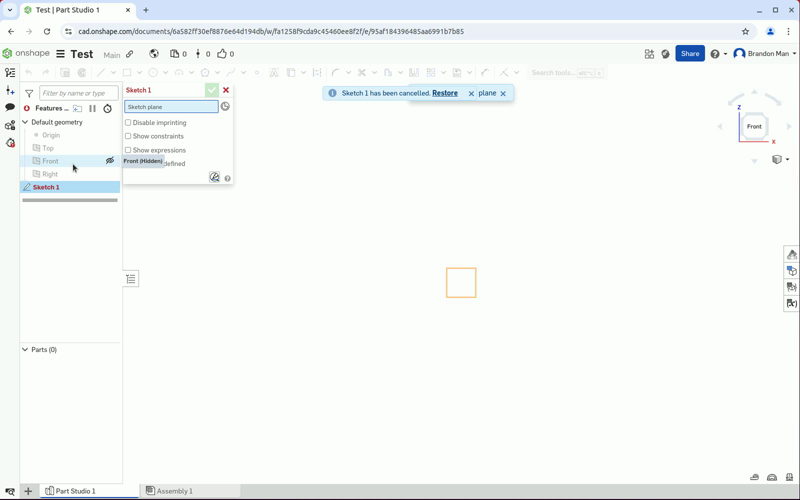
click(73, 163)
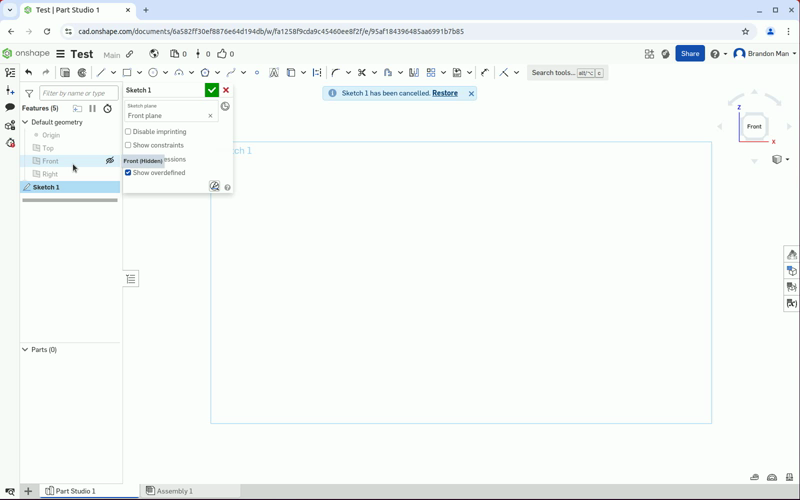
mouse_move(73, 352)
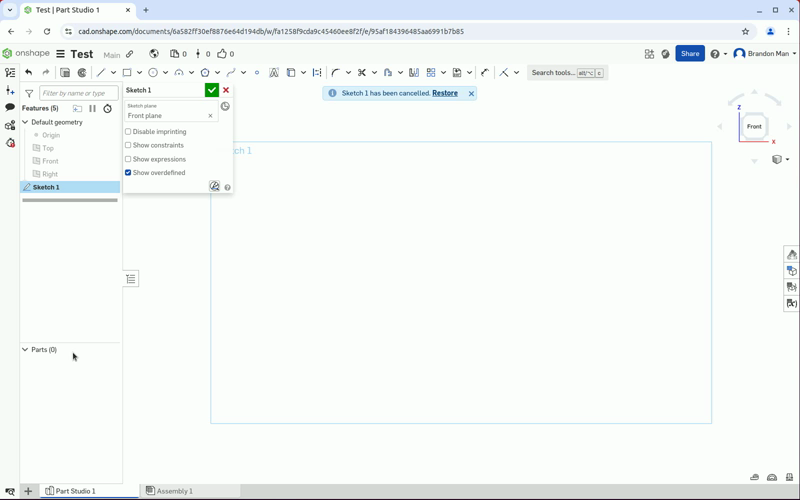
key(y)
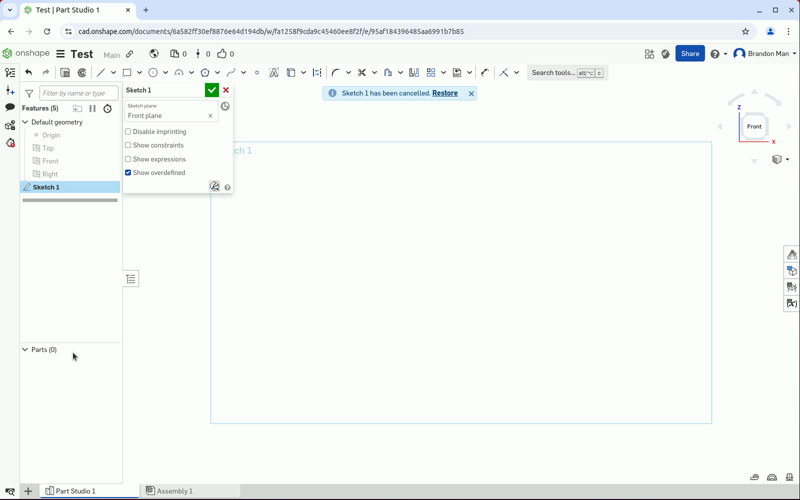
key(l)
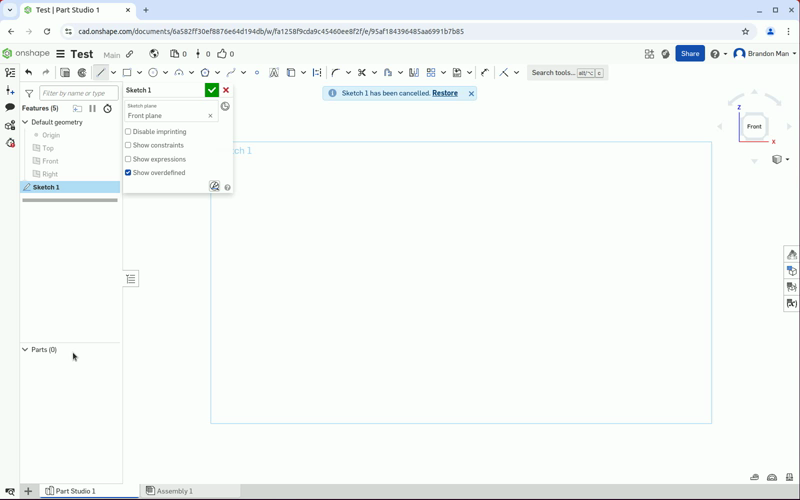
key_down(shift)
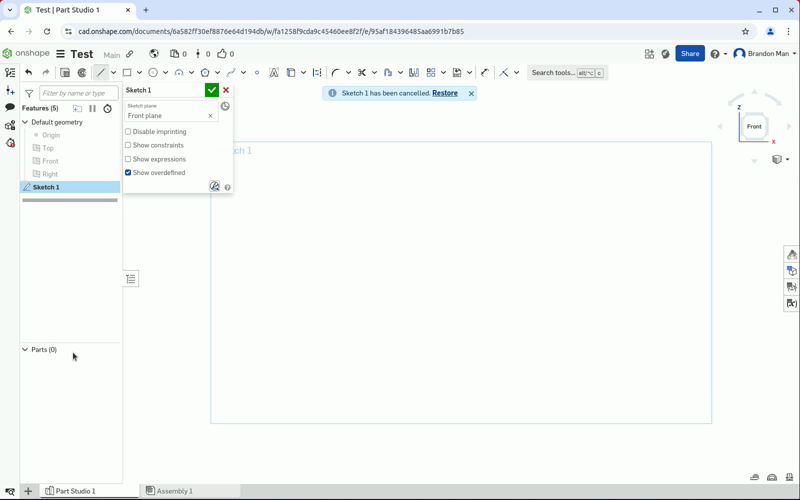
mouse_move(397, 346)
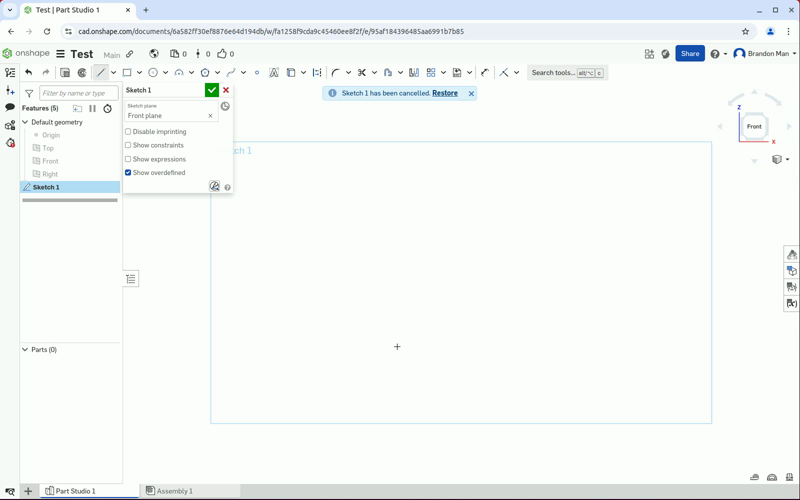
click(397, 346)
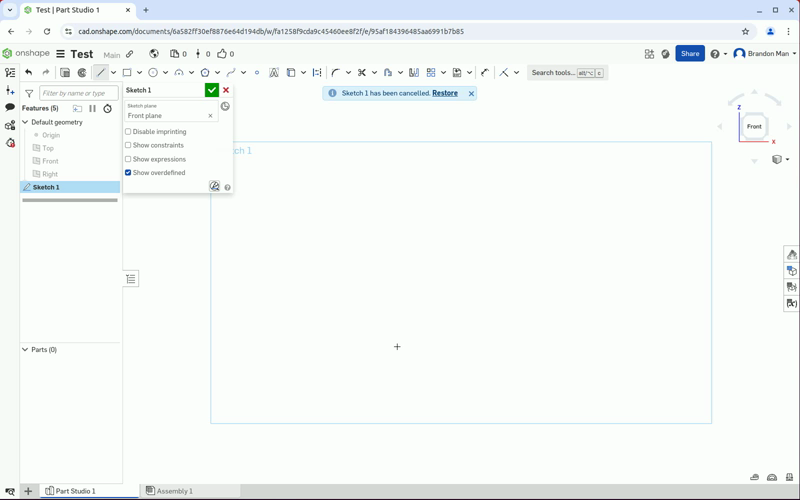
key_up(shift)
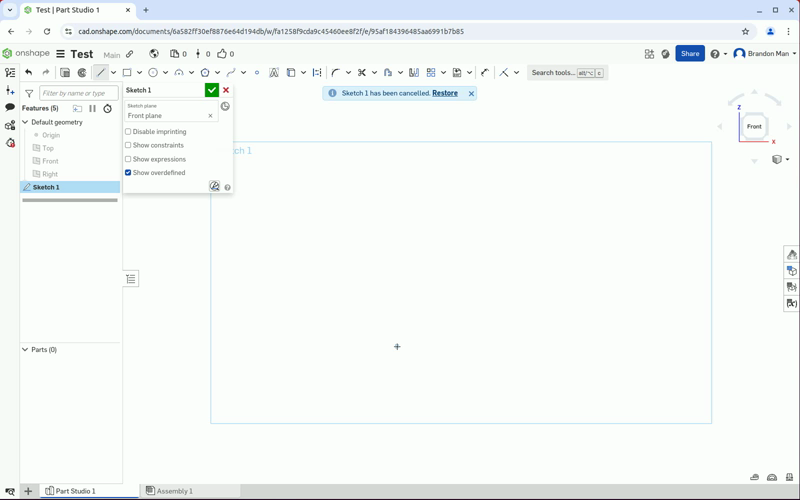
key_down(shift)
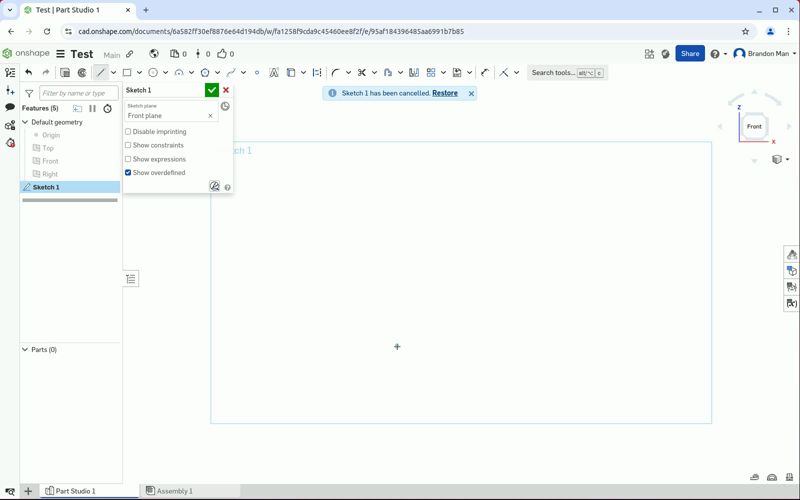
mouse_move(461, 346)
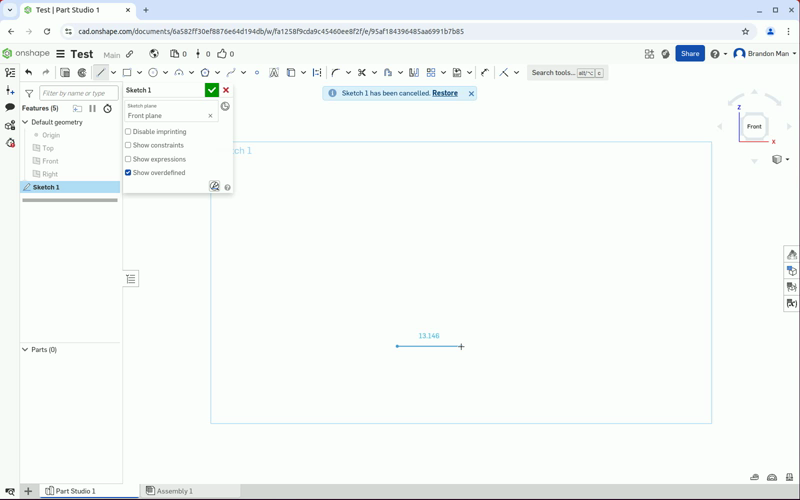
click(461, 346)
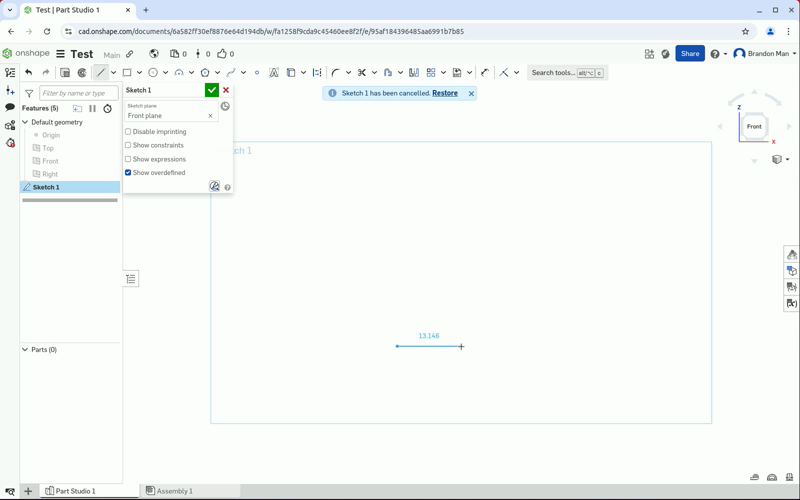
key_up(shift)
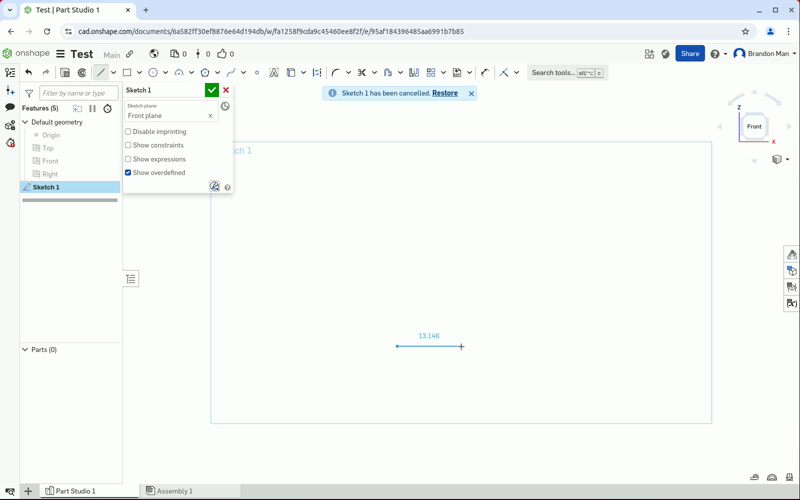
key_down(shift)
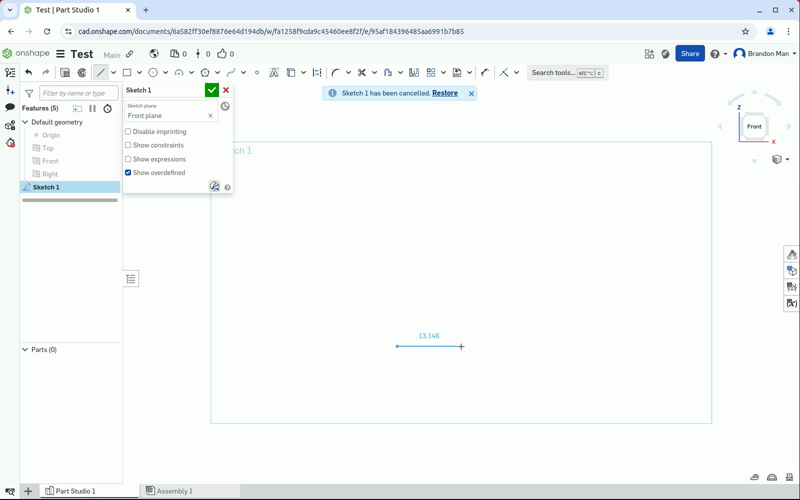
mouse_move(491, 346)
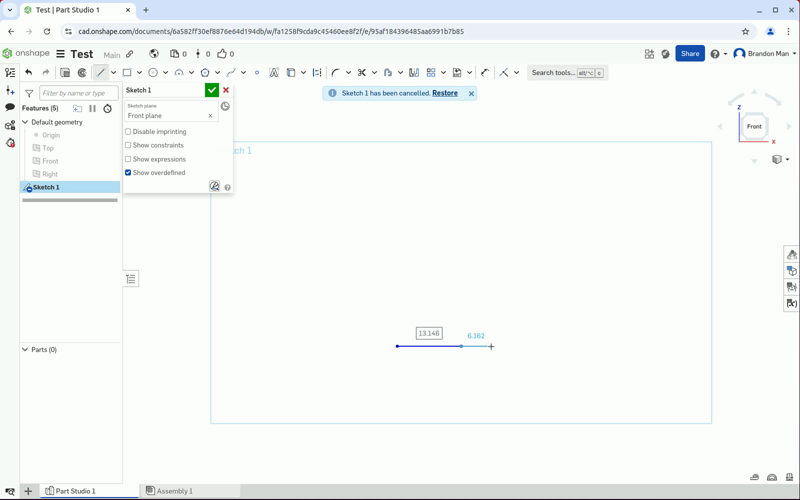
mouse_move(461, 299)
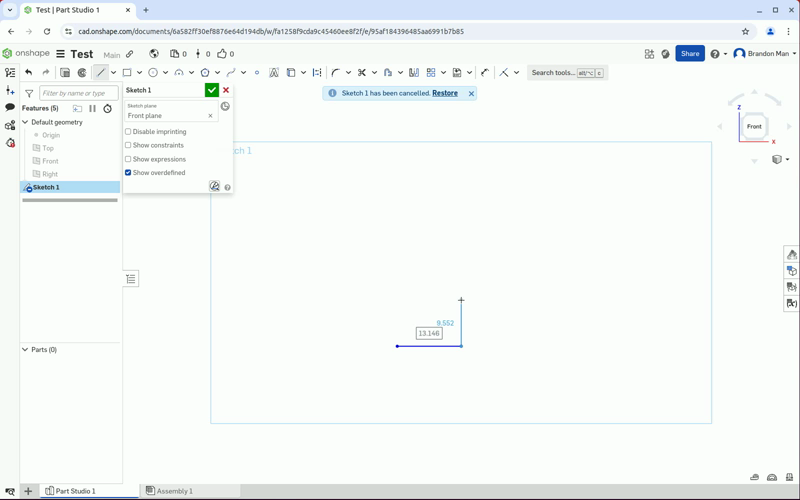
click(461, 299)
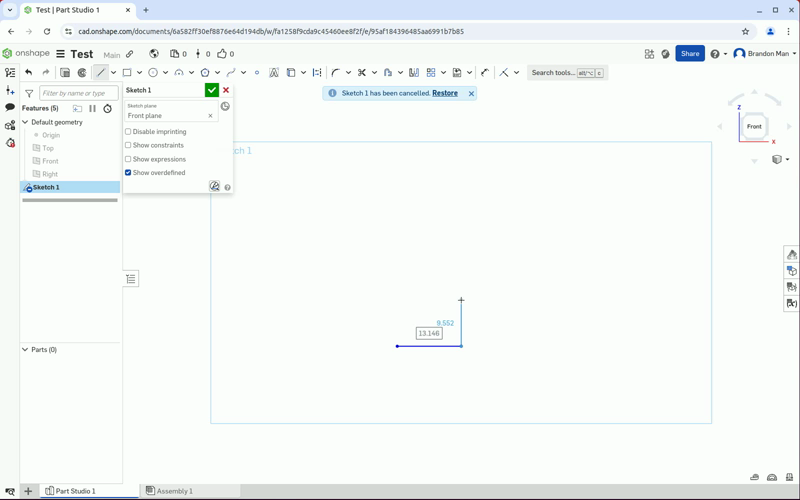
key_up(shift)
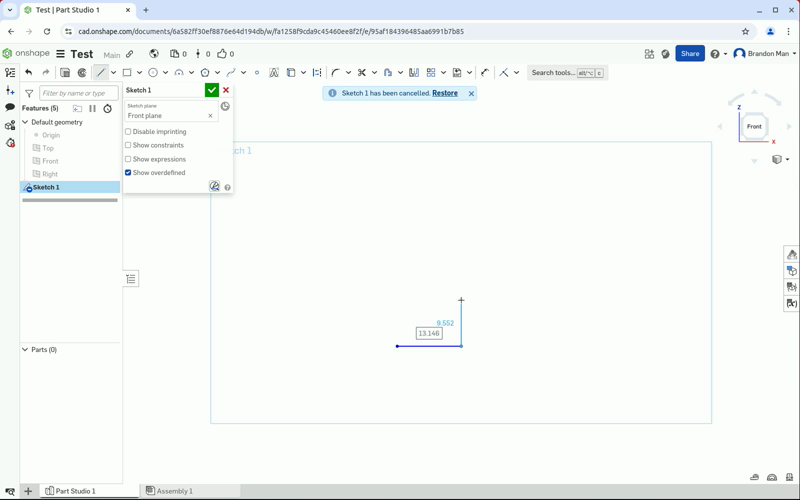
key_down(shift)
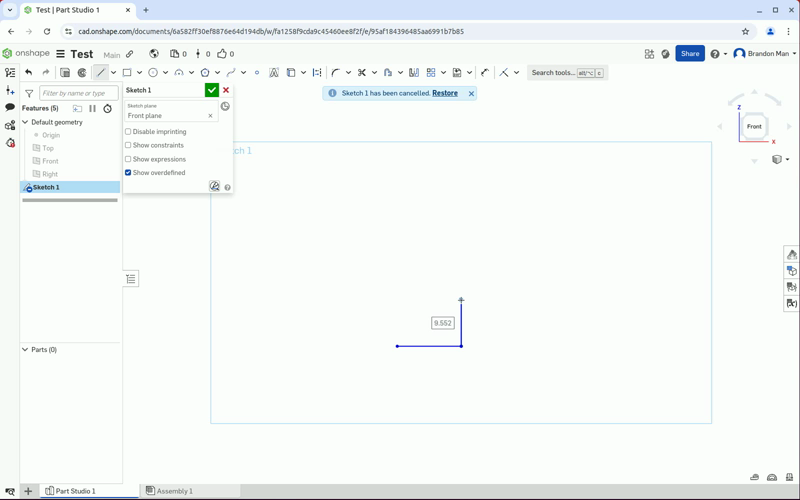
mouse_move(491, 299)
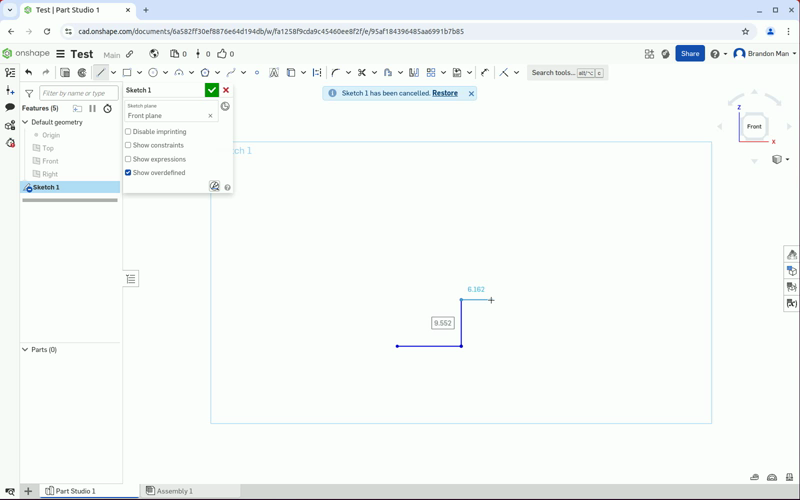
mouse_move(486, 299)
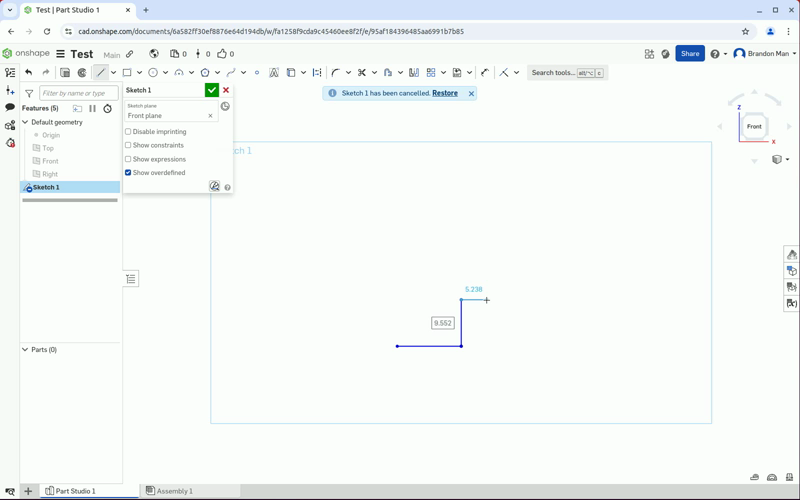
click(486, 299)
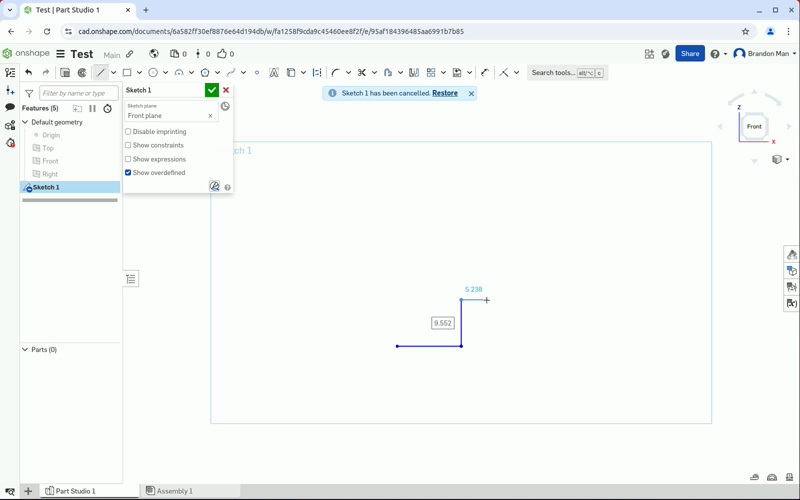
key_up(shift)
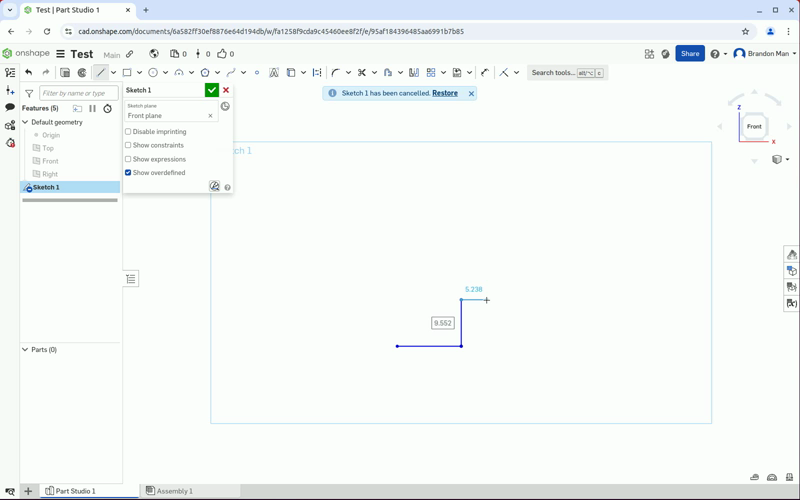
key_down(shift)
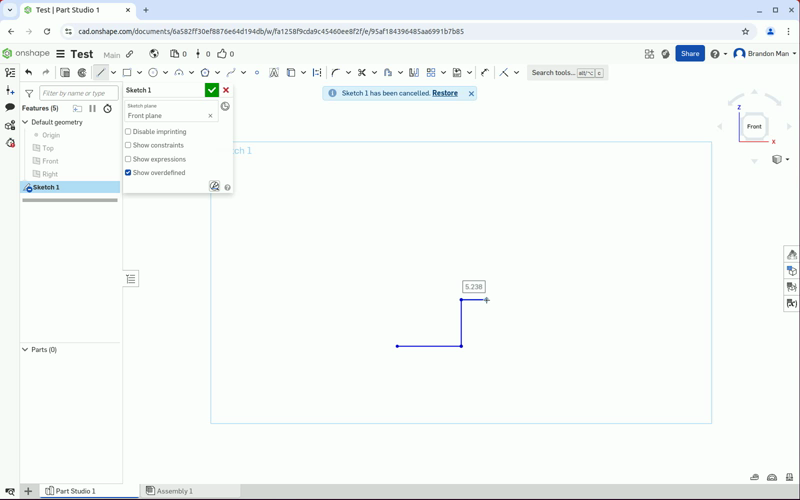
mouse_move(516, 299)
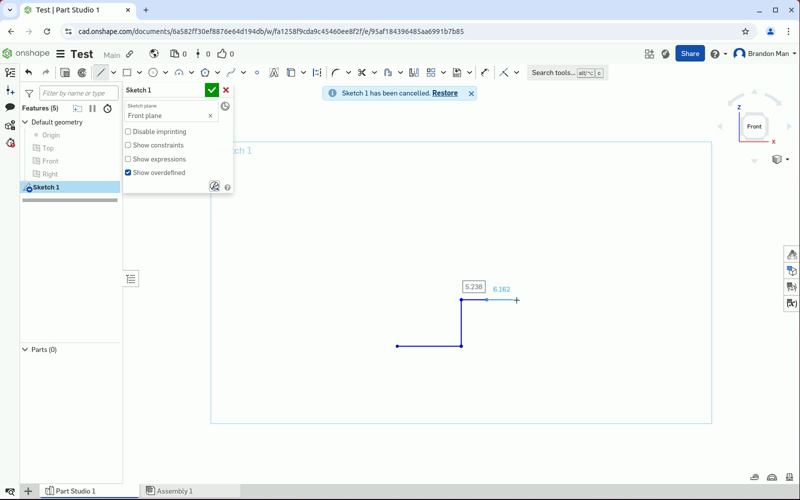
mouse_move(486, 323)
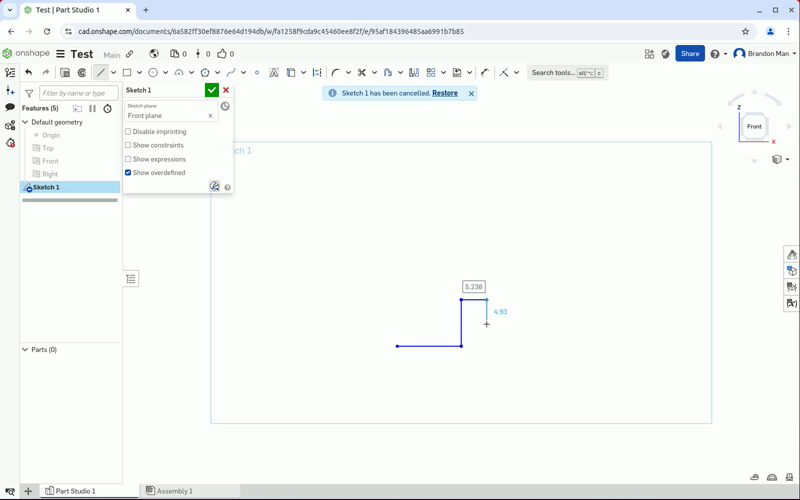
click(486, 323)
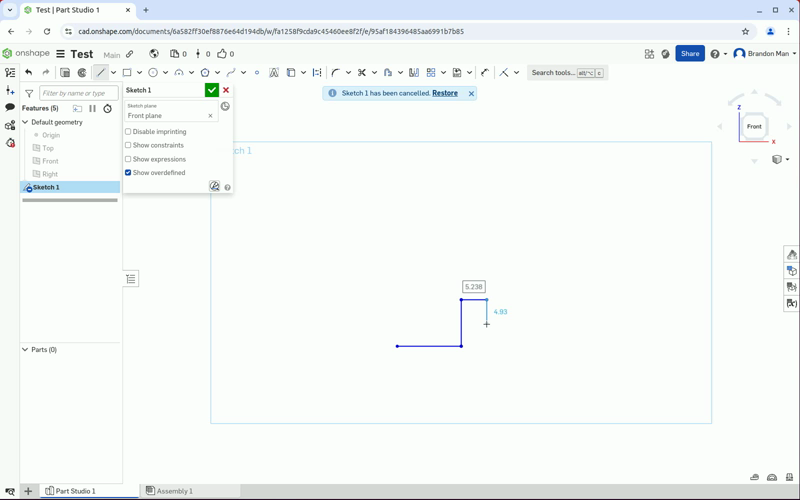
key_up(shift)
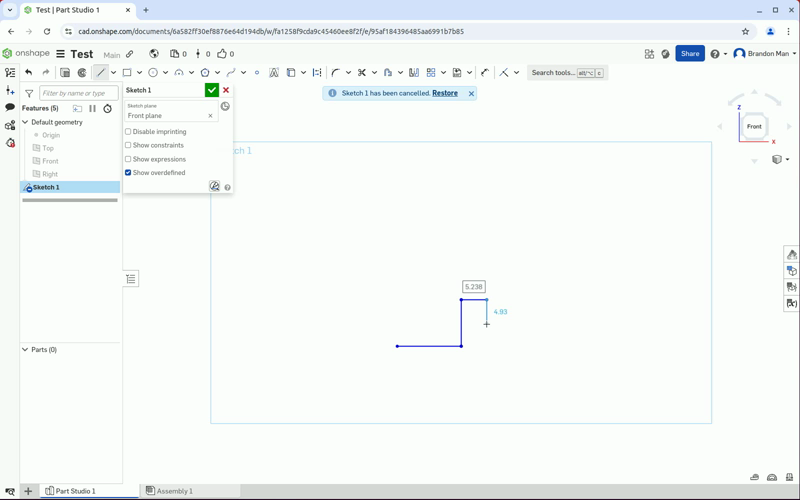
key_down(shift)
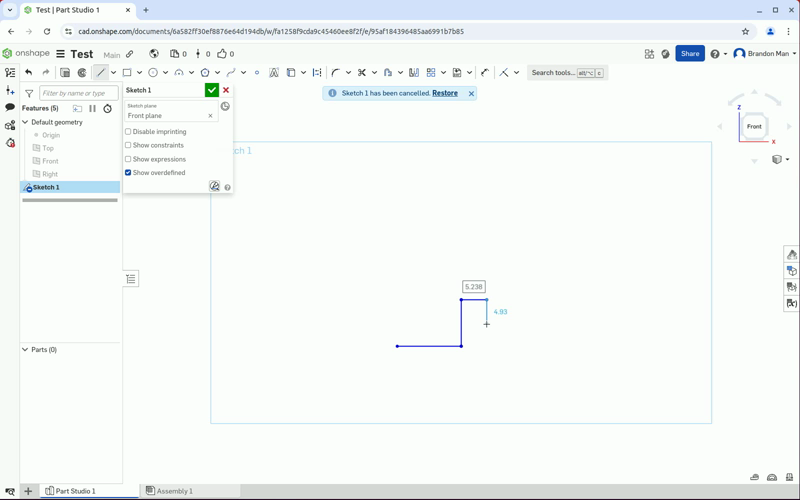
mouse_move(516, 323)
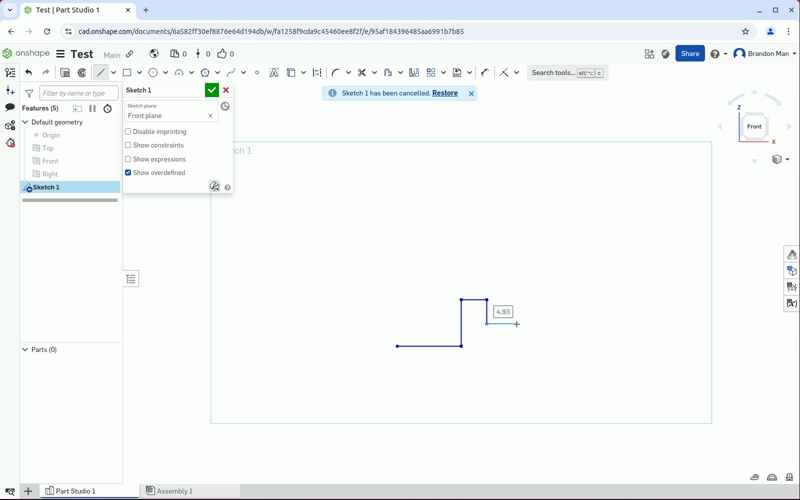
mouse_move(486, 346)
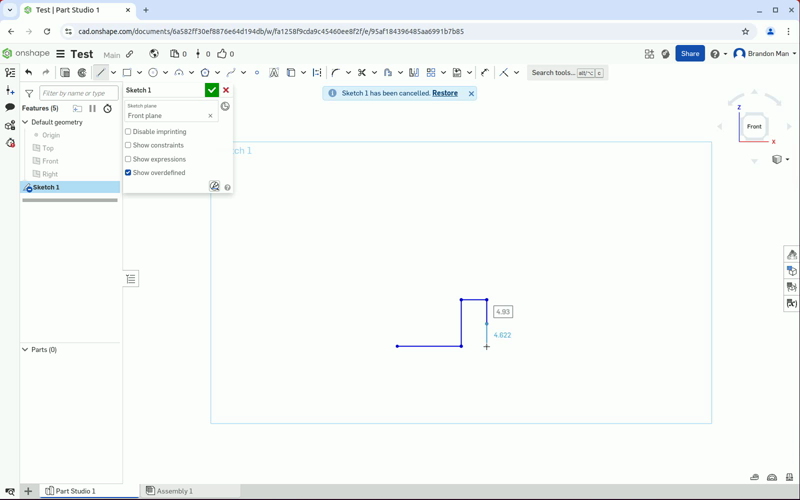
click(486, 346)
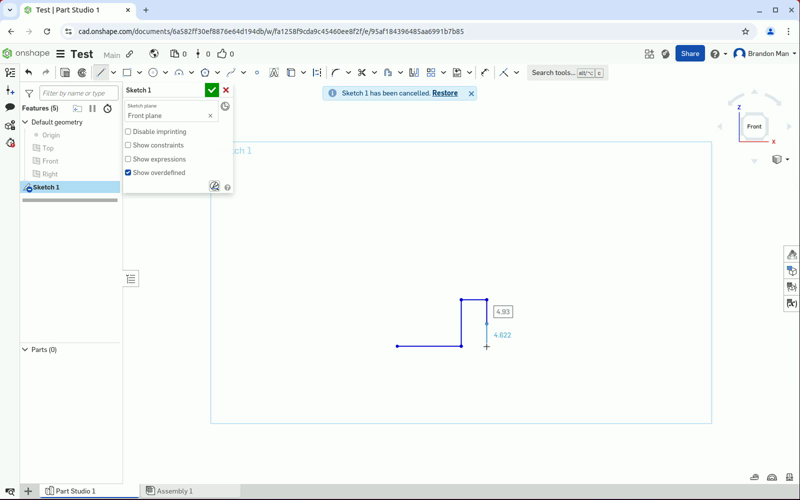
key_up(shift)
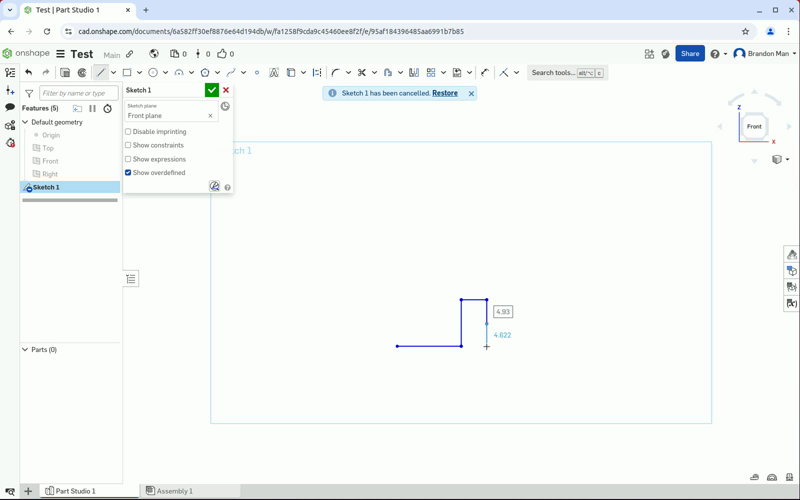
key_down(shift)
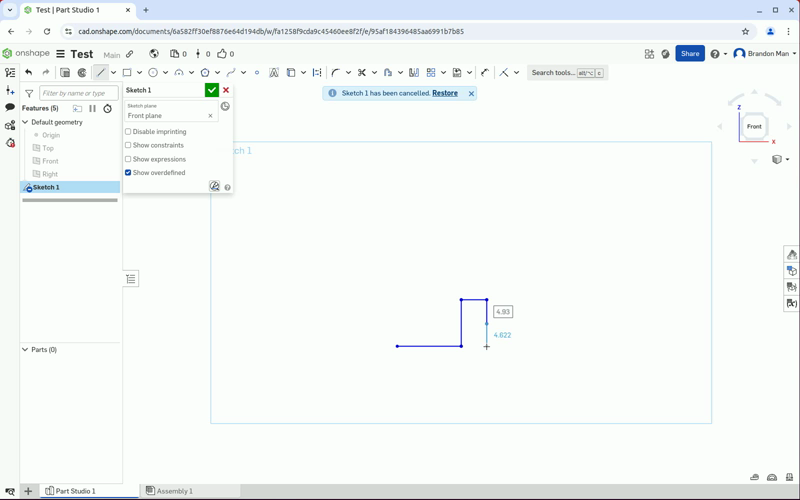
mouse_move(516, 346)
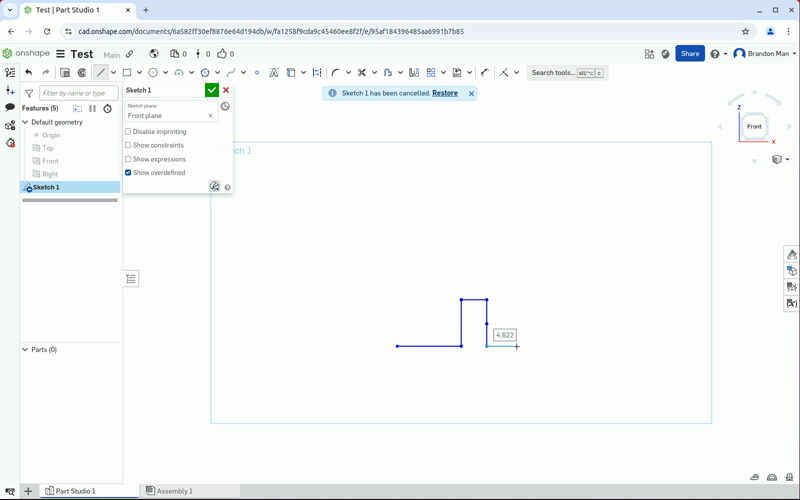
mouse_move(523, 346)
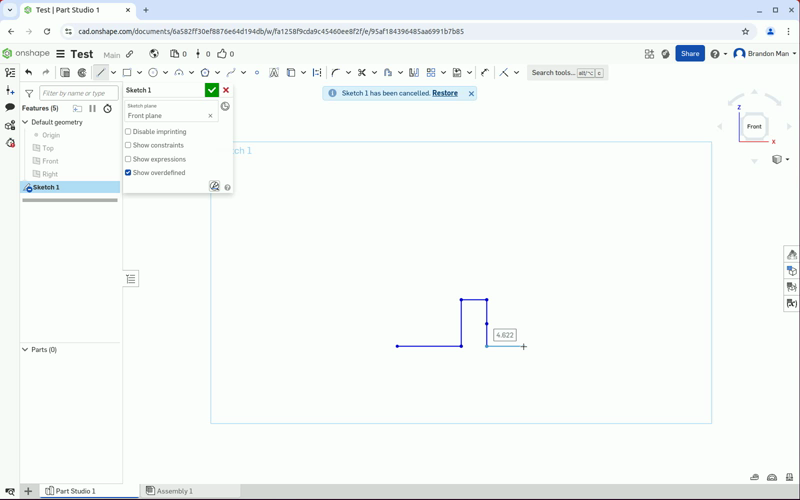
click(523, 346)
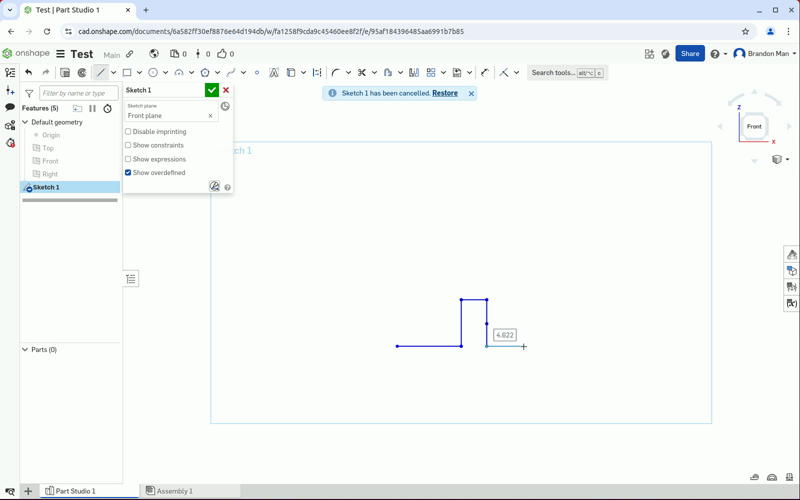
key_up(shift)
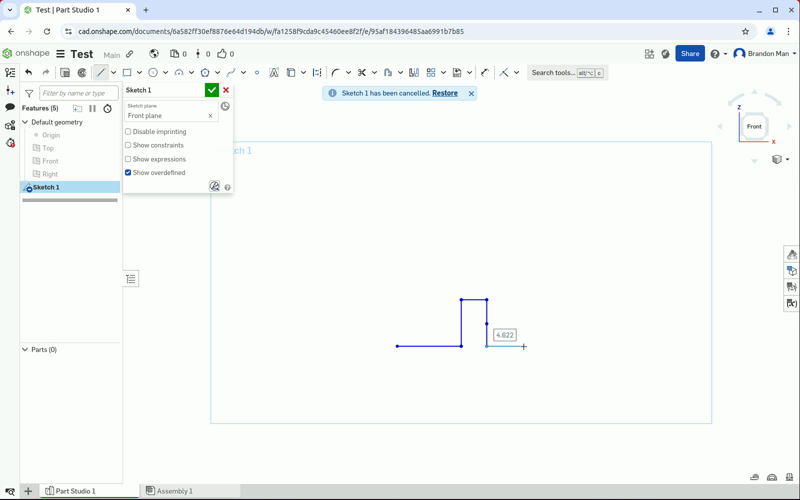
key_down(shift)
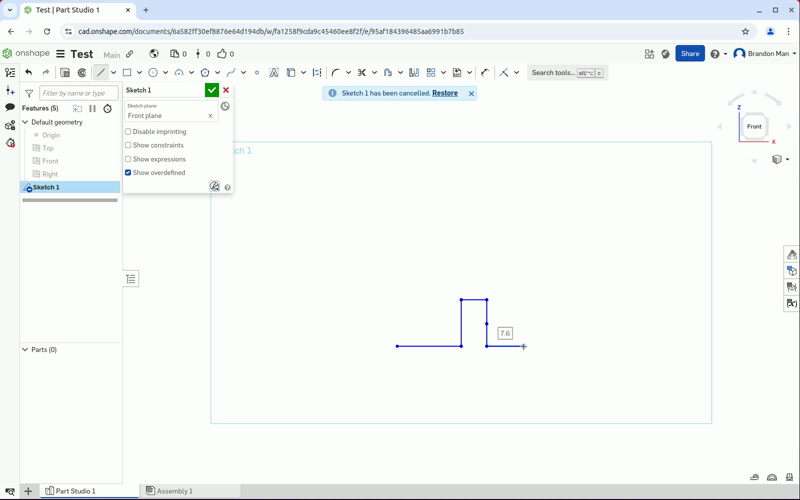
mouse_move(523, 219)
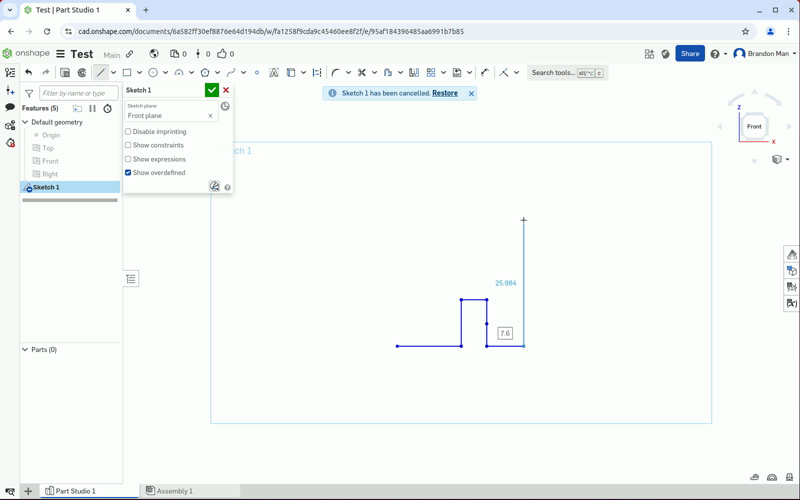
click(523, 219)
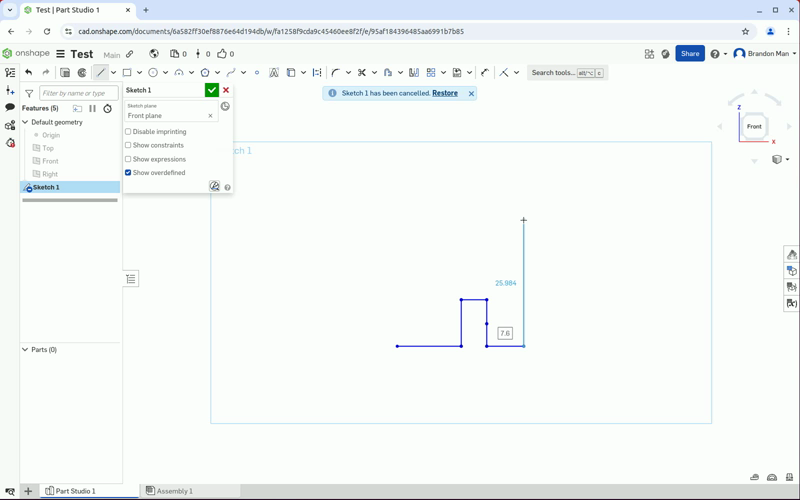
key_up(shift)
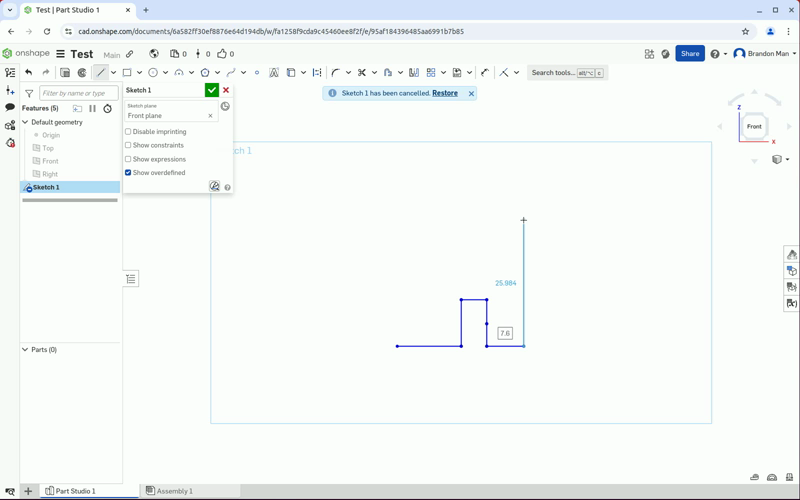
key_down(shift)
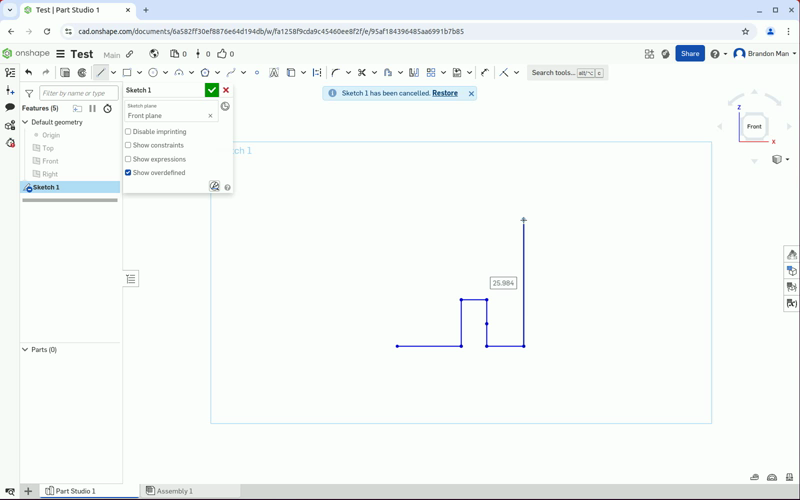
mouse_move(397, 219)
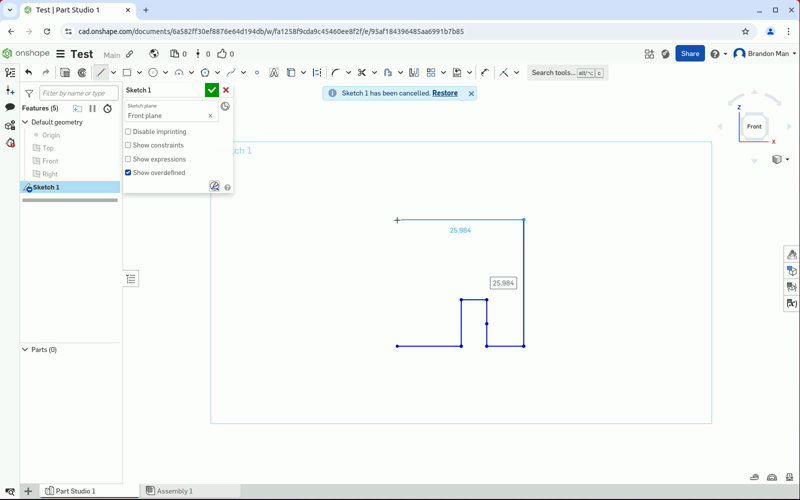
click(397, 219)
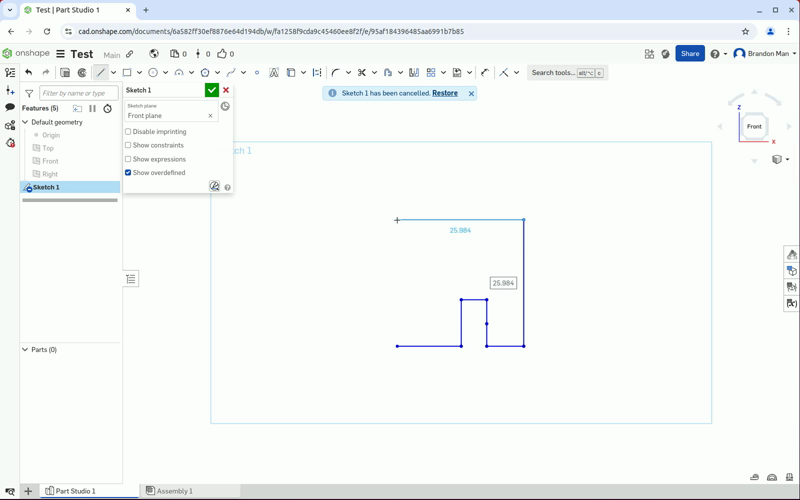
key_up(shift)
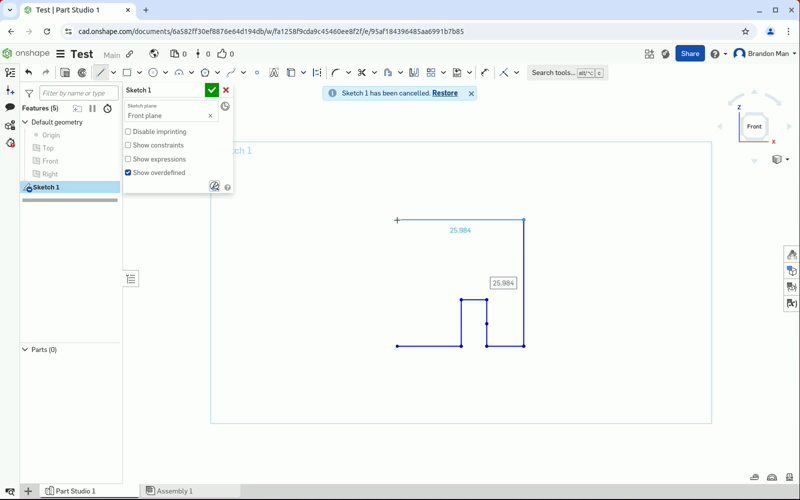
key_down(shift)
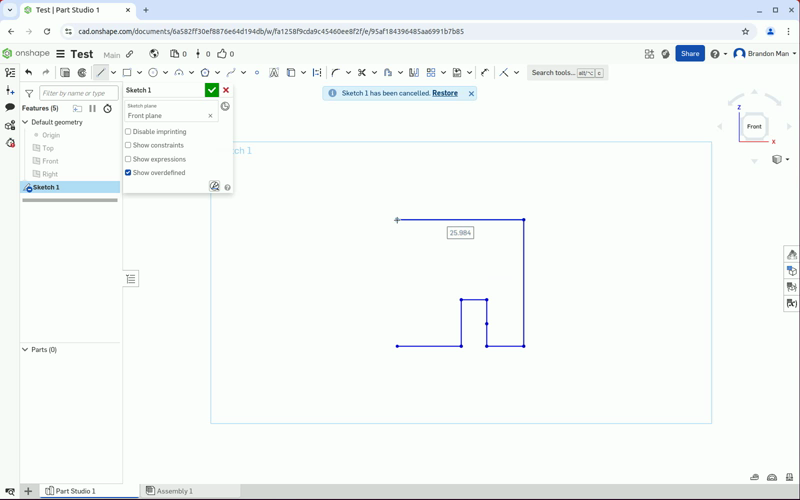
mouse_move(397, 346)
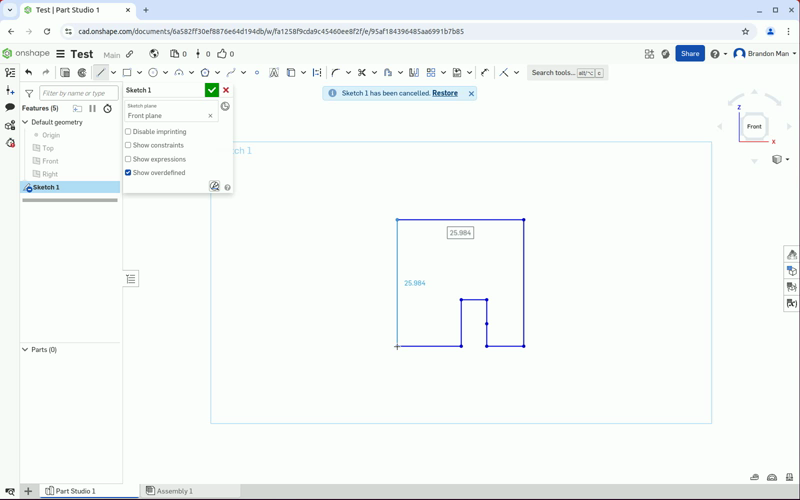
key_up(shift)
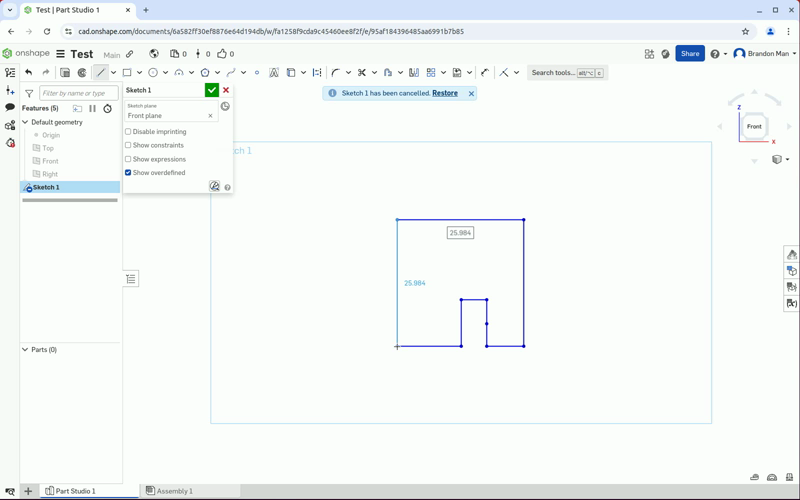
click(397, 346)
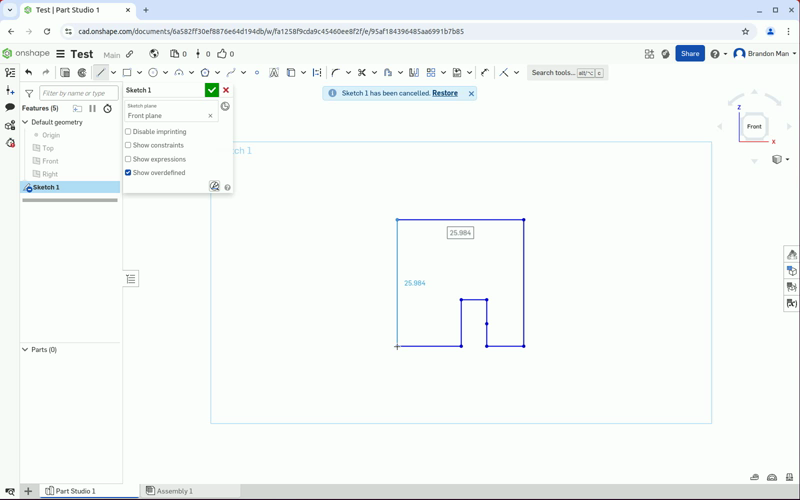
key(esc)
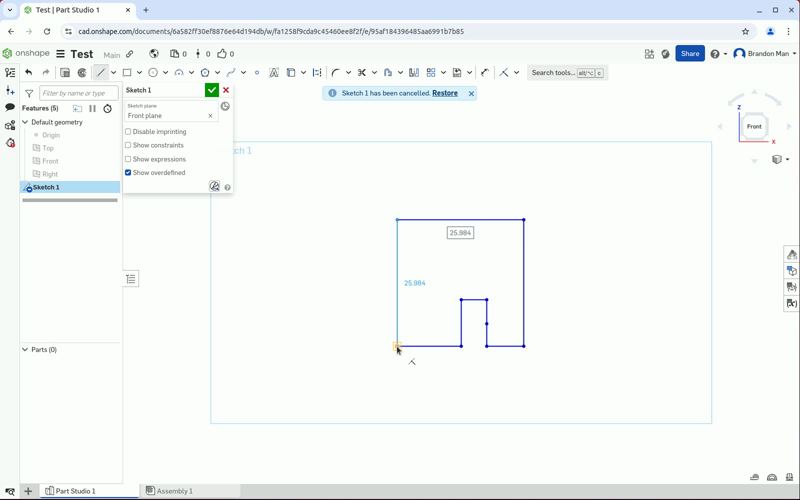
key(l)
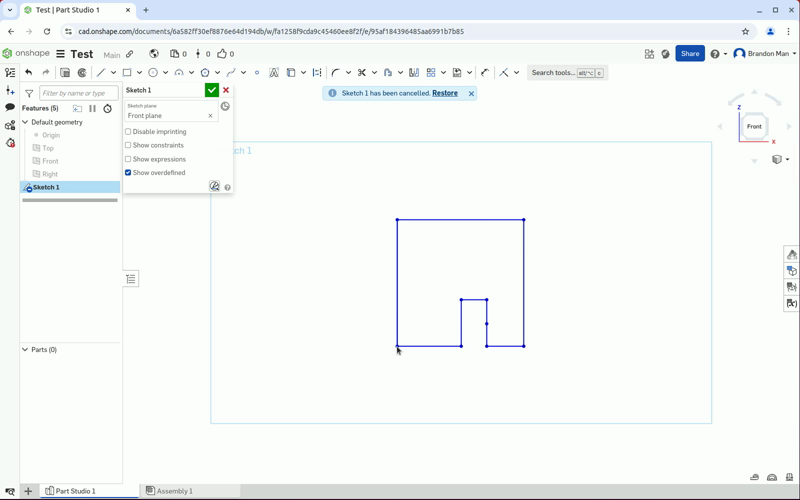
key_down(shift)
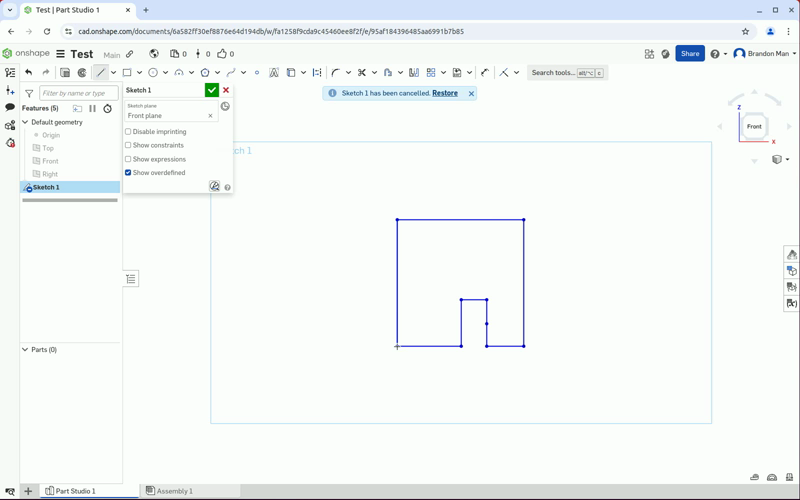
mouse_move(417, 263)
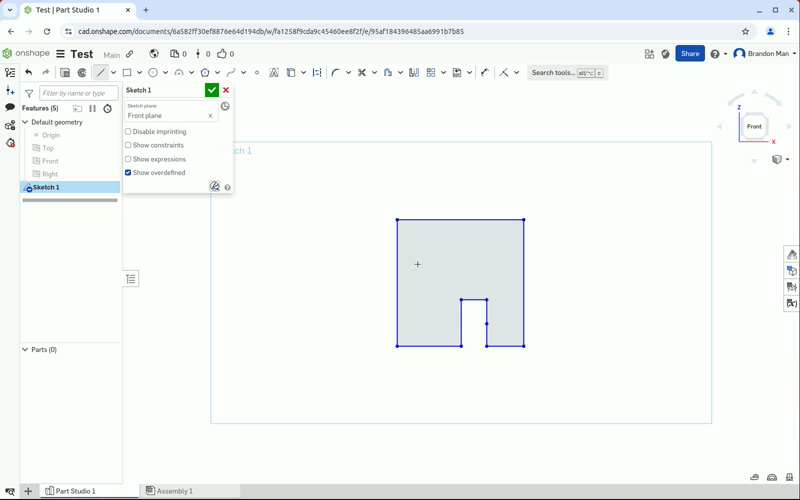
click(417, 263)
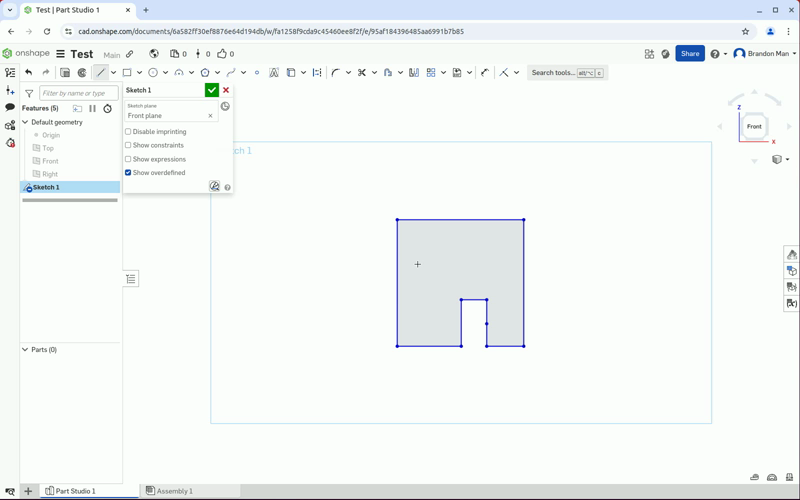
key_up(shift)
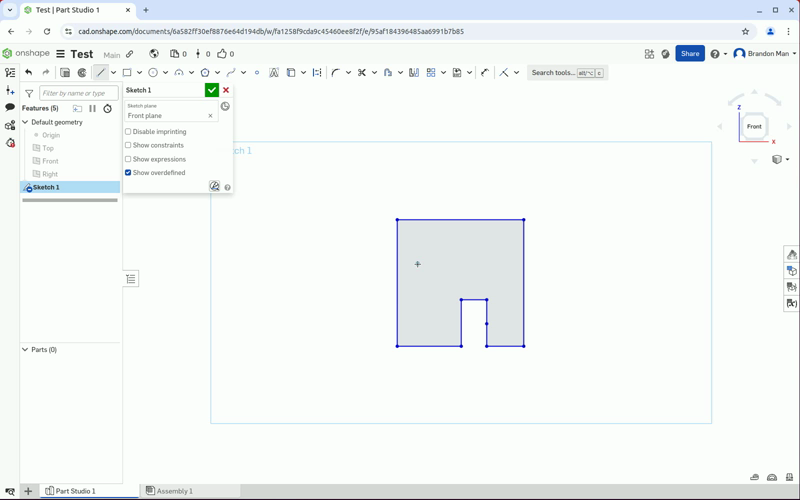
key_down(shift)
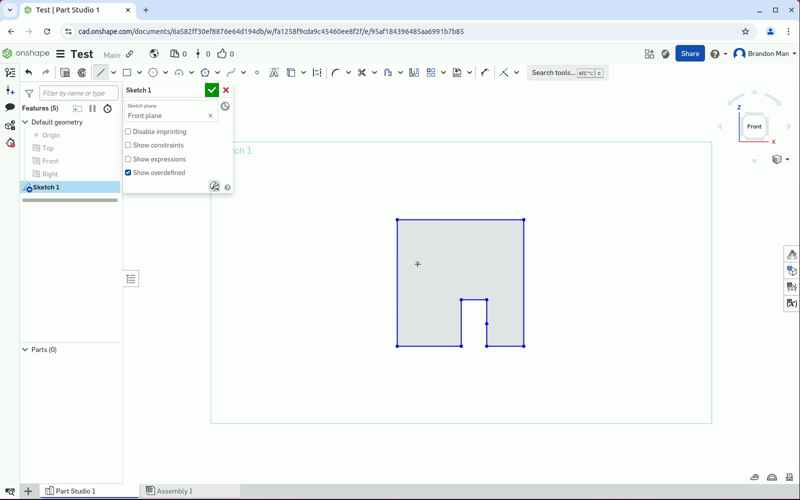
mouse_move(447, 263)
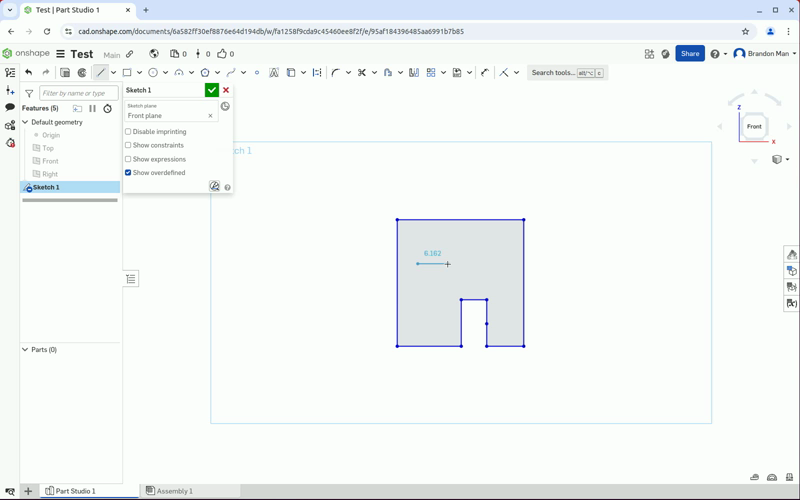
mouse_move(426, 263)
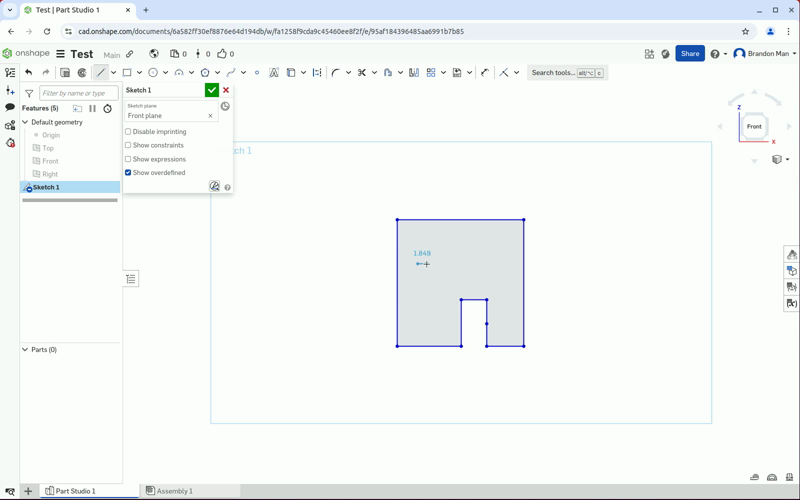
click(426, 263)
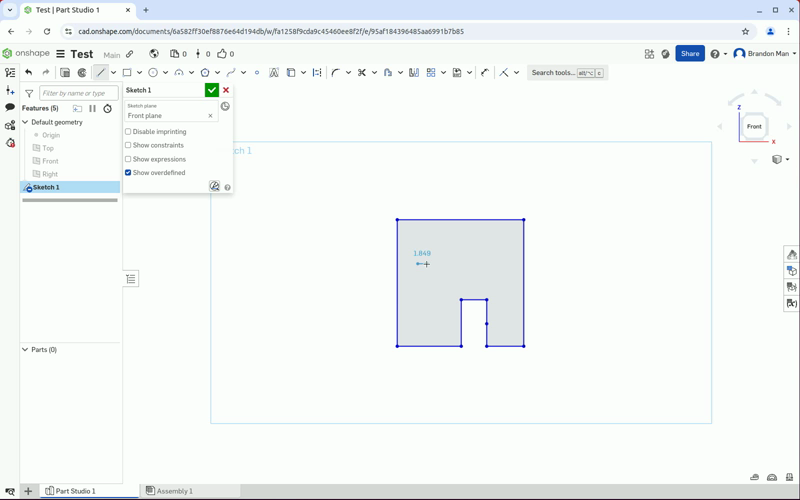
key_up(shift)
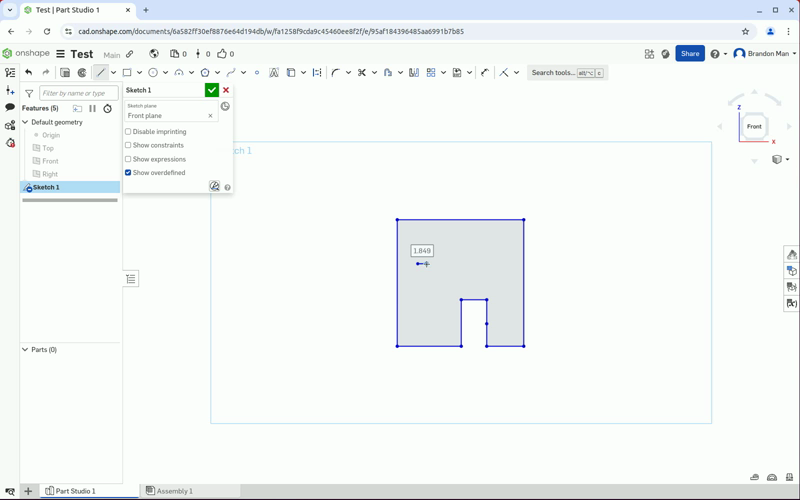
key_down(shift)
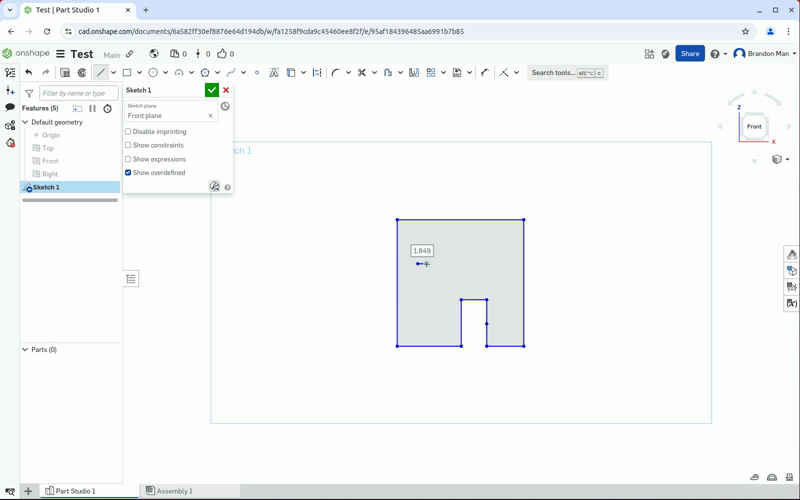
mouse_move(456, 263)
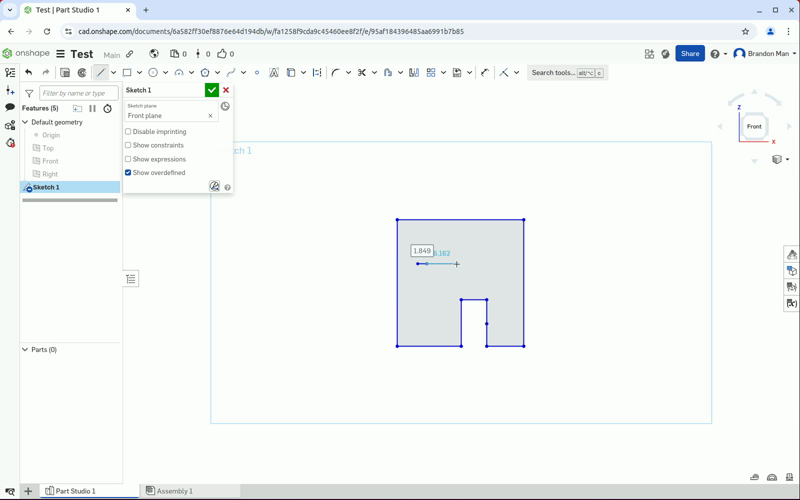
mouse_move(436, 263)
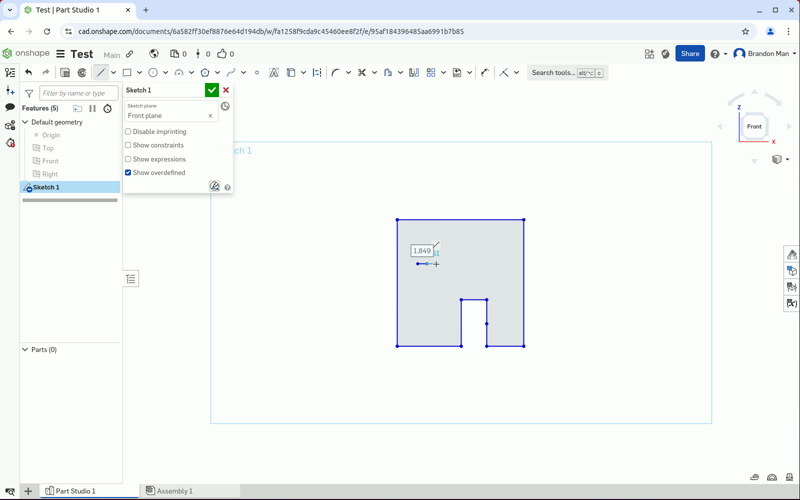
click(436, 263)
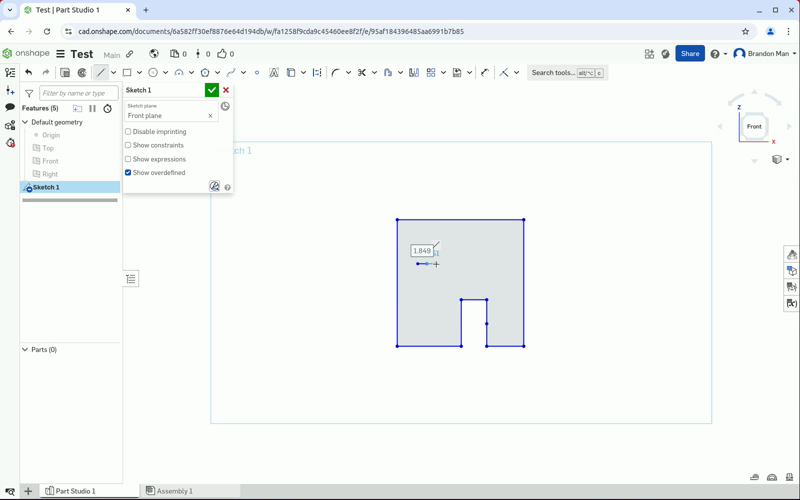
key_up(shift)
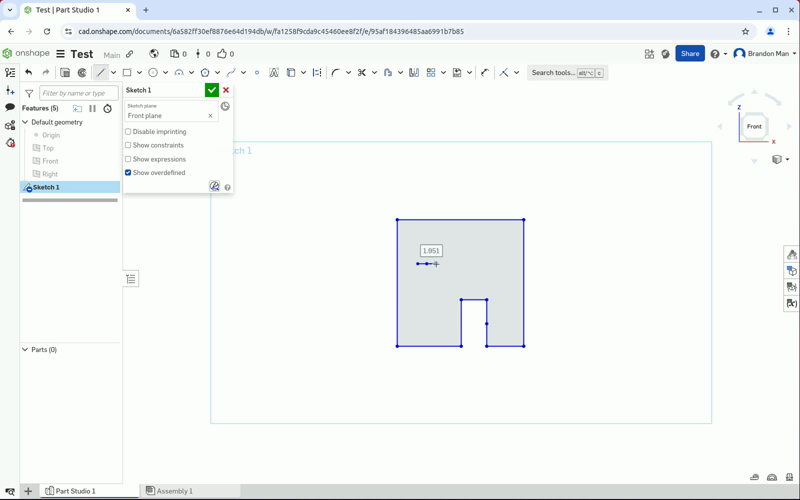
key_down(shift)
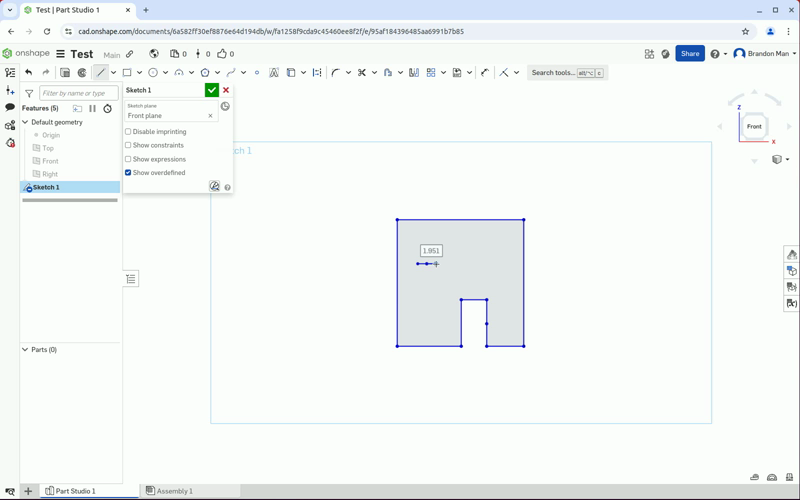
mouse_move(466, 263)
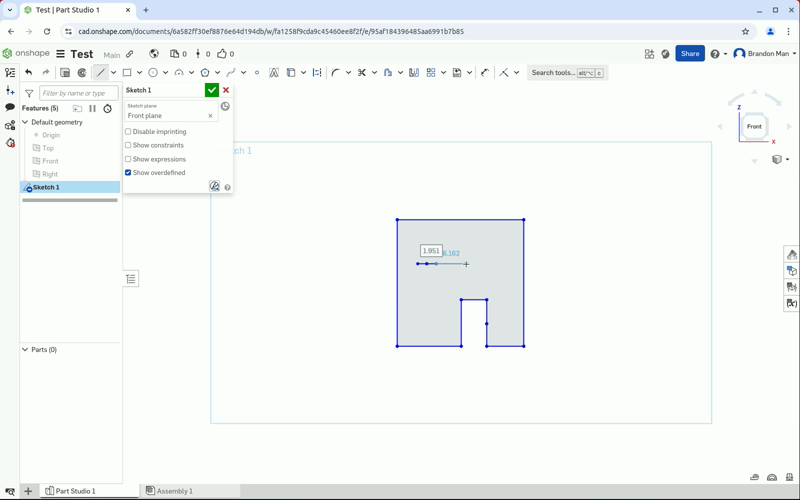
mouse_move(436, 246)
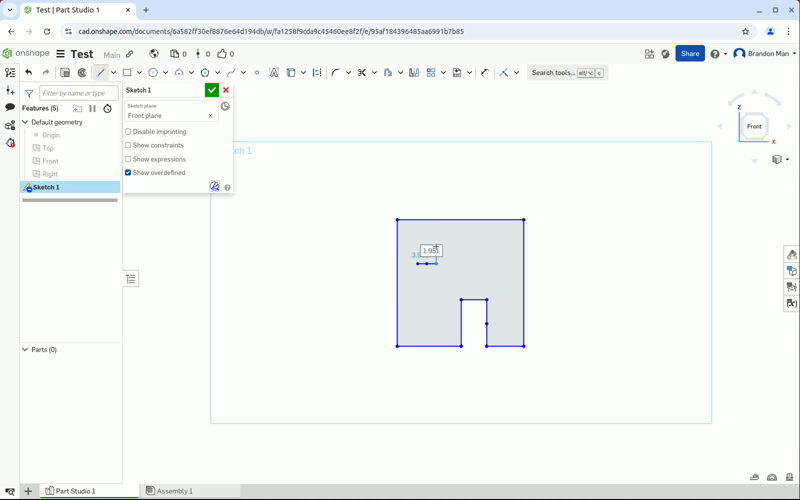
click(436, 246)
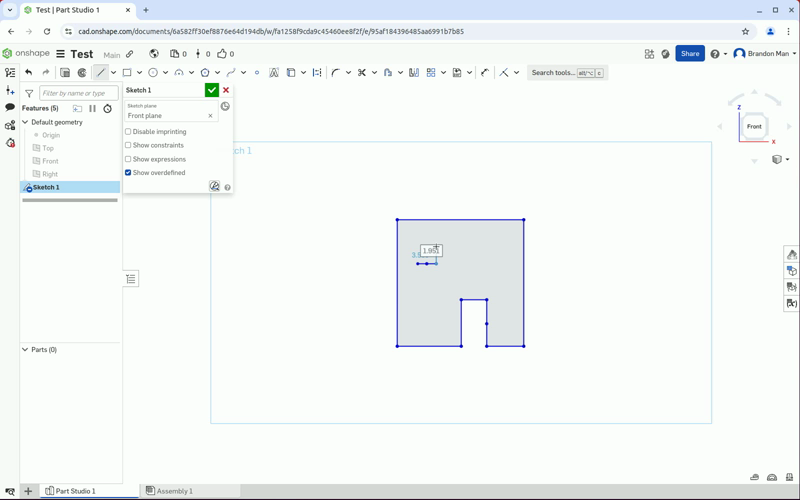
key_up(shift)
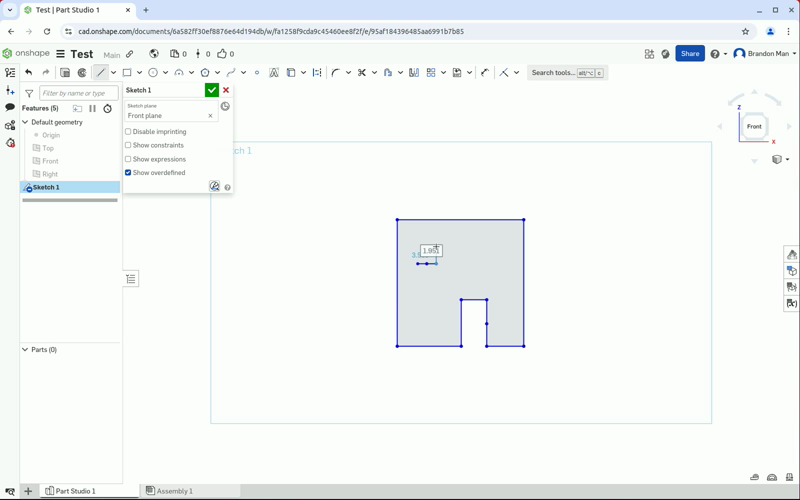
key_down(shift)
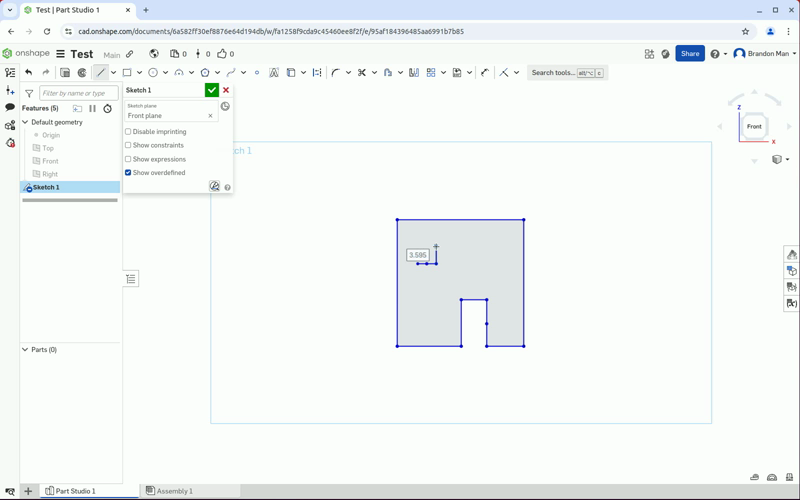
mouse_move(466, 246)
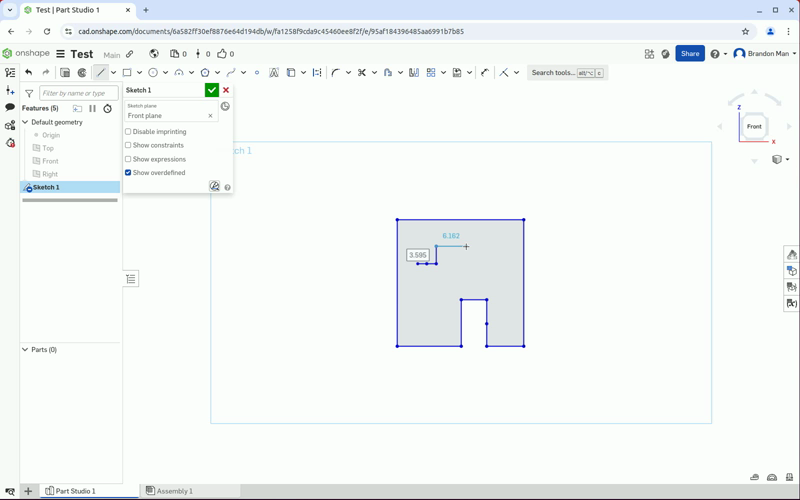
mouse_move(436, 230)
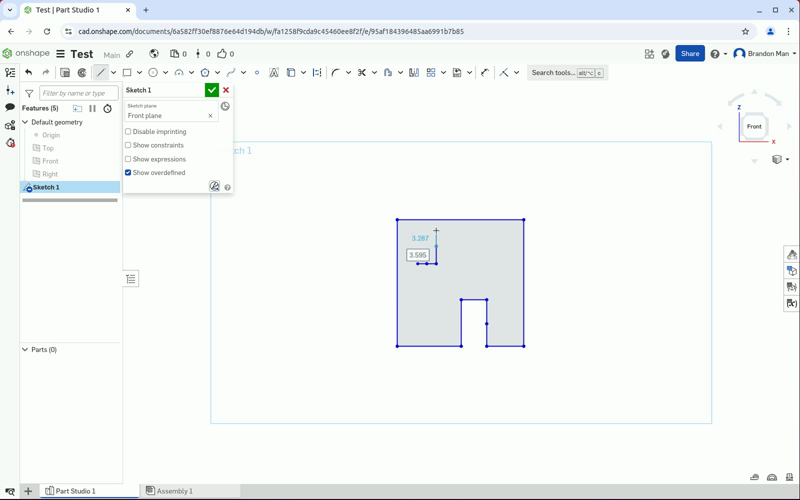
click(436, 230)
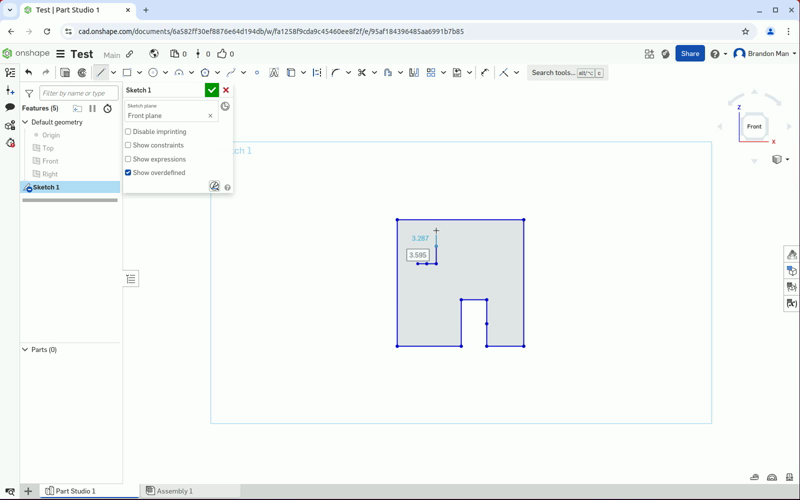
key_up(shift)
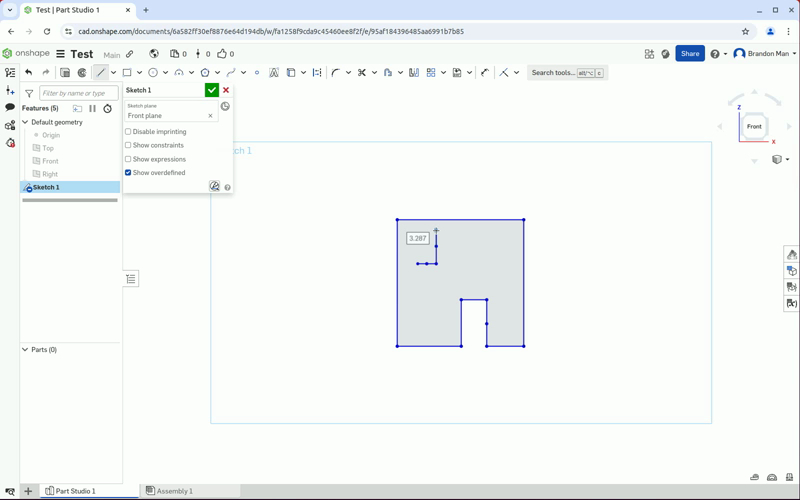
key_down(shift)
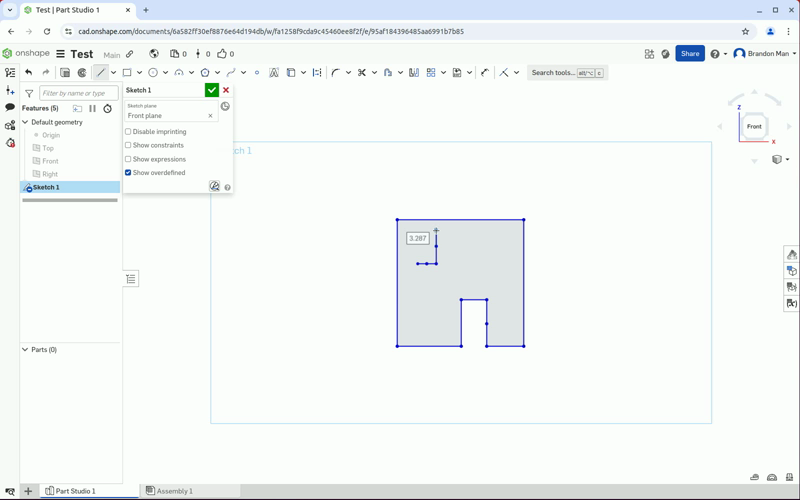
mouse_move(466, 230)
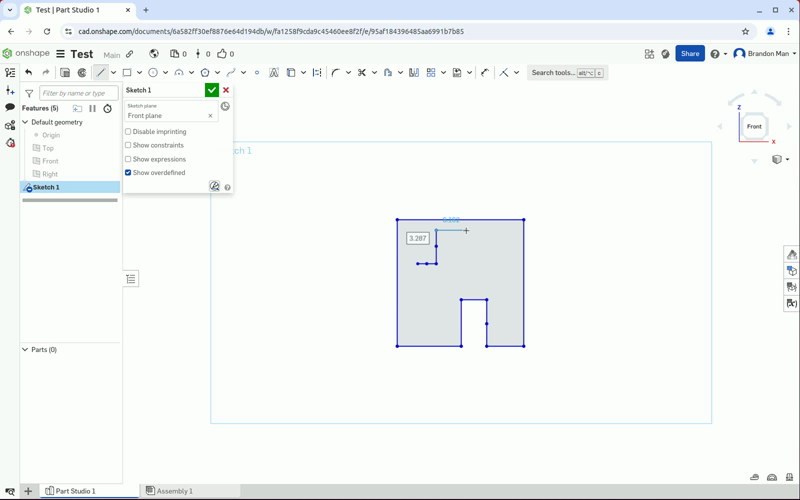
mouse_move(426, 230)
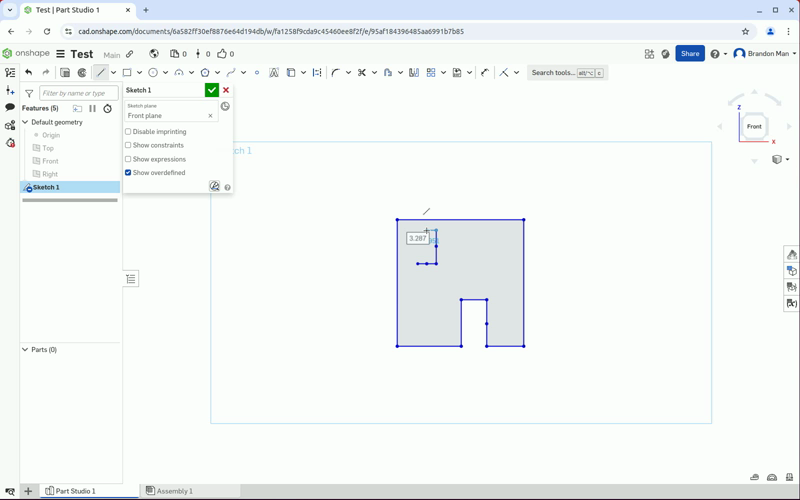
click(426, 230)
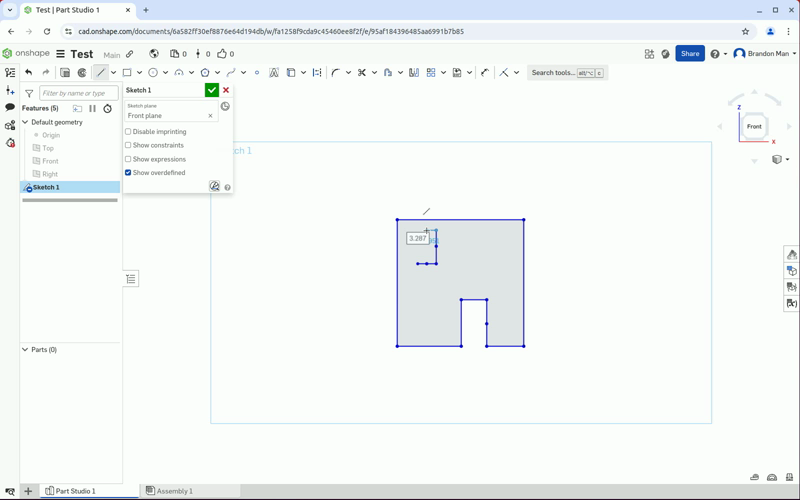
key_up(shift)
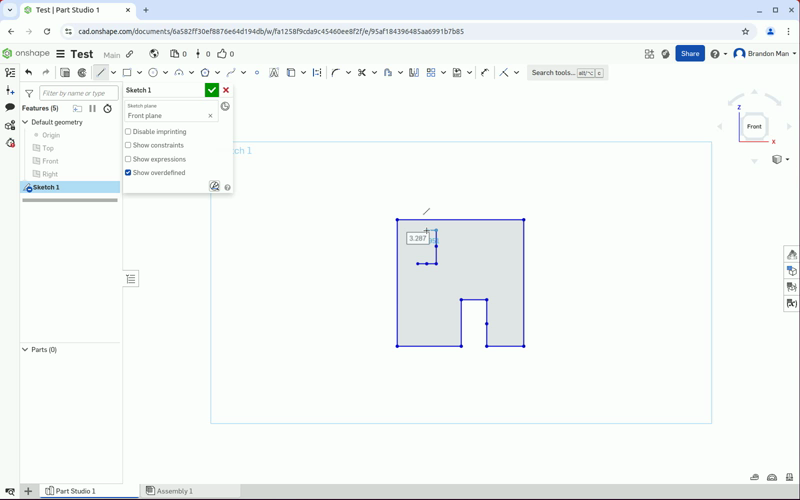
key_down(shift)
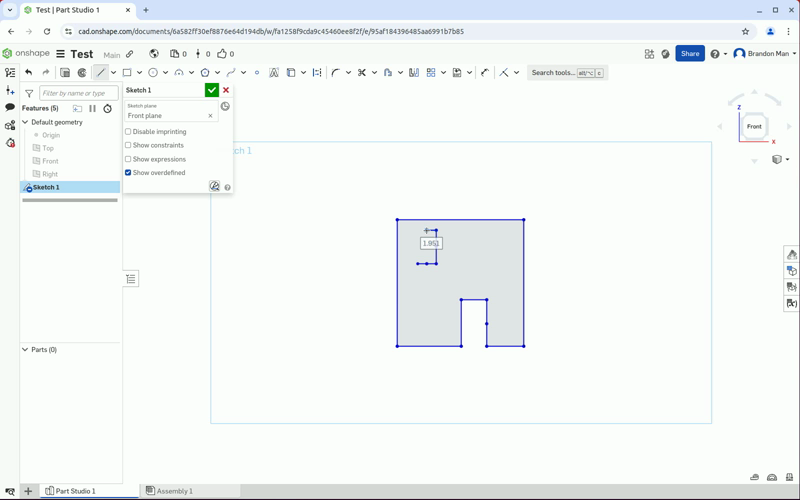
mouse_move(456, 230)
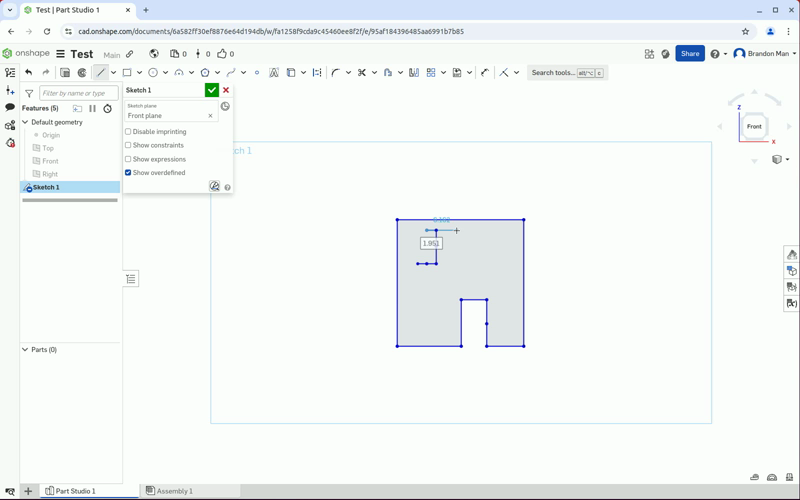
mouse_move(417, 230)
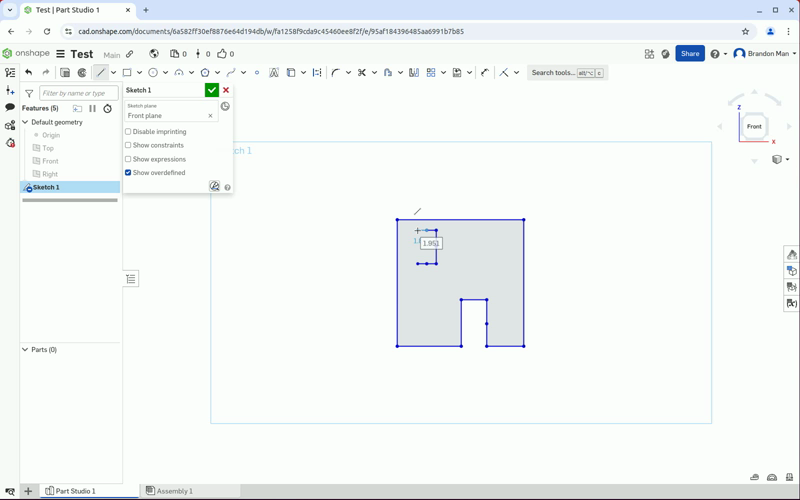
click(417, 230)
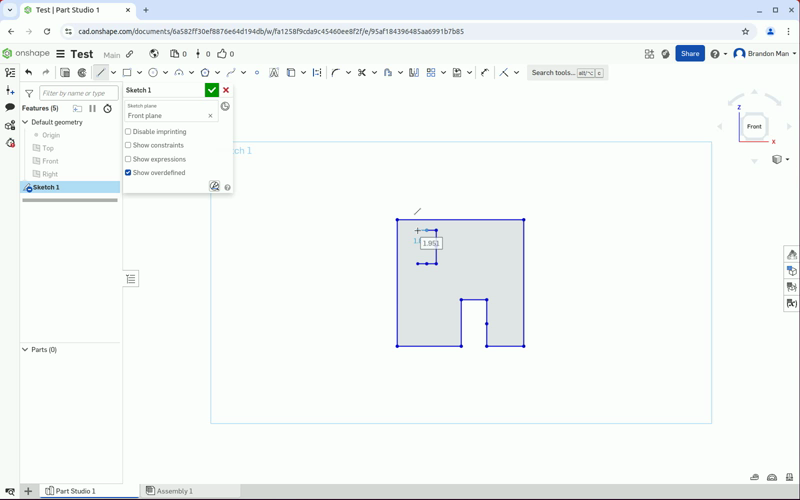
key_up(shift)
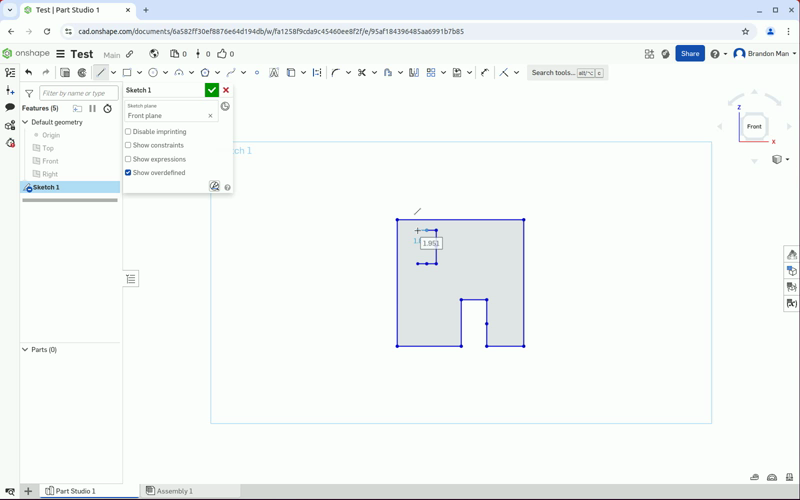
key_down(shift)
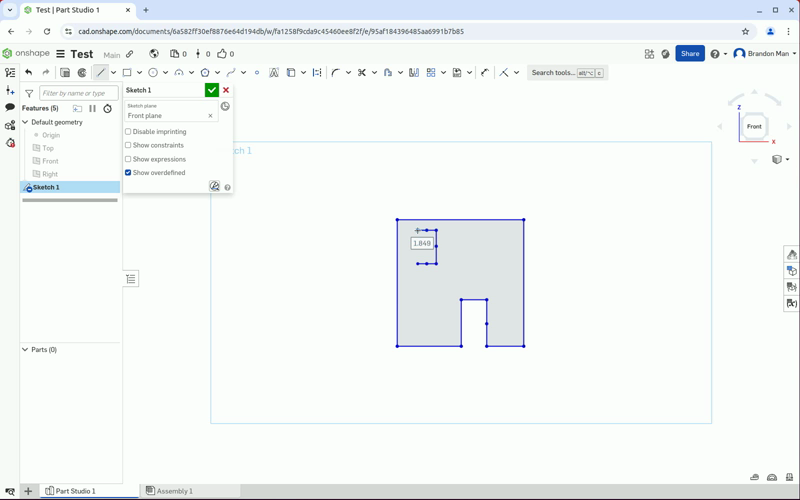
mouse_move(447, 230)
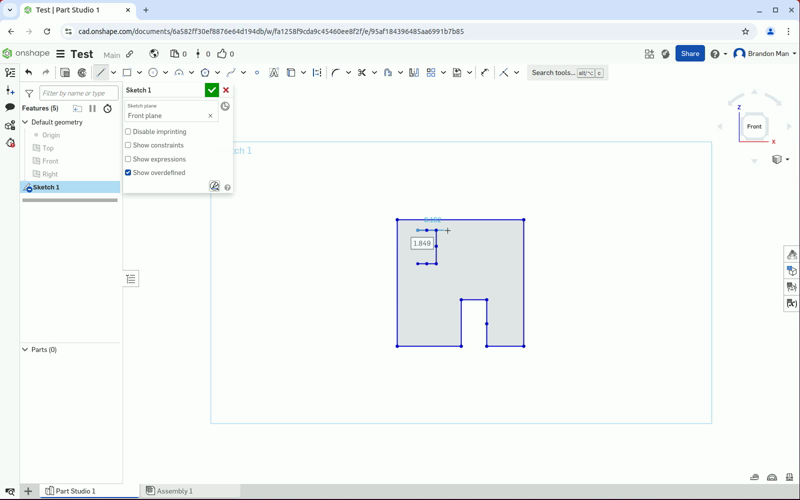
mouse_move(417, 246)
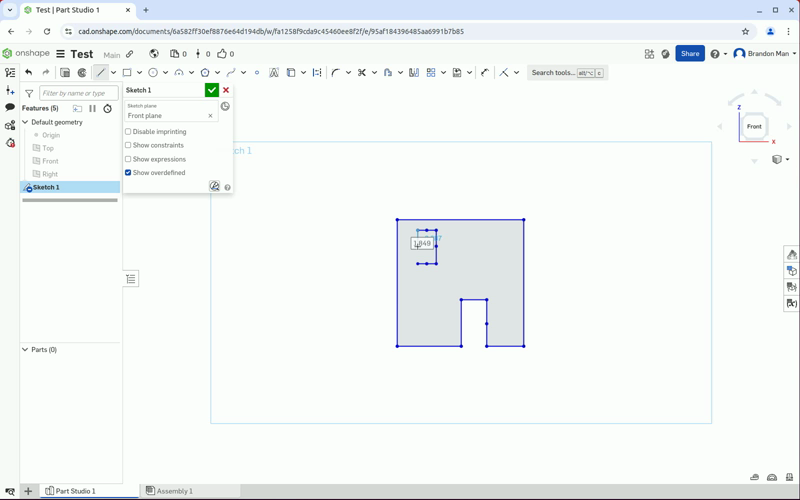
click(417, 246)
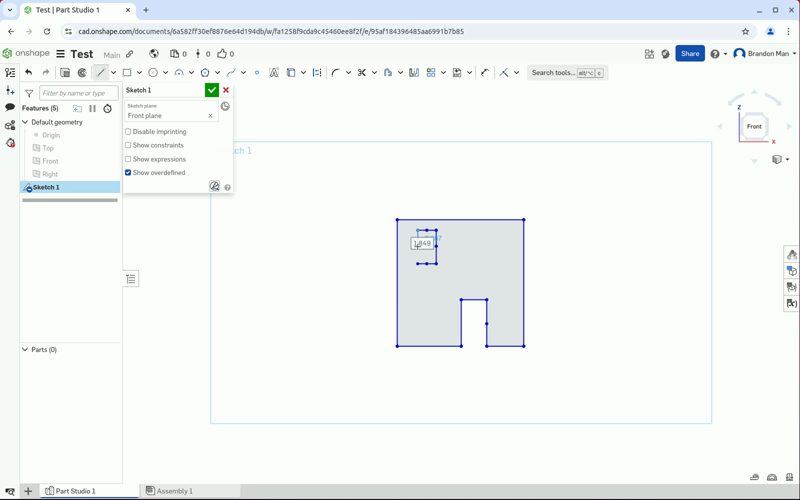
key_up(shift)
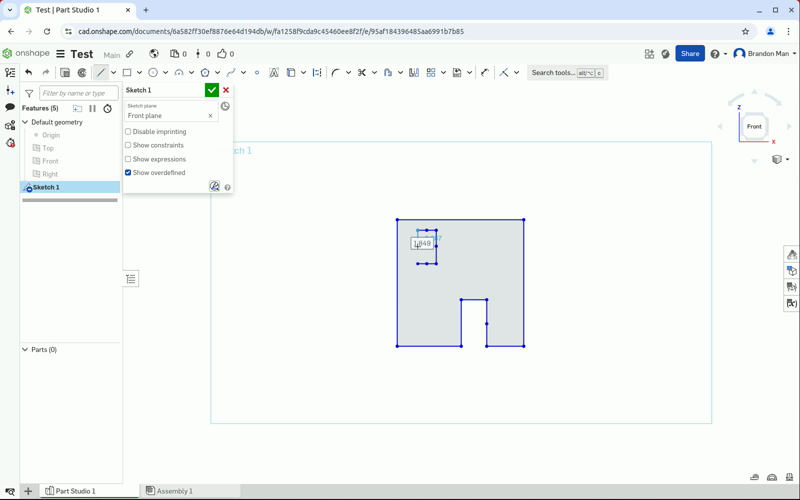
mouse_move(447, 246)
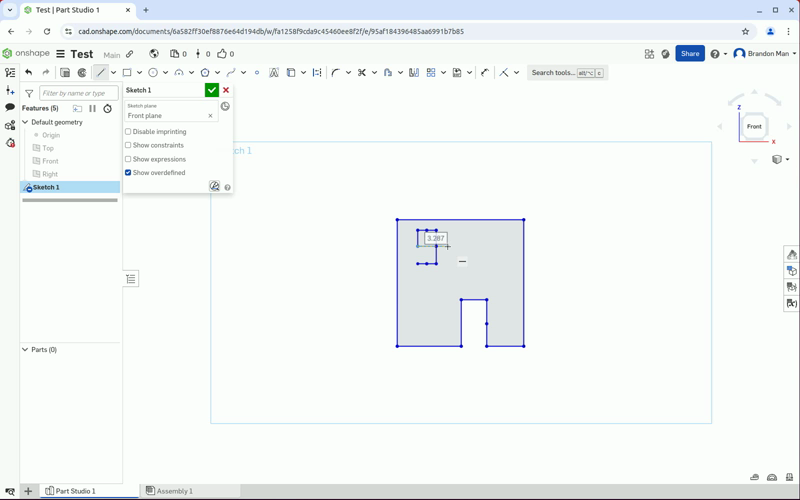
key_down(shift)
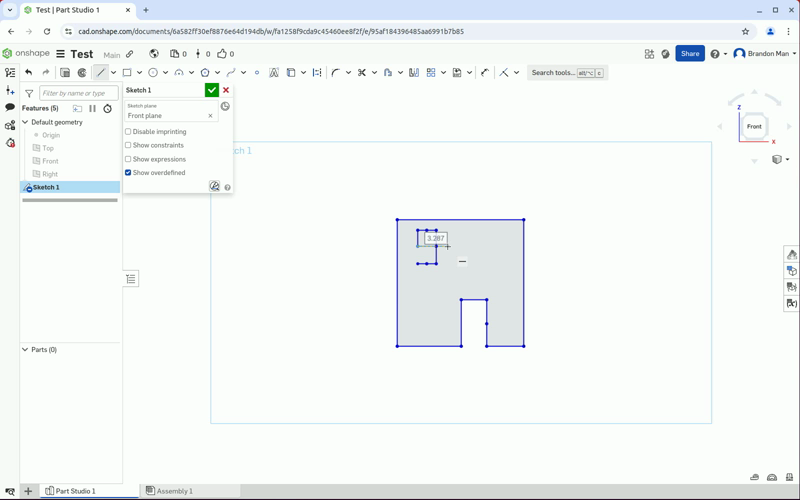
mouse_move(417, 263)
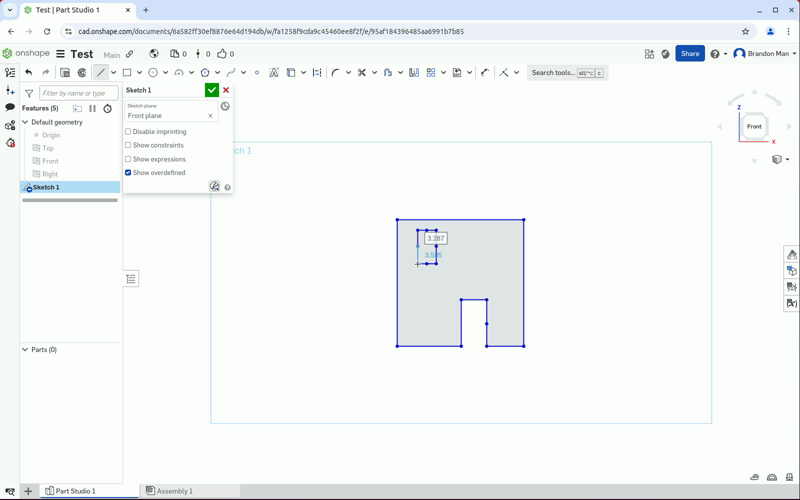
key_up(shift)
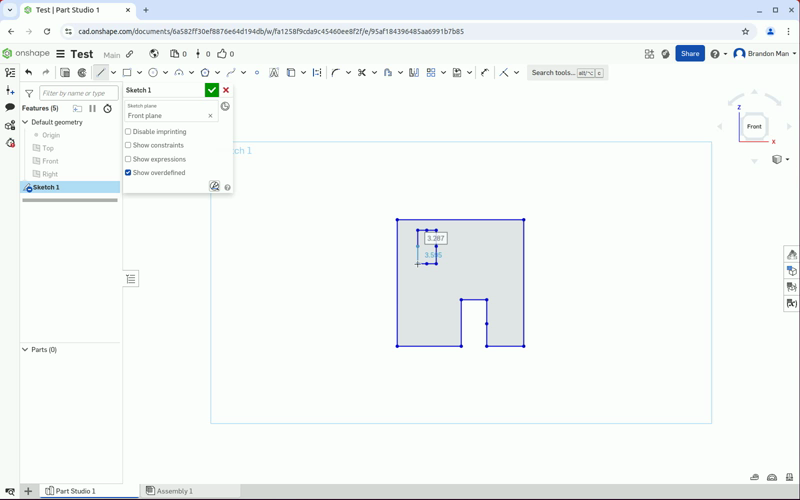
click(417, 263)
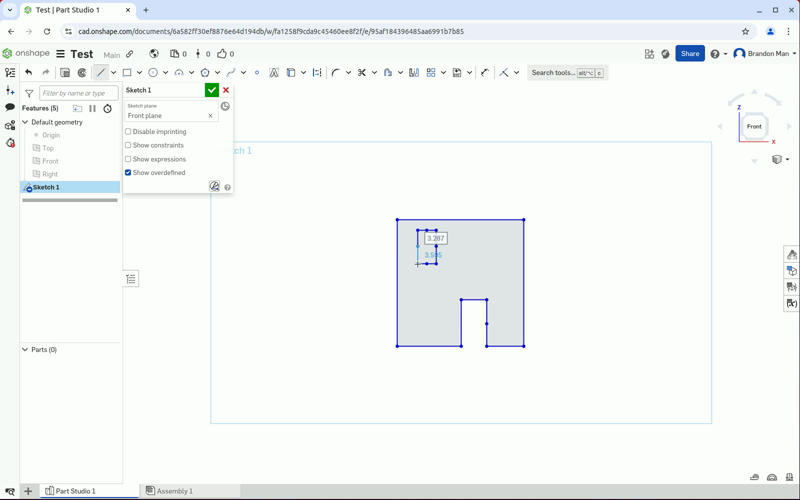
key(esc)
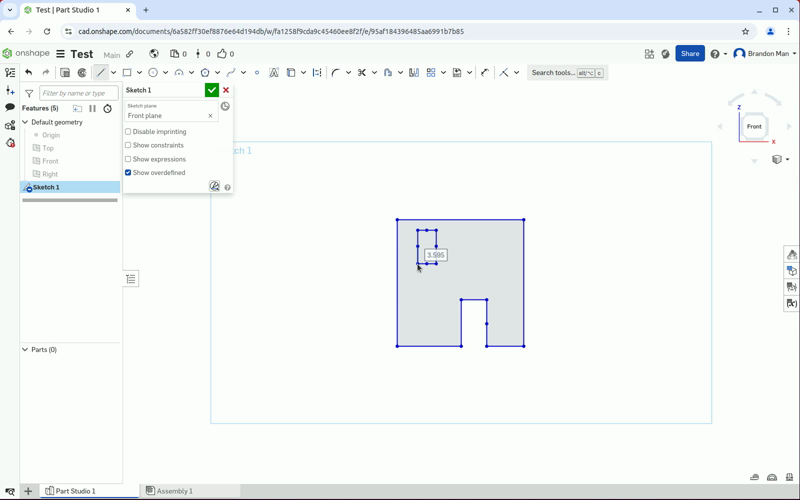
key(l)
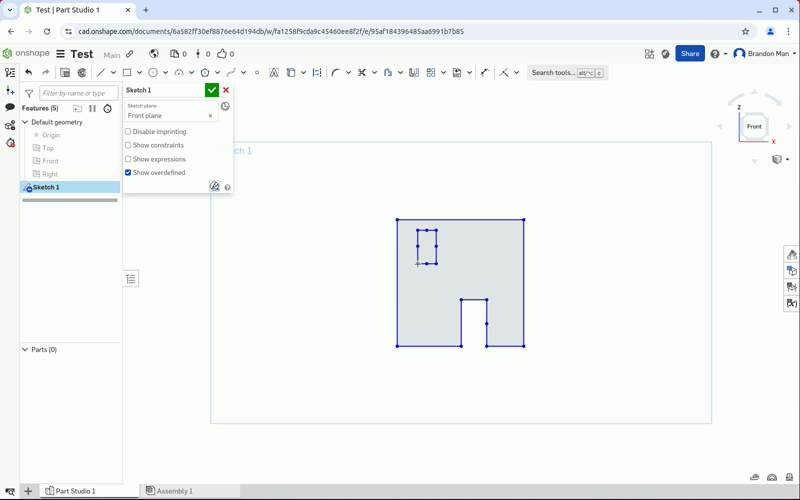
key_down(shift)
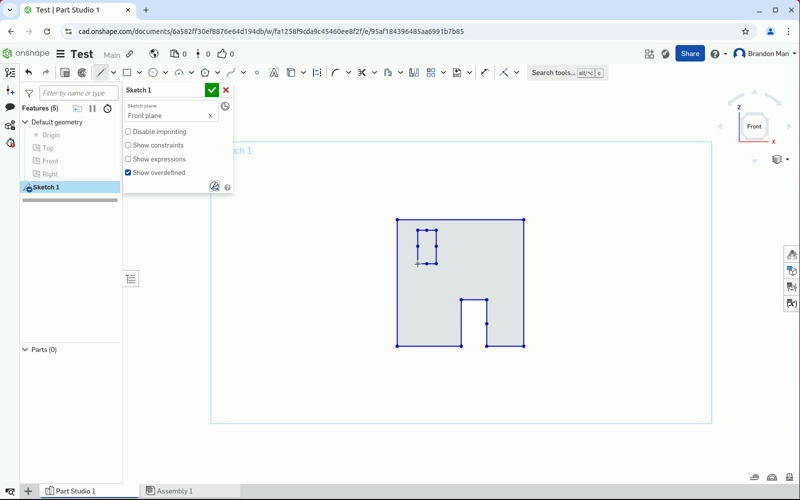
mouse_move(483, 264)
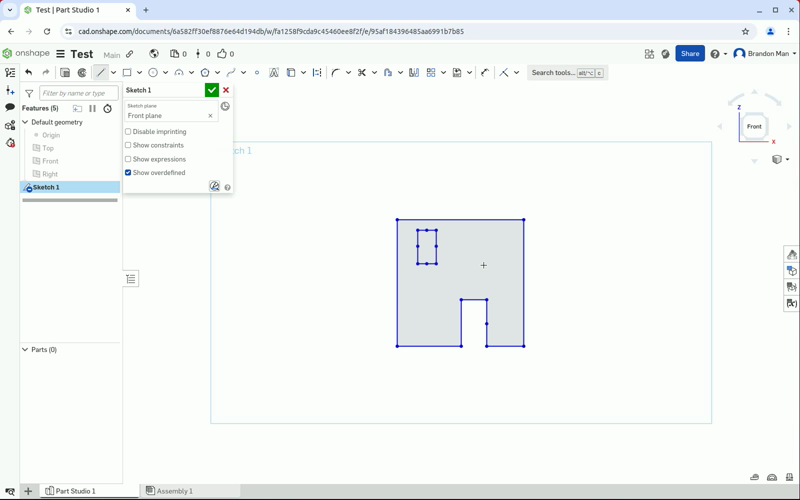
click(483, 264)
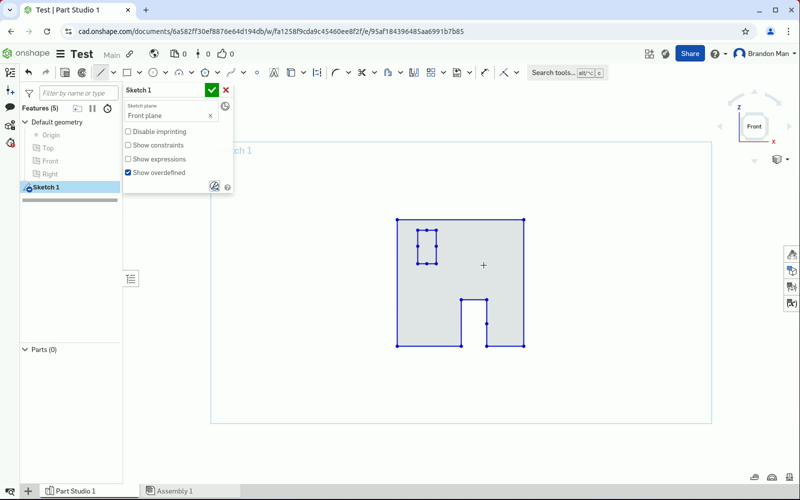
key_up(shift)
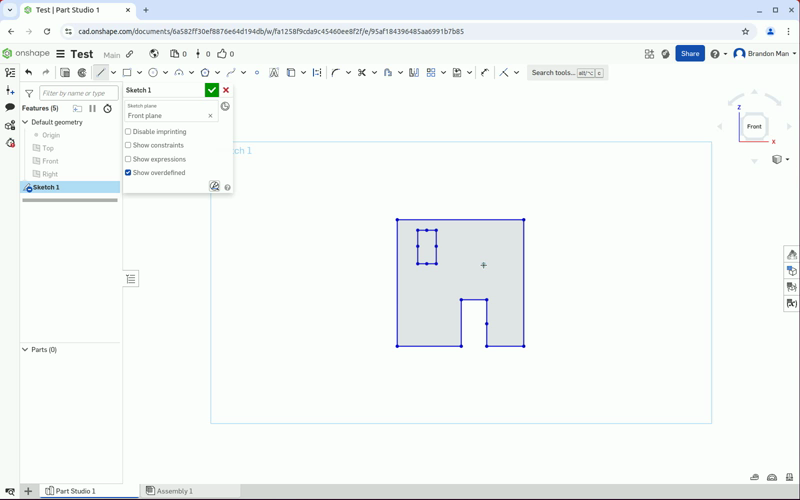
key_down(shift)
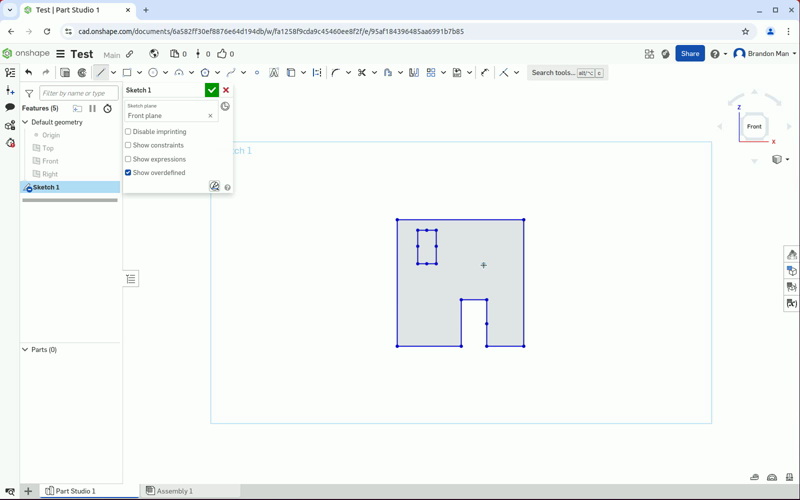
mouse_move(513, 264)
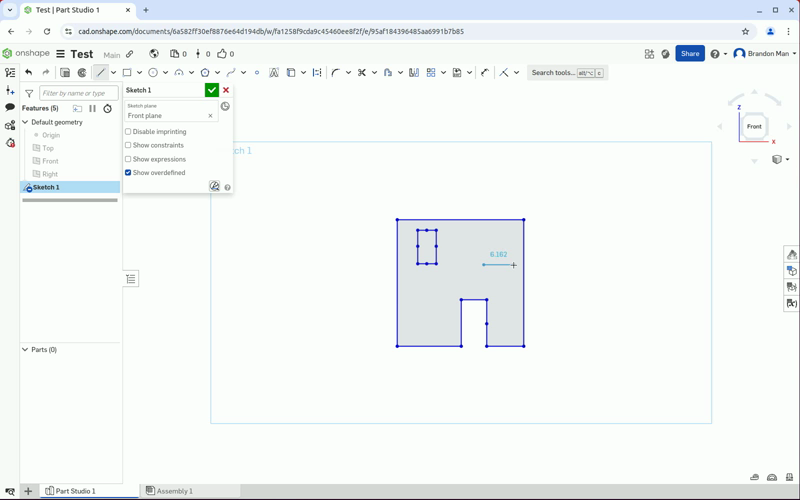
mouse_move(494, 264)
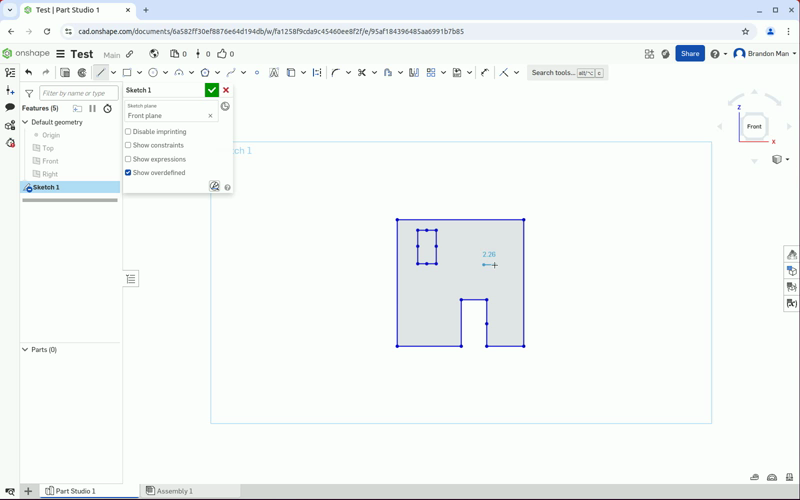
click(494, 264)
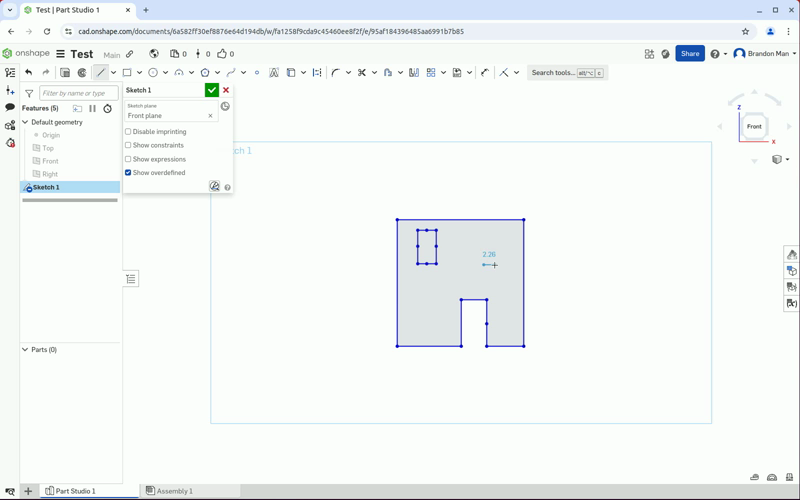
key_up(shift)
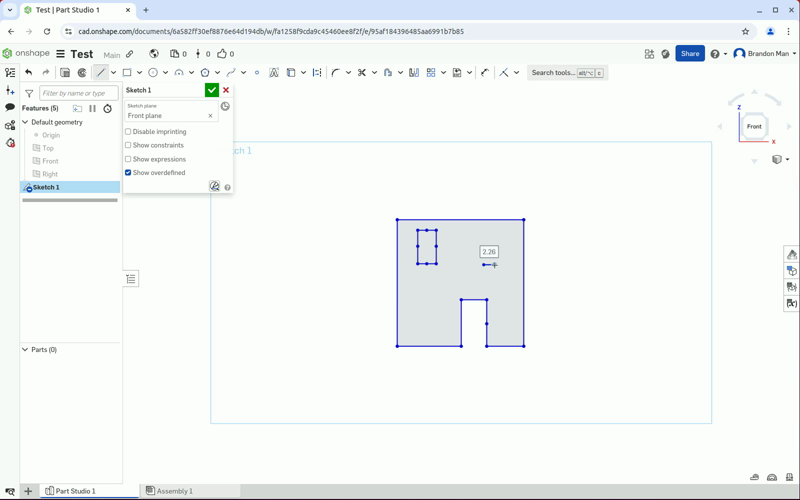
key_down(shift)
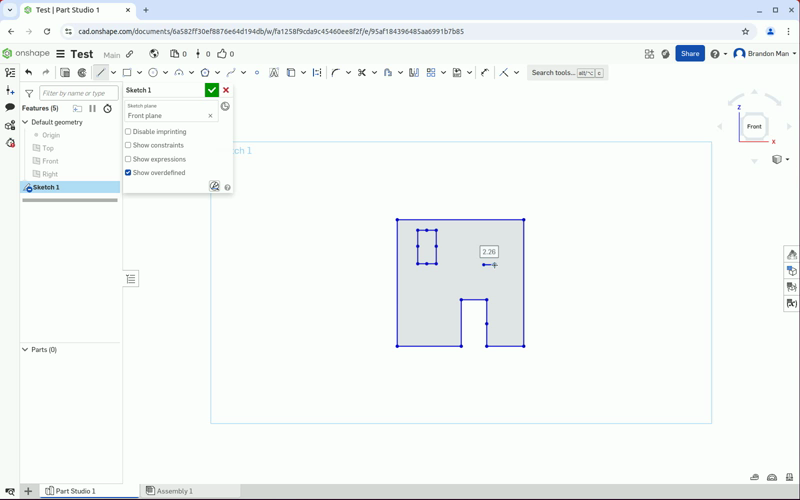
mouse_move(524, 264)
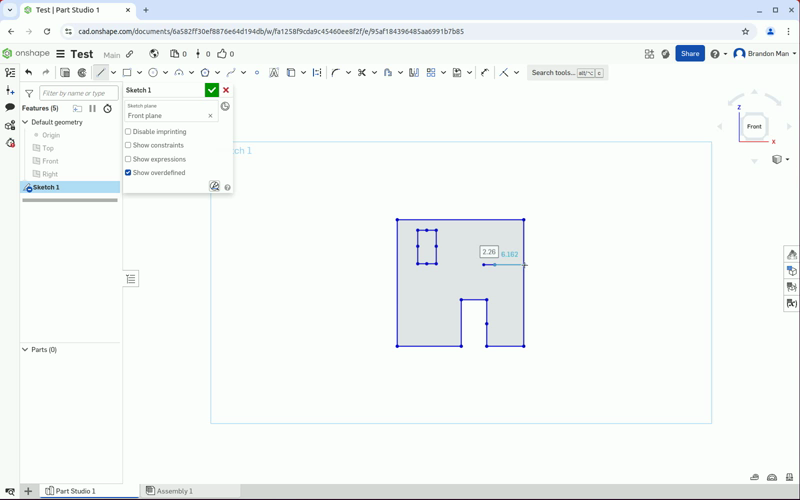
mouse_move(504, 264)
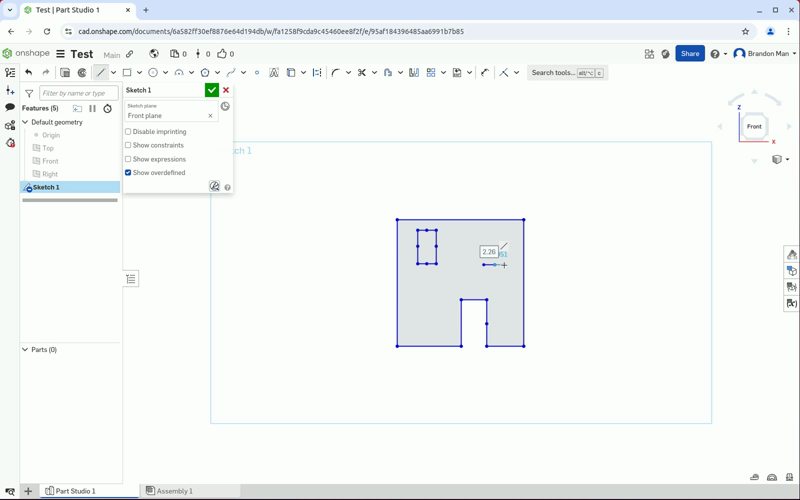
click(504, 264)
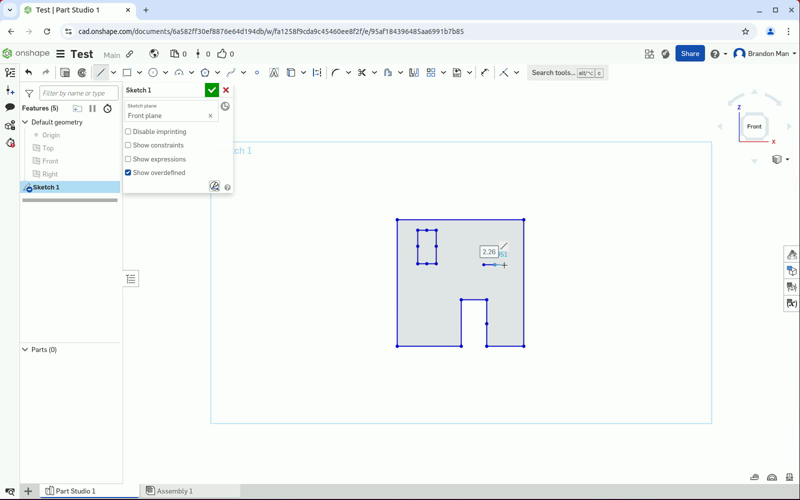
key_up(shift)
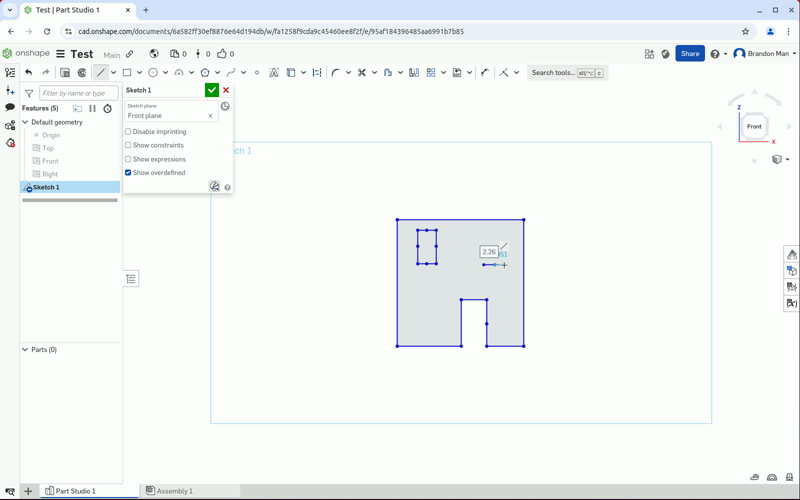
key_down(shift)
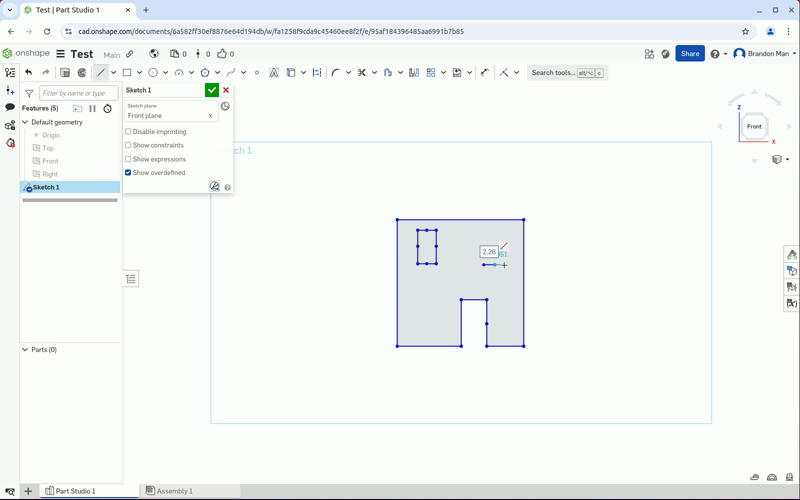
mouse_move(534, 264)
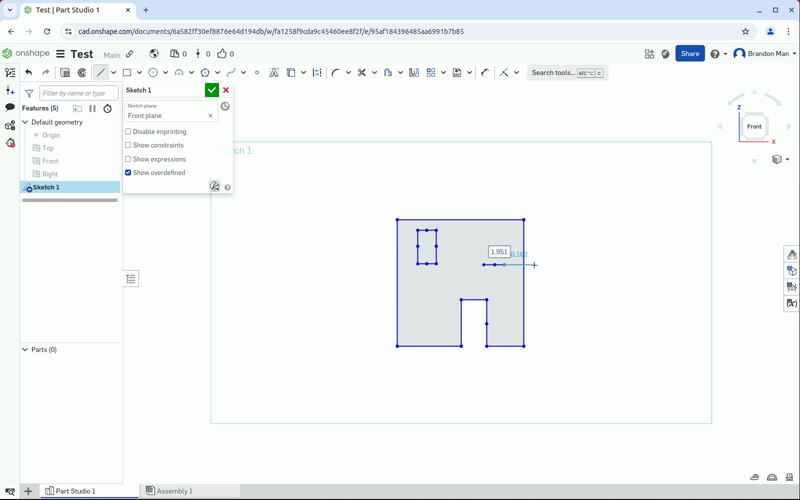
mouse_move(504, 247)
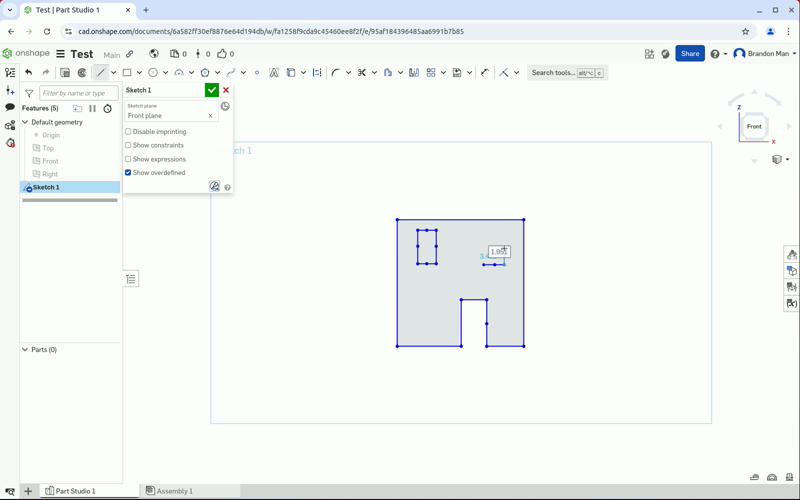
click(504, 247)
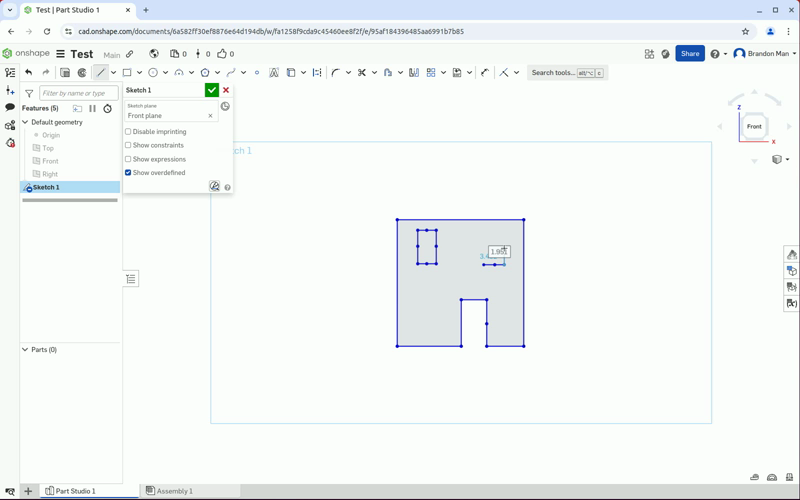
key_up(shift)
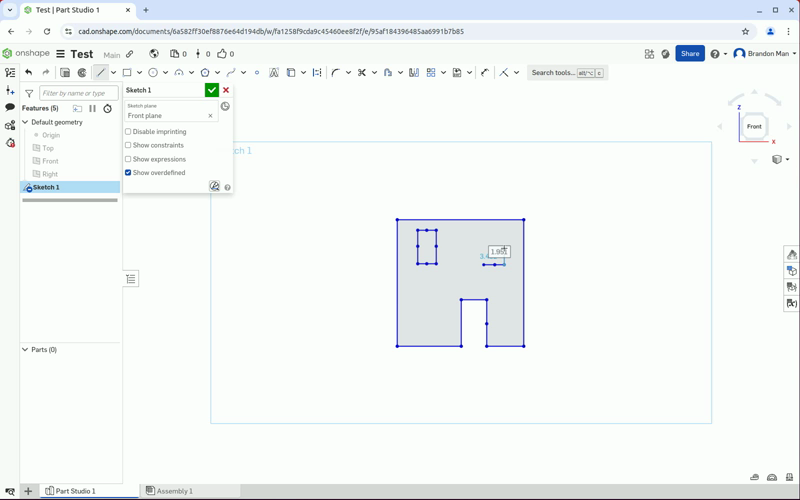
key_down(shift)
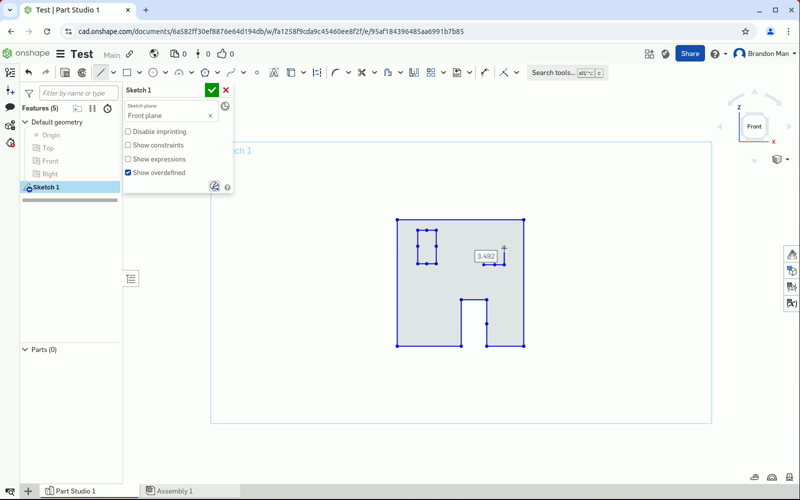
mouse_move(534, 247)
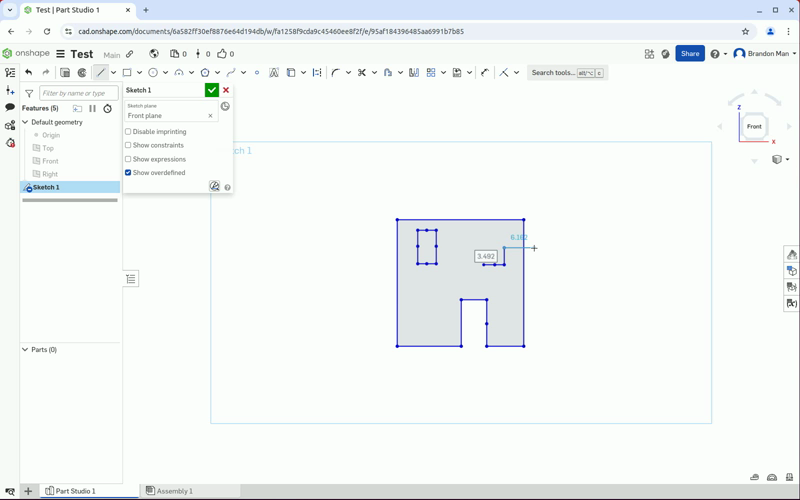
mouse_move(504, 230)
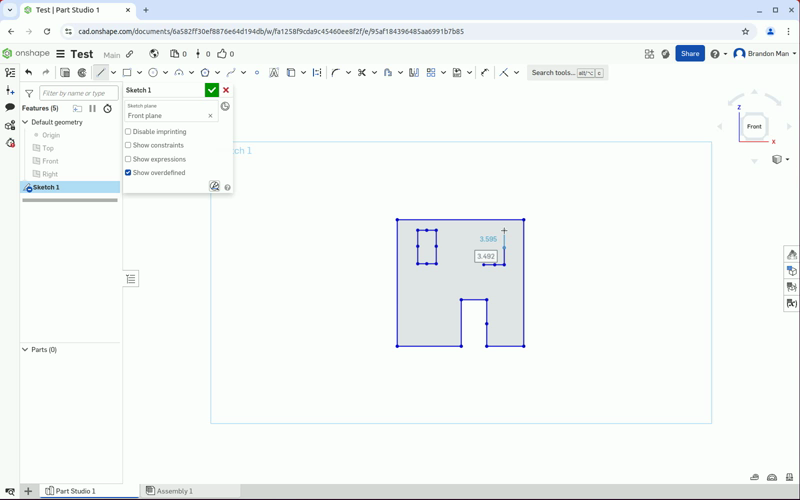
click(504, 230)
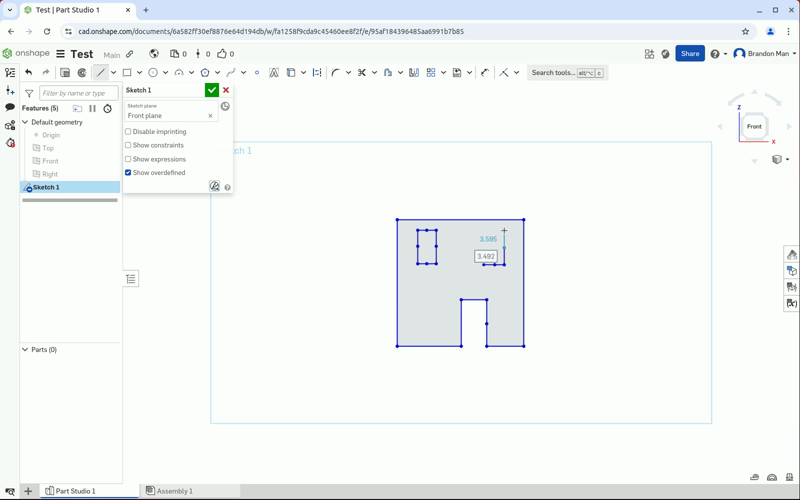
key_up(shift)
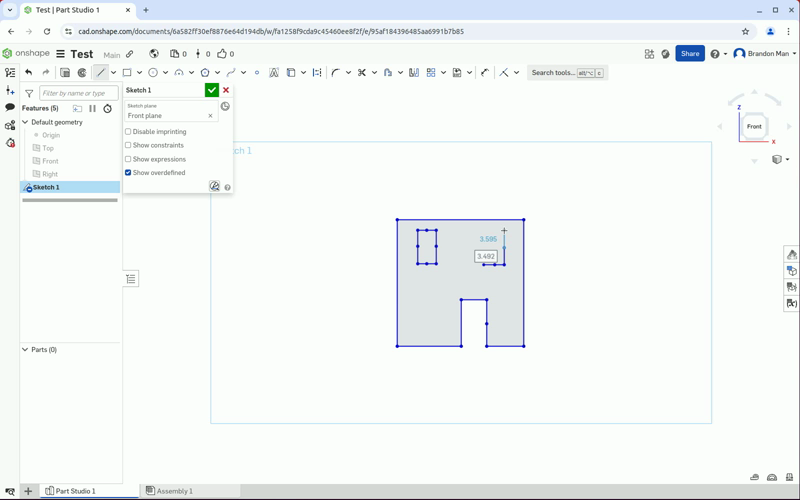
key_down(shift)
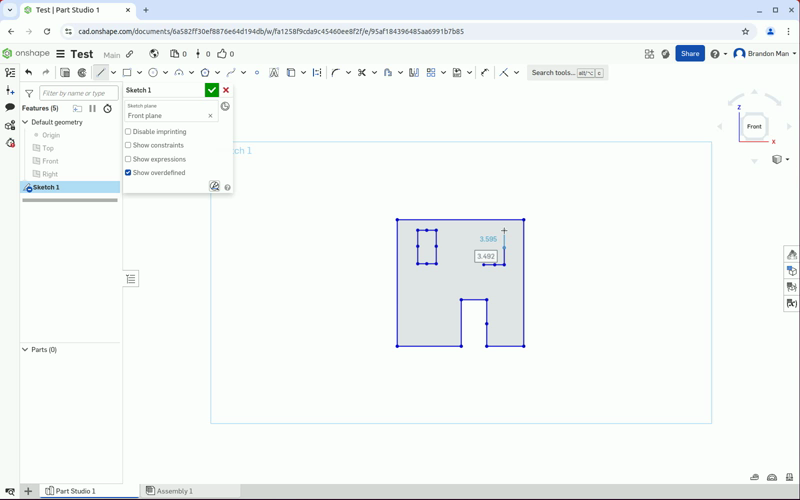
mouse_move(534, 230)
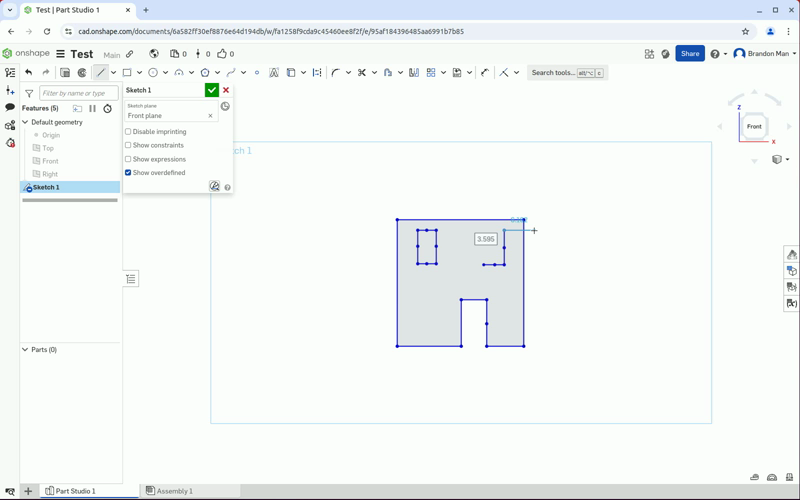
mouse_move(494, 230)
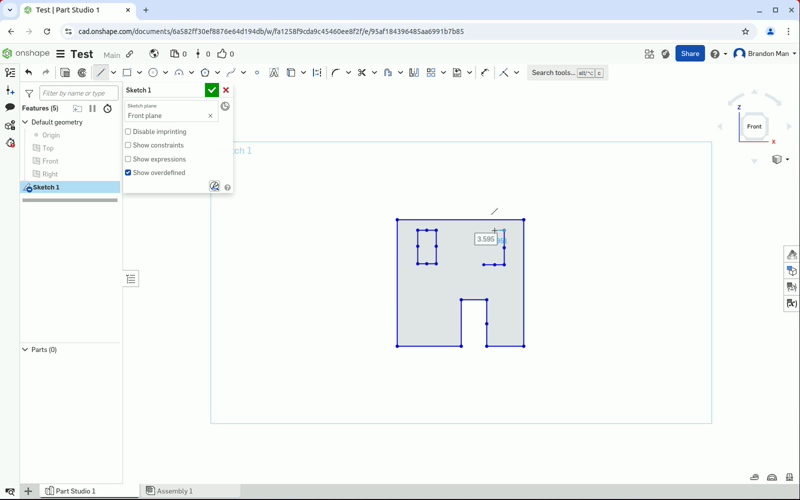
click(494, 230)
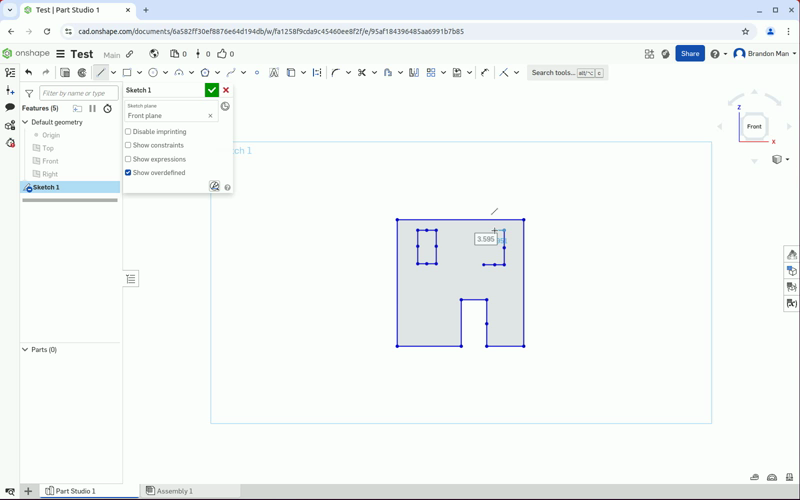
key_up(shift)
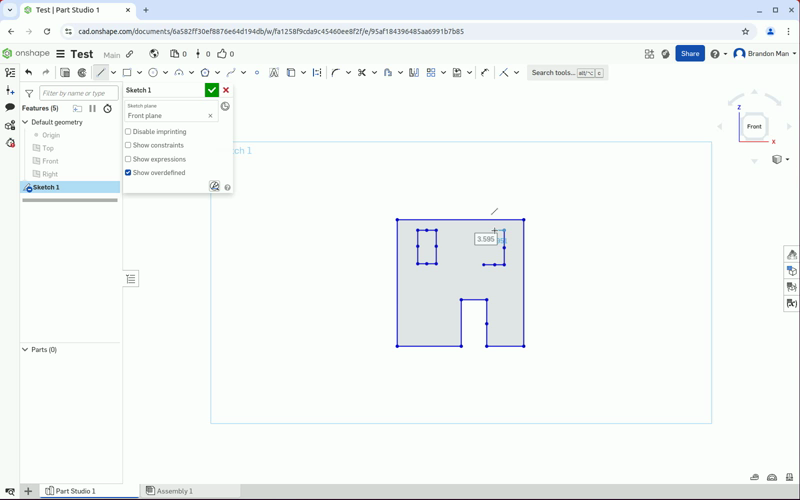
key_down(shift)
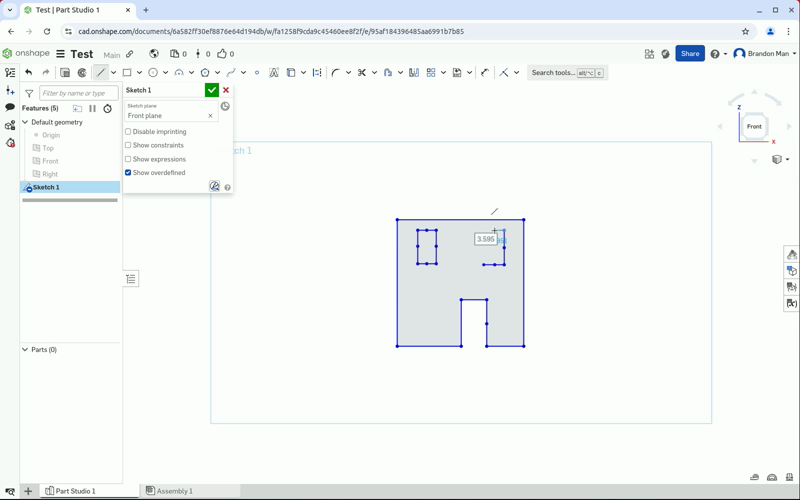
mouse_move(524, 230)
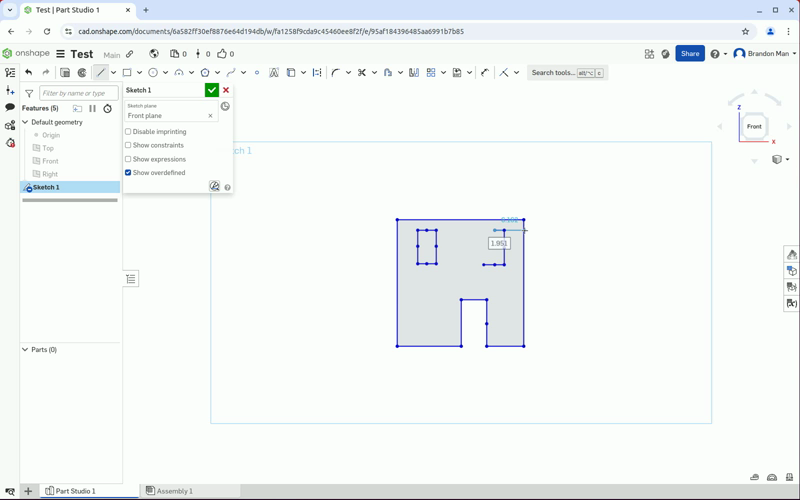
mouse_move(483, 230)
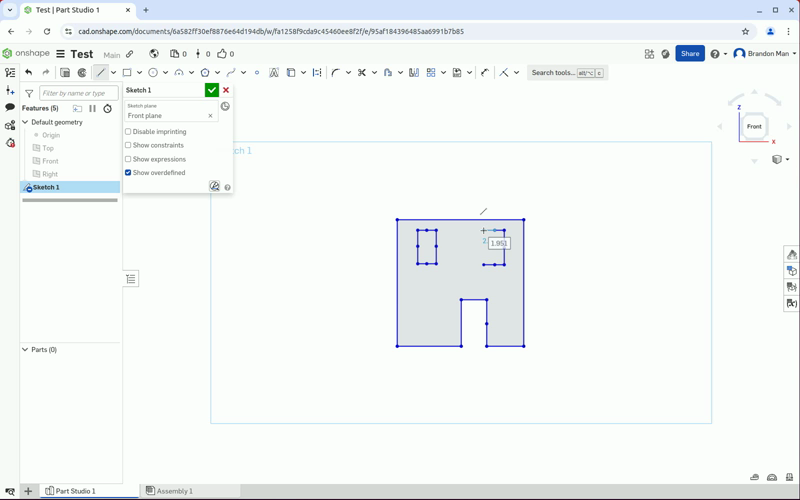
click(483, 230)
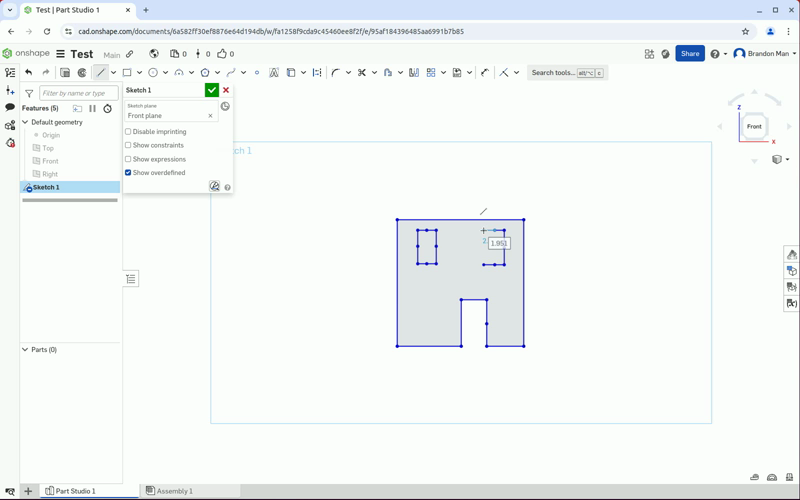
key_up(shift)
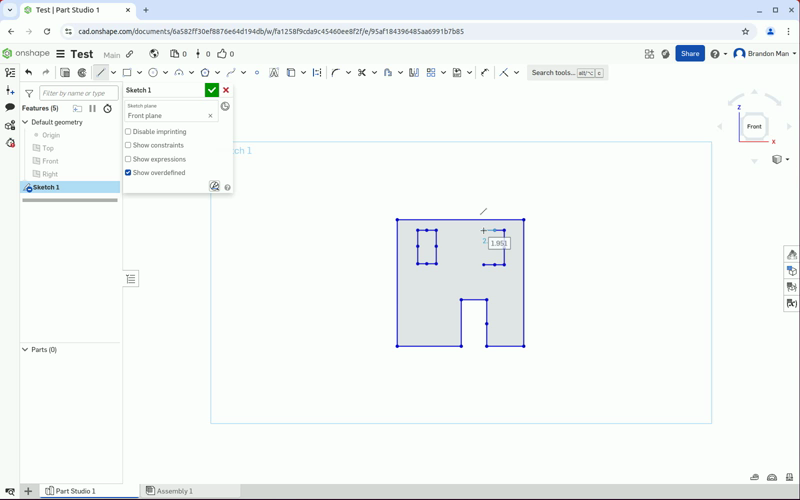
key_down(shift)
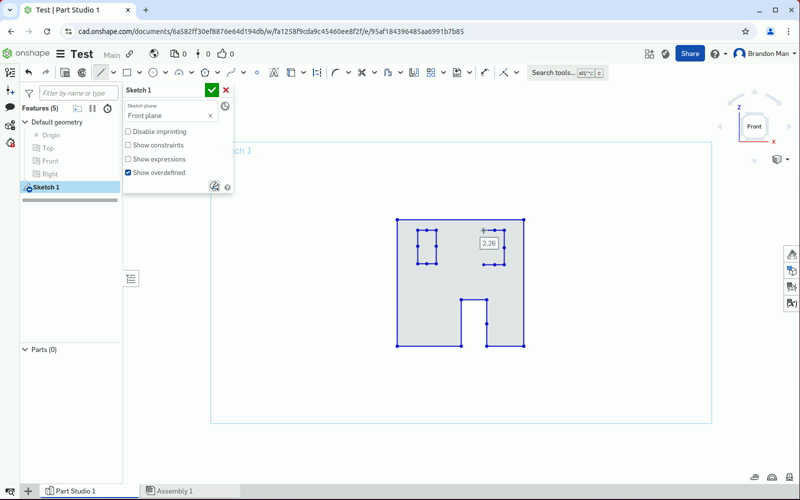
mouse_move(513, 230)
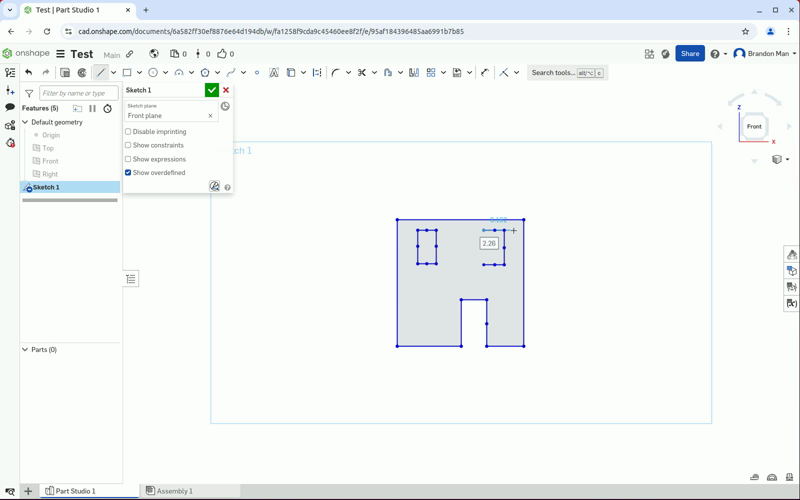
mouse_move(483, 247)
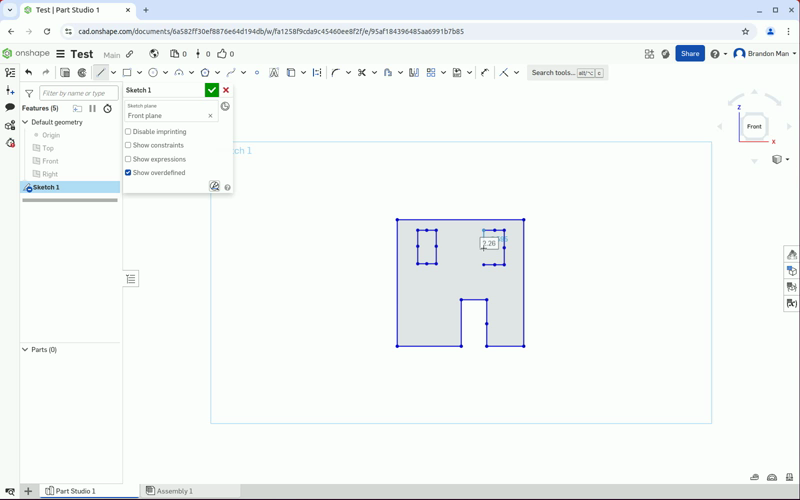
click(483, 247)
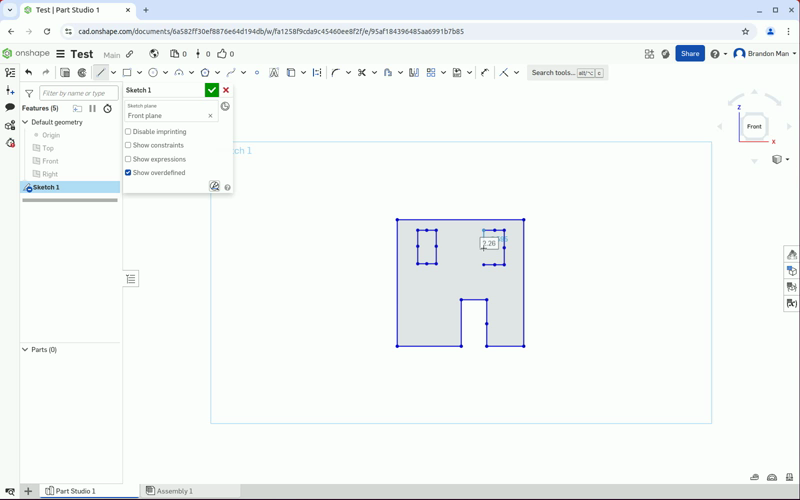
key_up(shift)
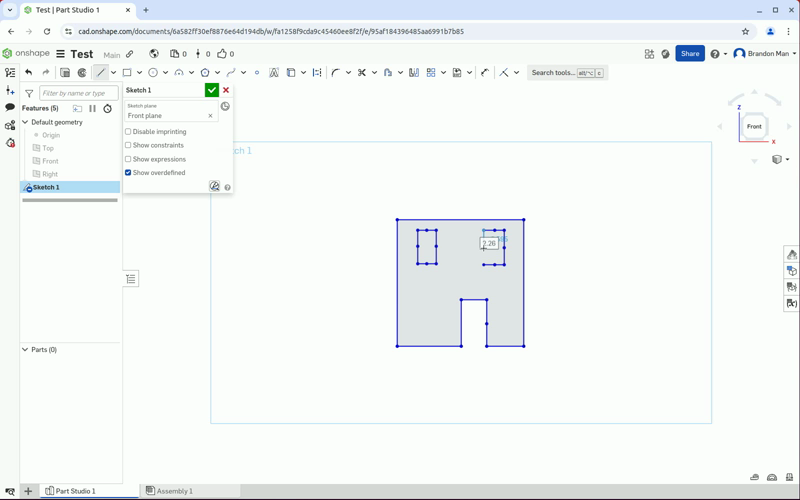
mouse_move(513, 247)
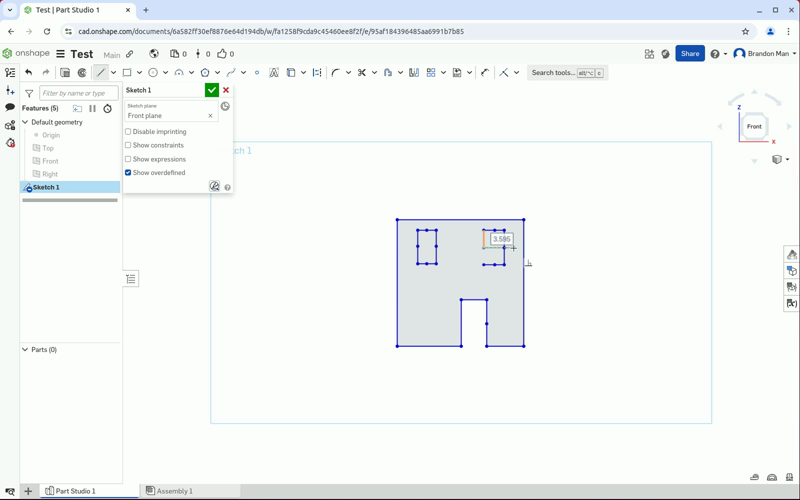
key_down(shift)
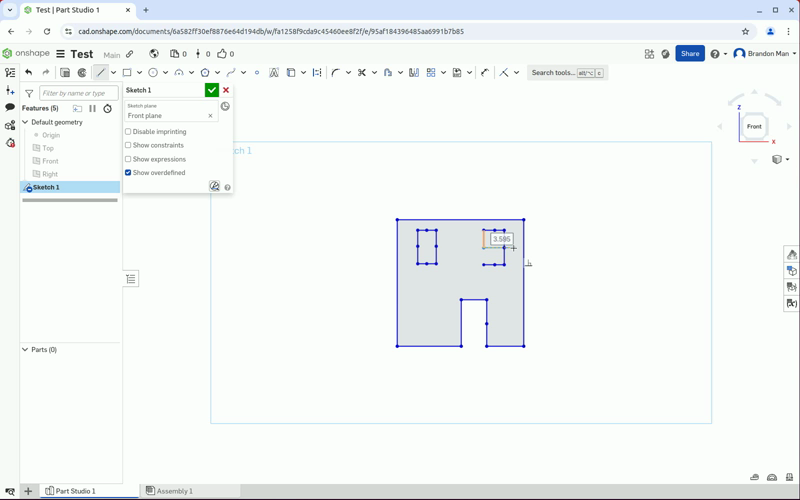
mouse_move(483, 264)
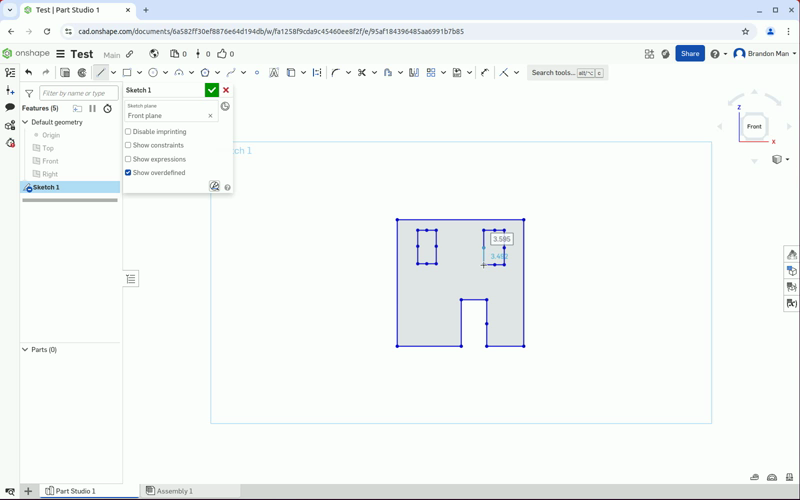
key_up(shift)
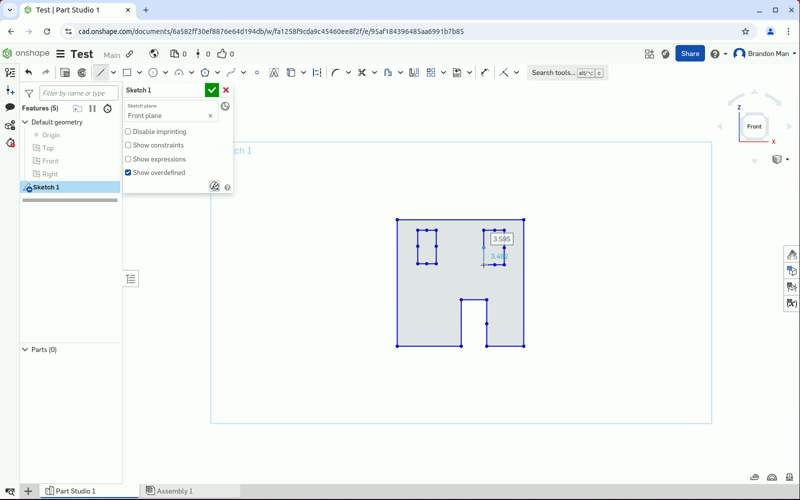
click(483, 264)
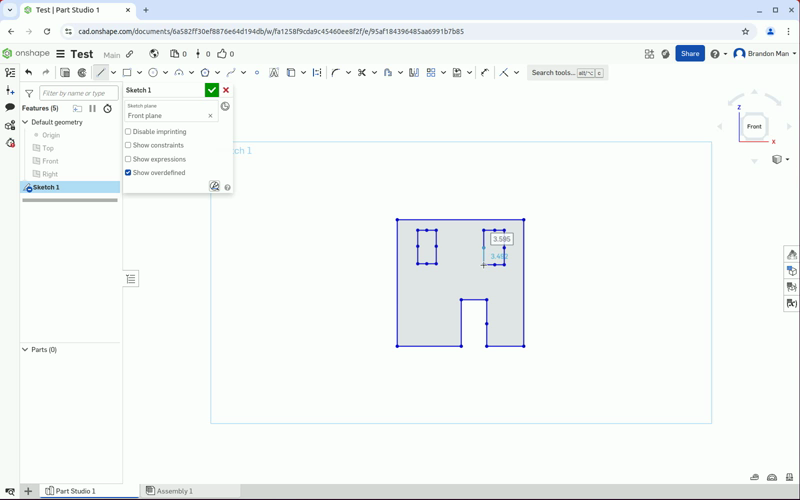
key(esc)
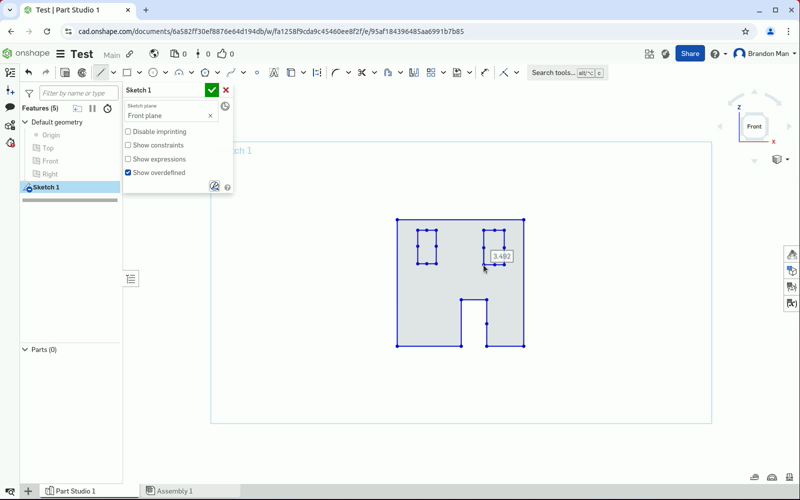
mouse_move(513, 236)
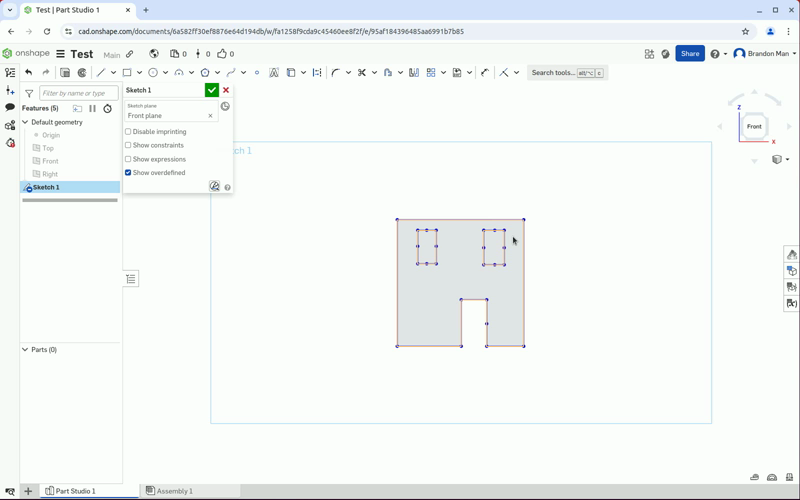
click(513, 236)
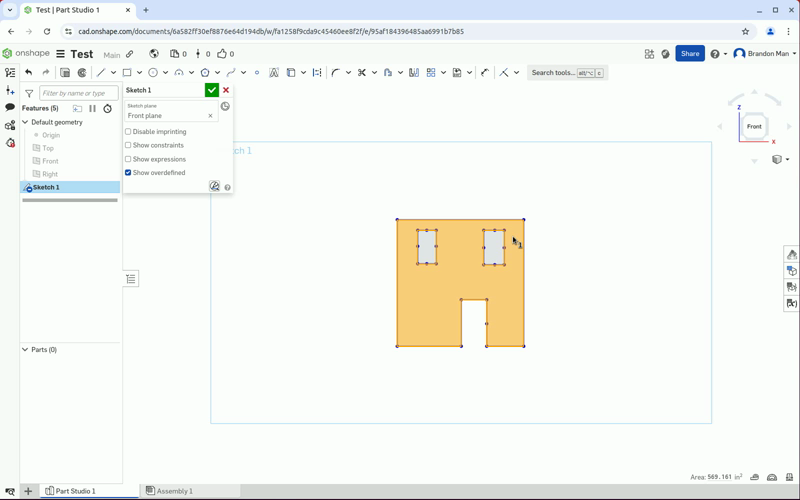
mouse_move(73, 352)
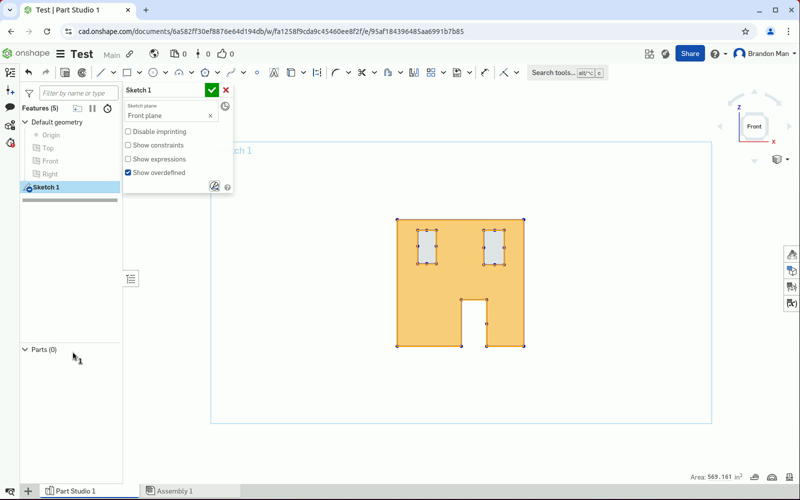
key(shift+y)
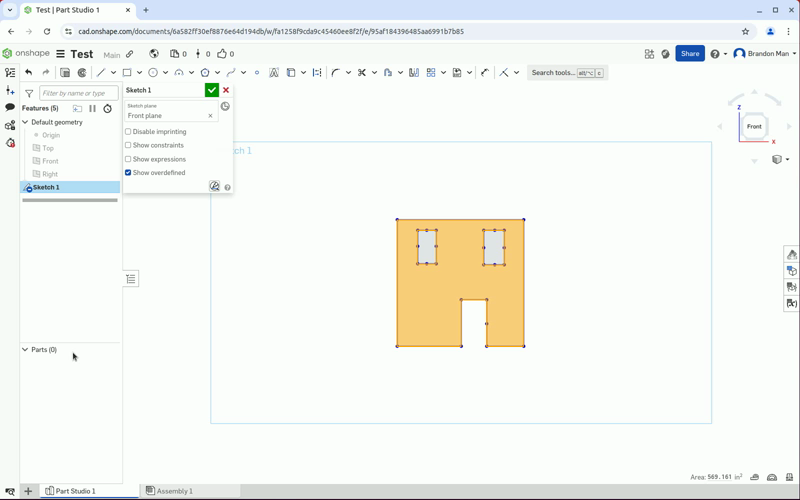
key(shift+e)
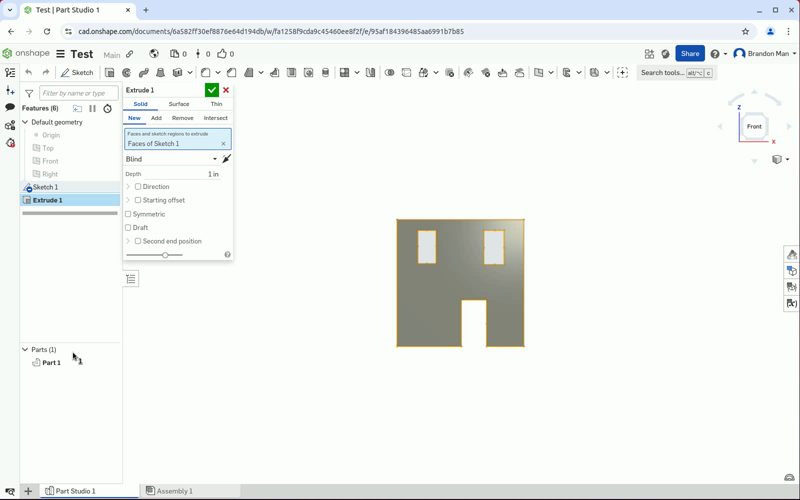
mouse_move(143, 106)
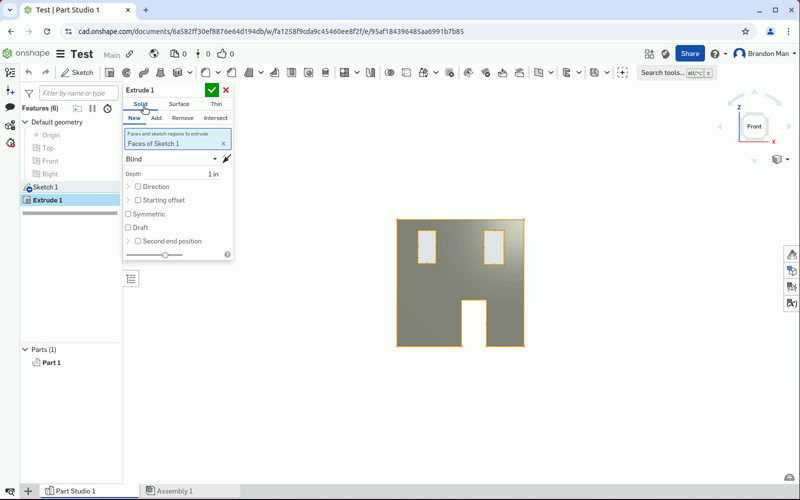
click(143, 106)
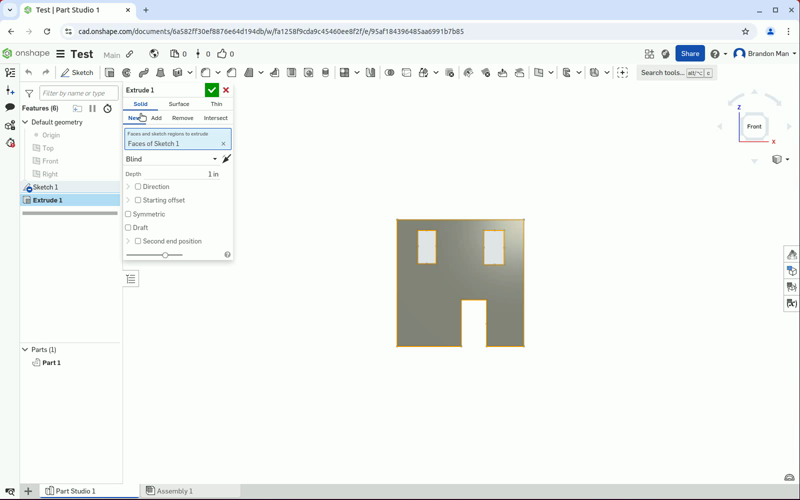
mouse_move(137, 120)
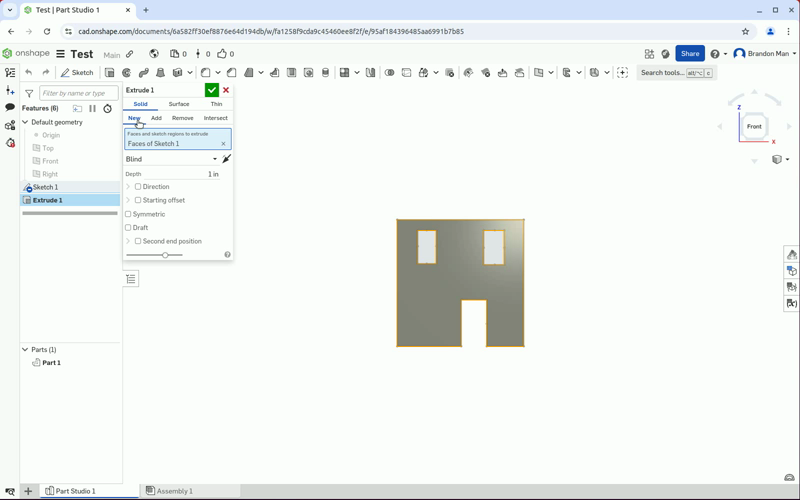
click(137, 120)
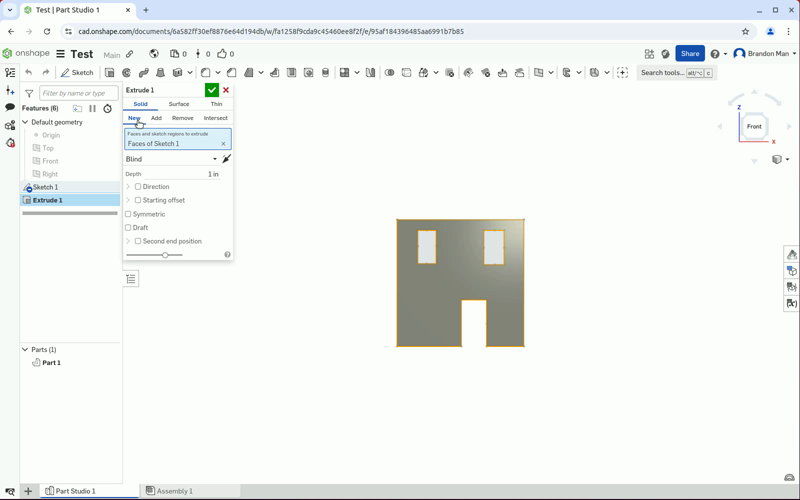
key(tab, 4)
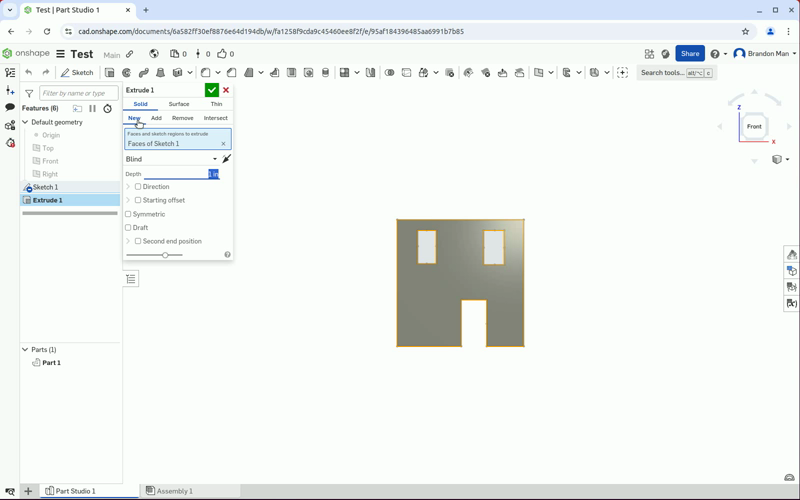
text(12.998)
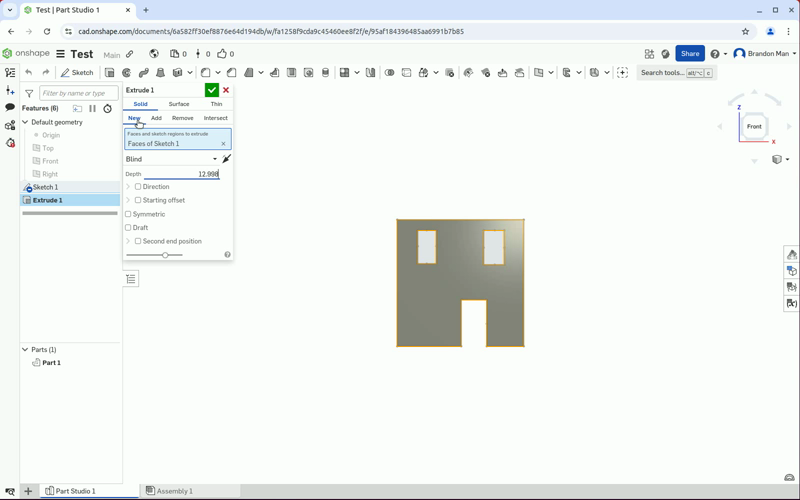
key(enter)
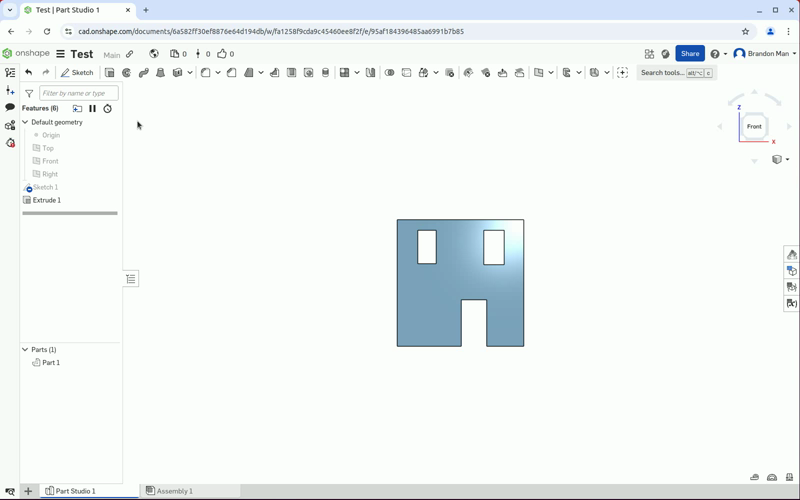
key(shift+h)
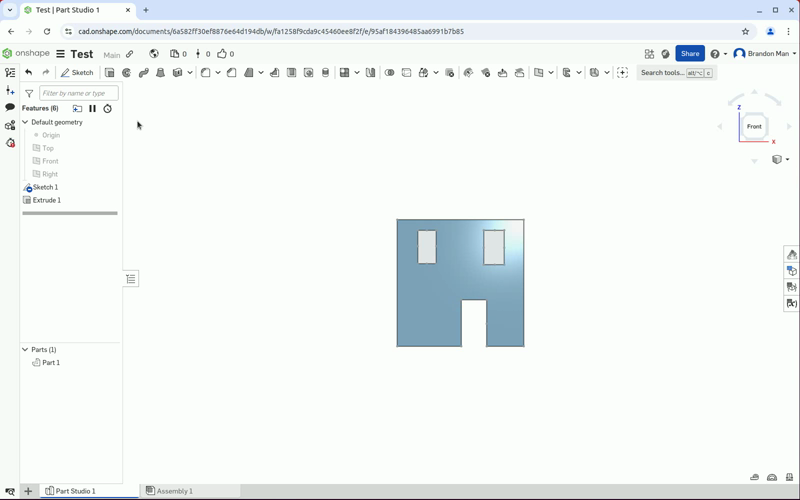
key(shift+h)
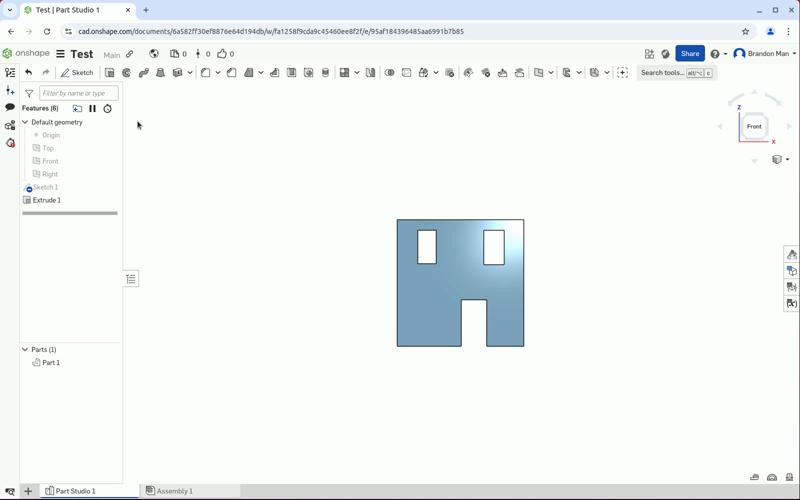
mouse_move(73, 189)
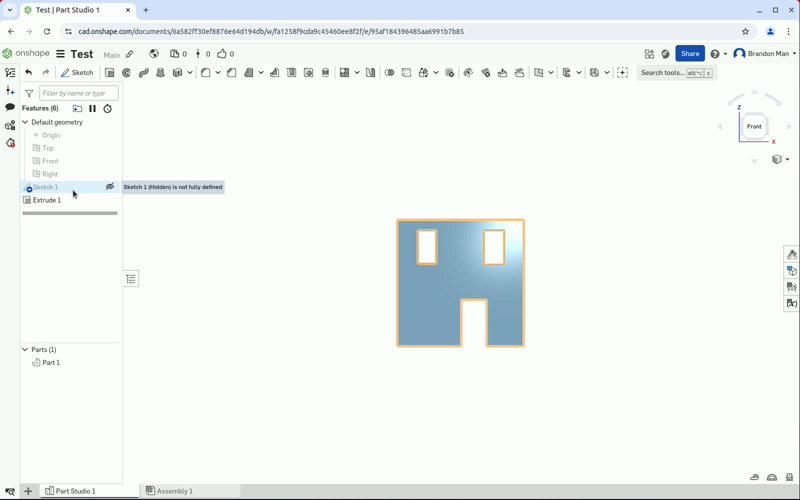
click(73, 189)
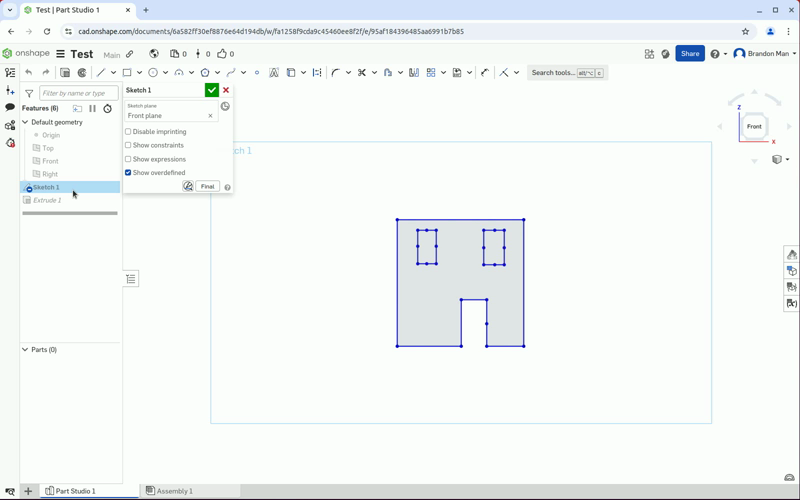
mouse_move(229, 92)
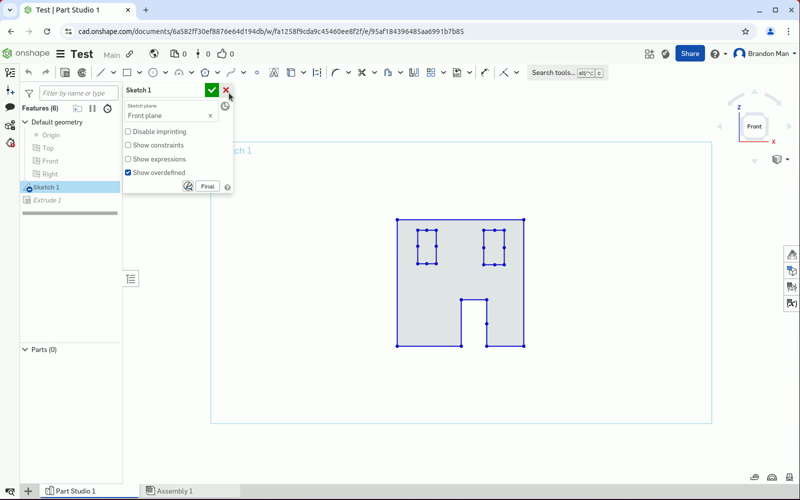
click(229, 92)
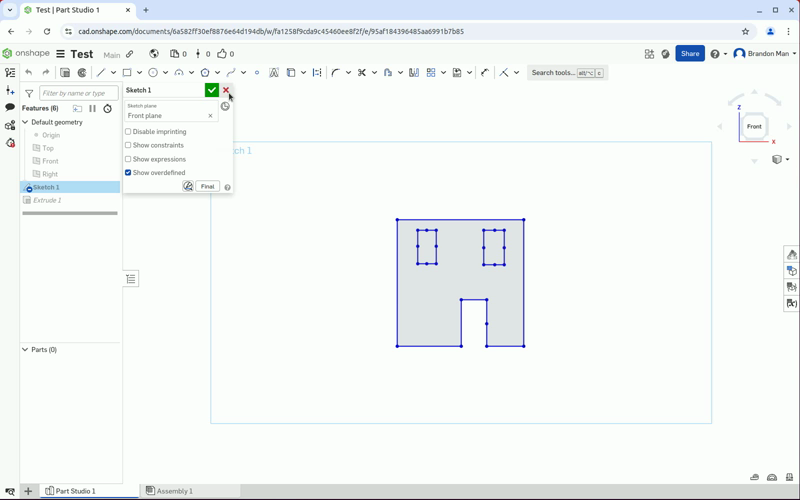
key(shift+s)
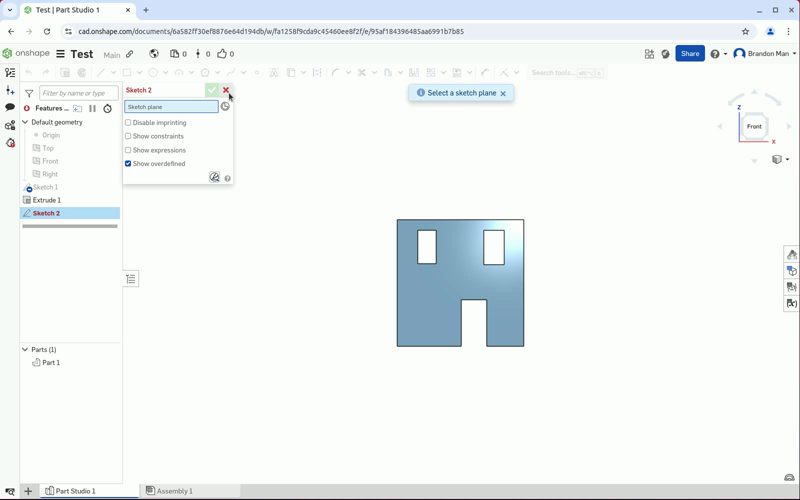
mouse_move(73, 163)
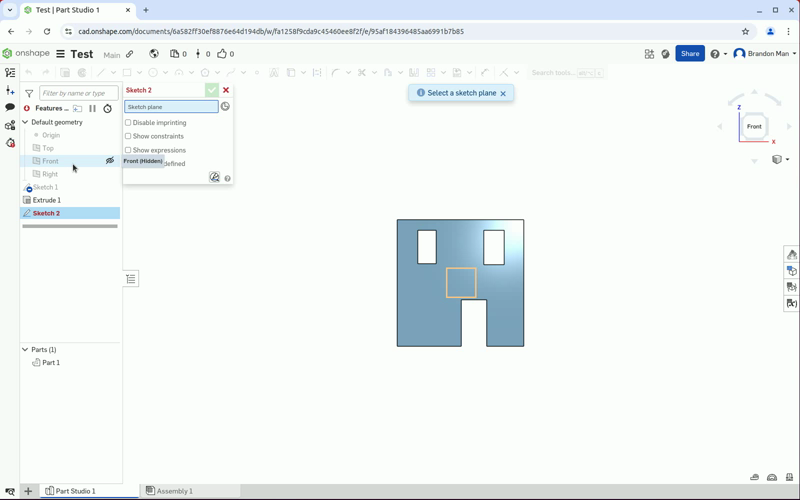
click(73, 163)
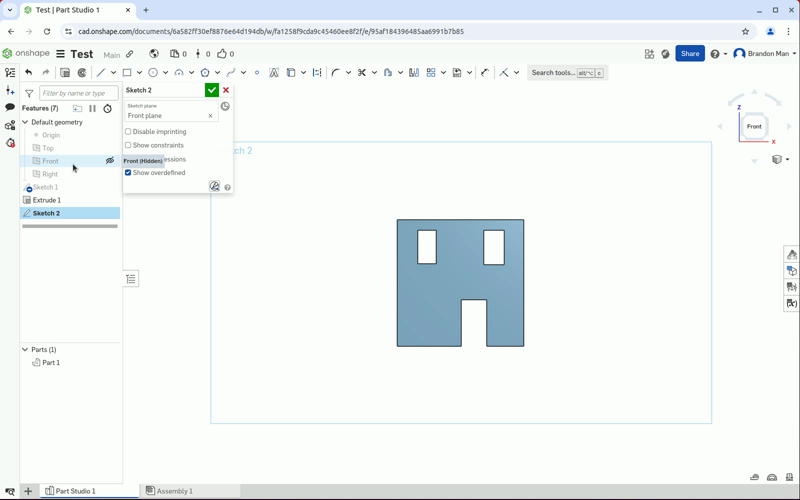
mouse_move(73, 352)
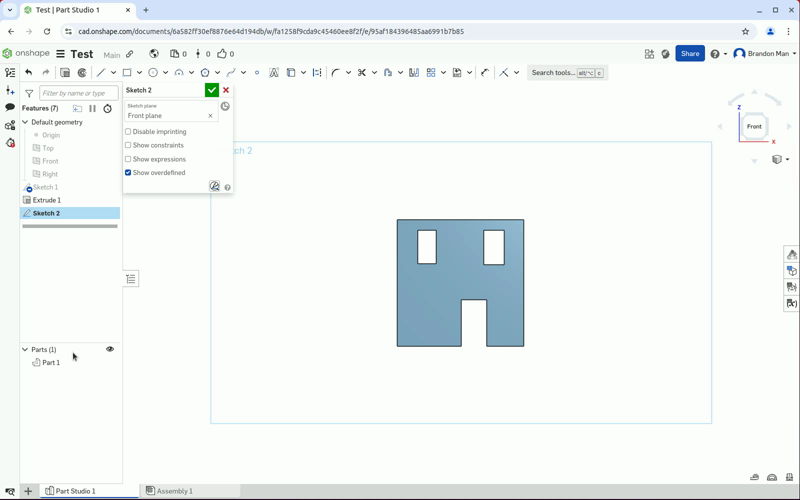
key(y)
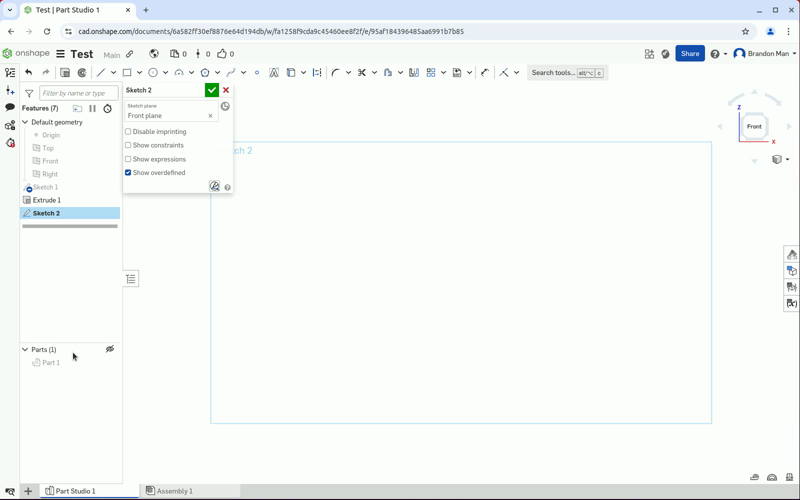
key(l)
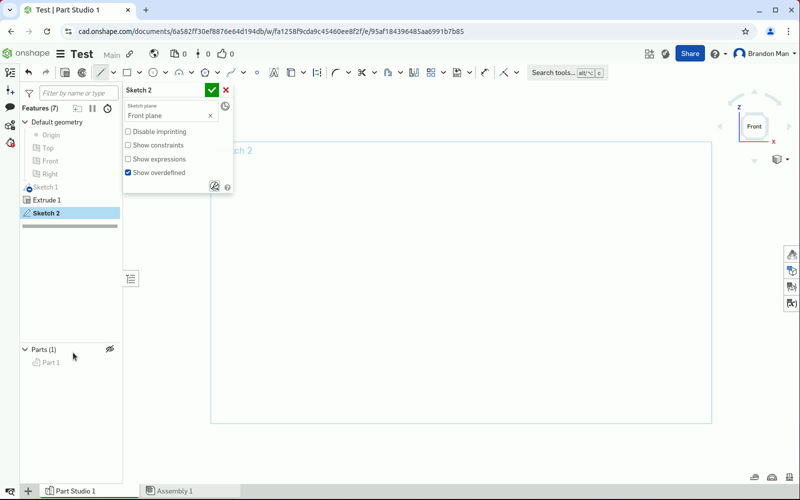
key_down(shift)
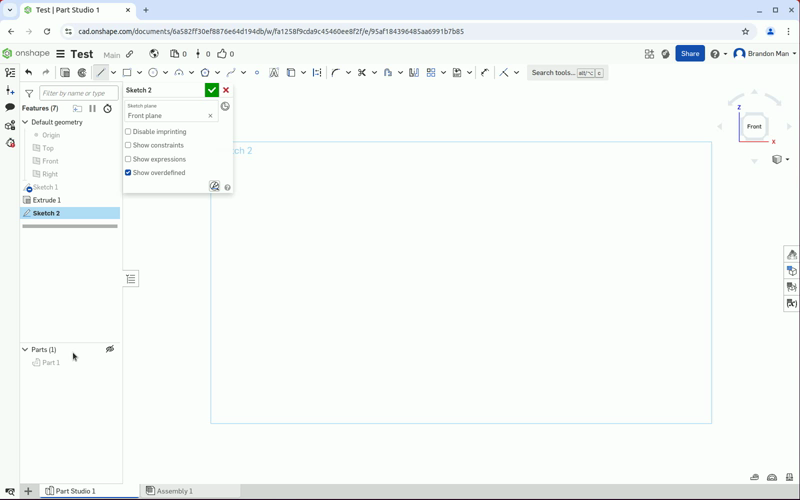
mouse_move(397, 219)
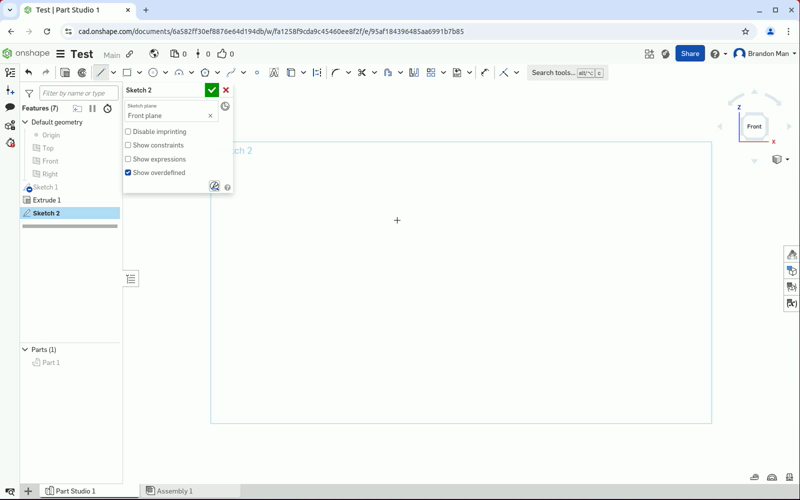
click(397, 219)
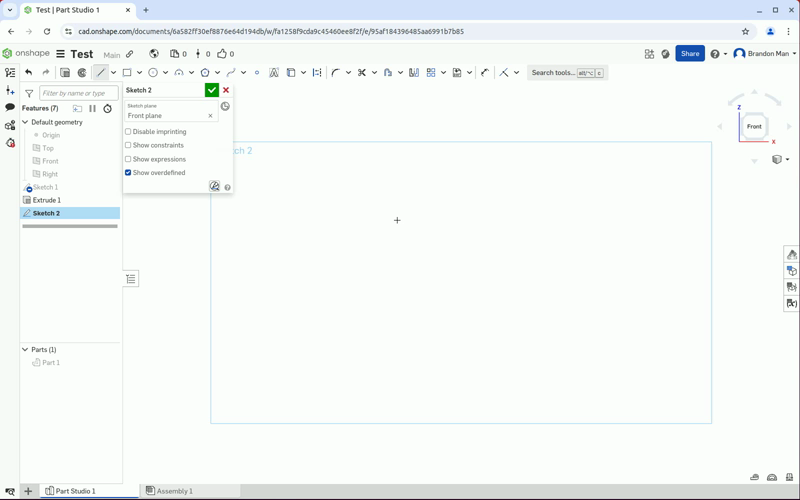
key_up(shift)
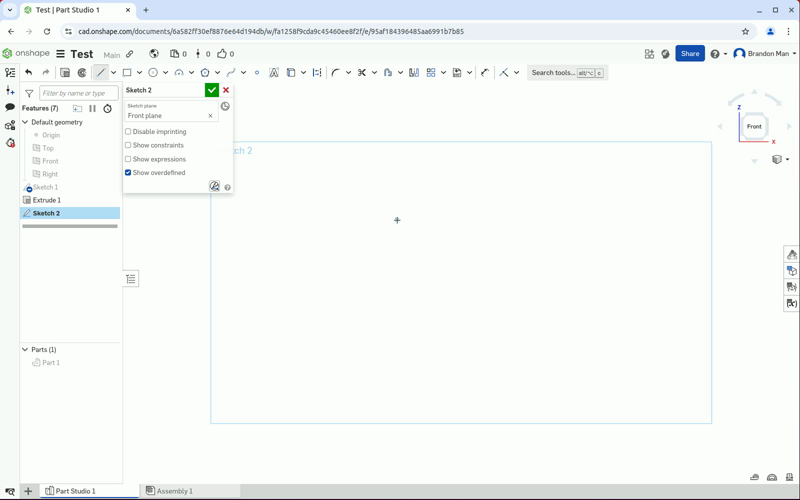
key_down(shift)
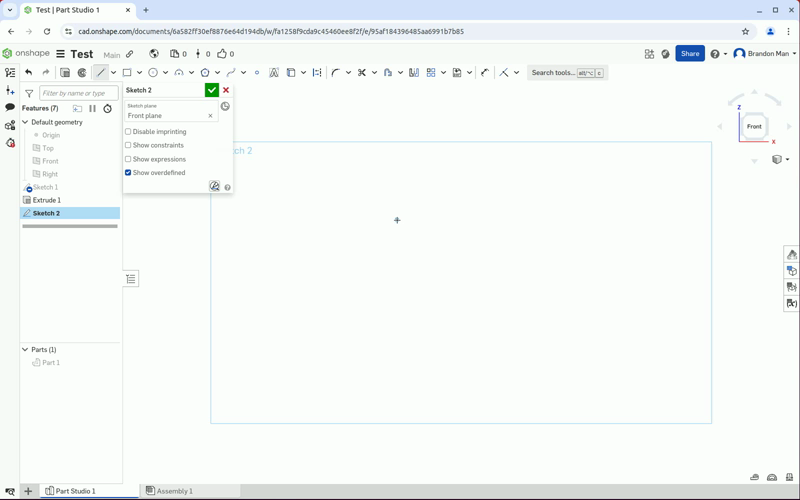
mouse_move(523, 219)
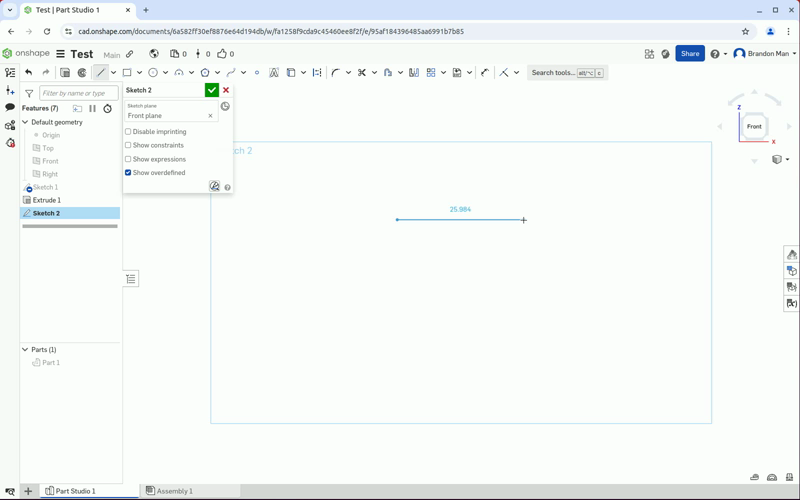
click(523, 219)
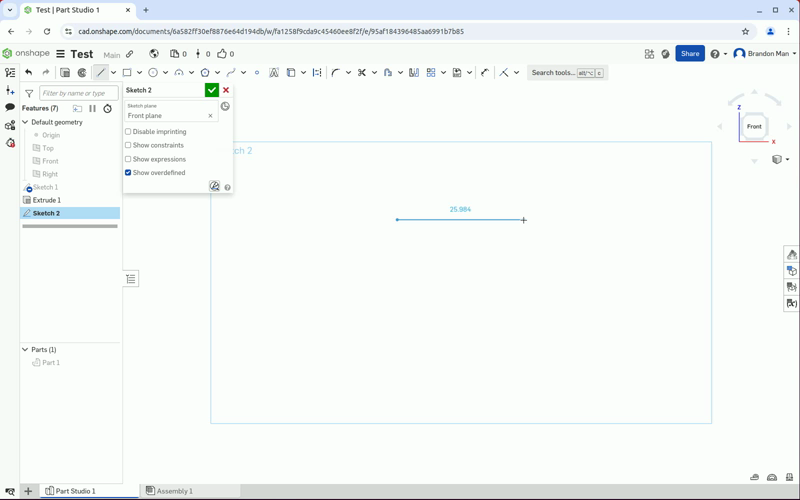
key_up(shift)
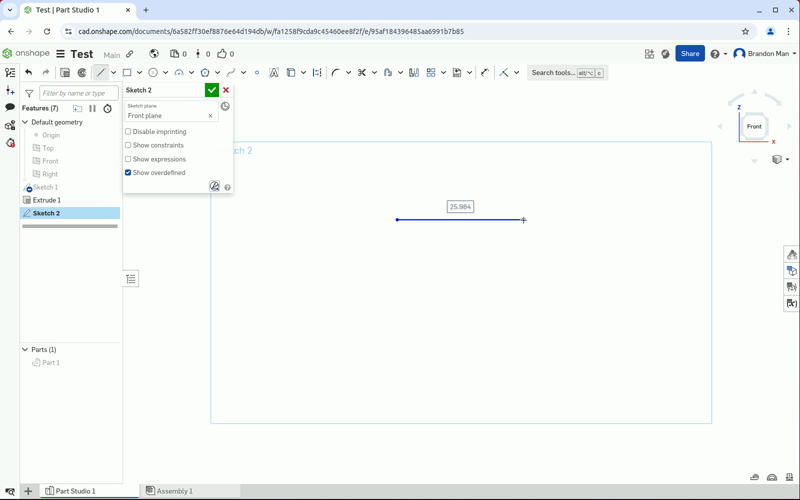
key_down(shift)
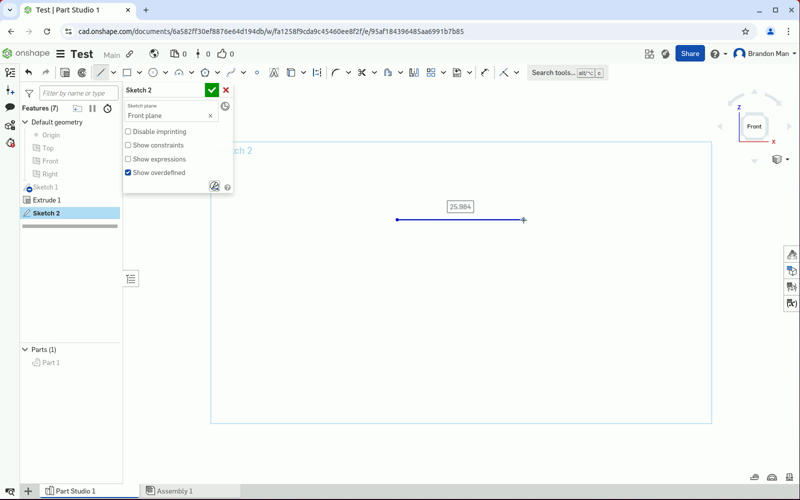
mouse_move(461, 170)
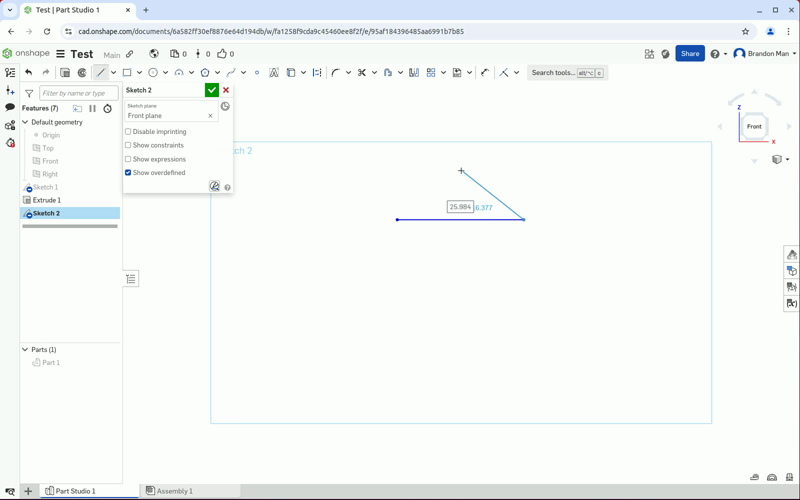
click(461, 170)
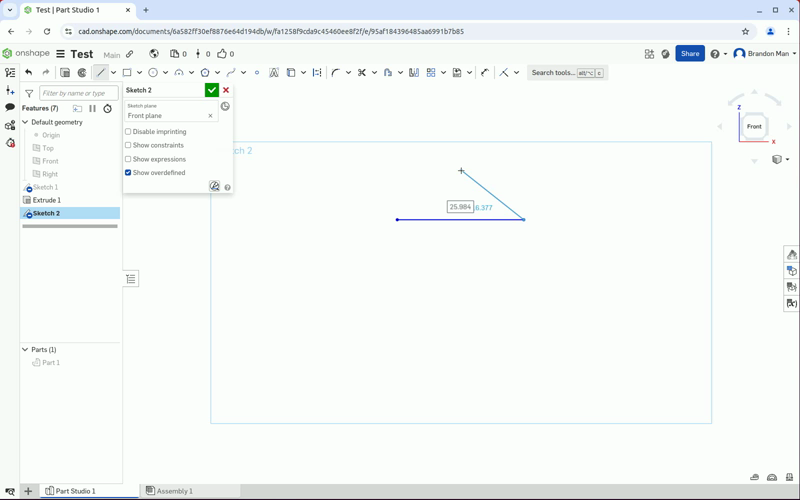
key_up(shift)
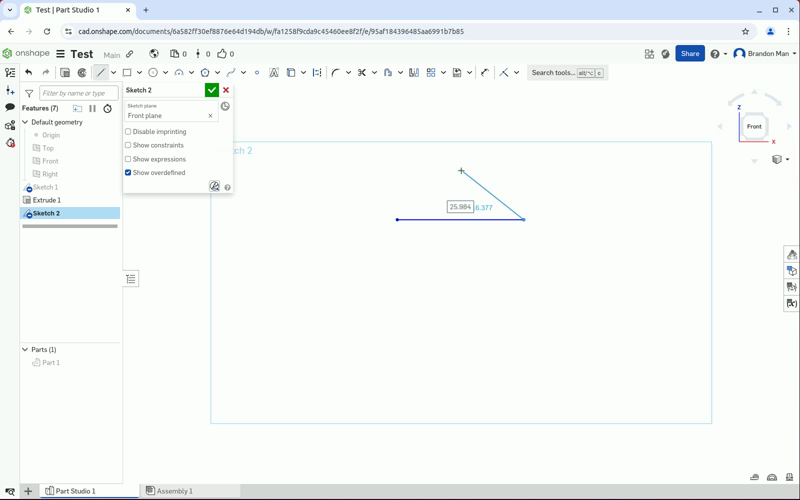
key_down(shift)
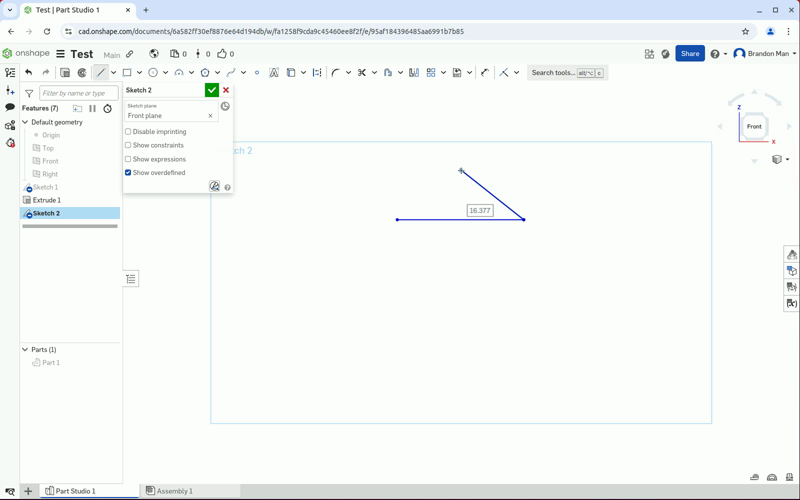
mouse_move(397, 219)
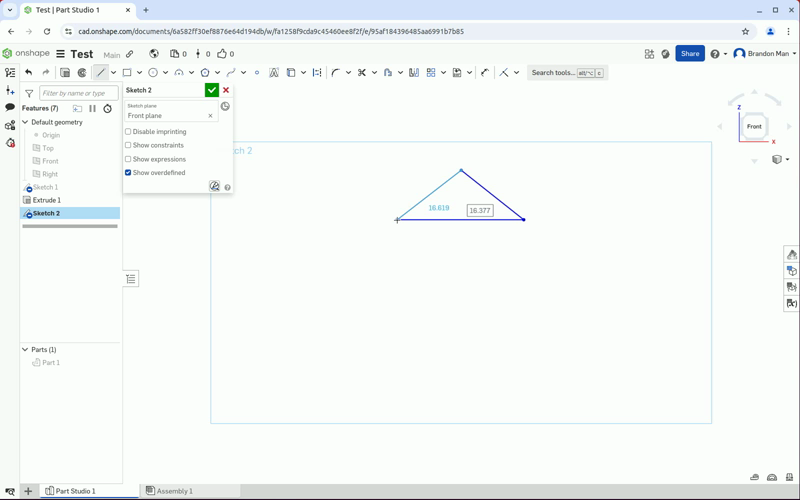
key_up(shift)
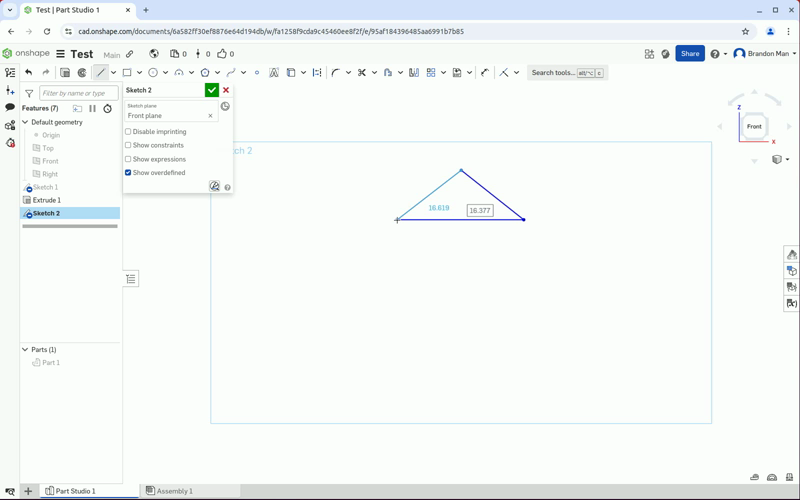
click(397, 219)
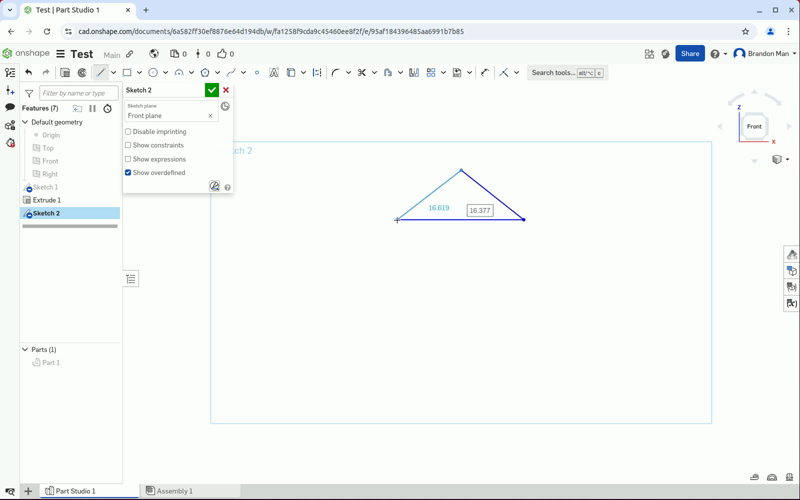
key(esc)
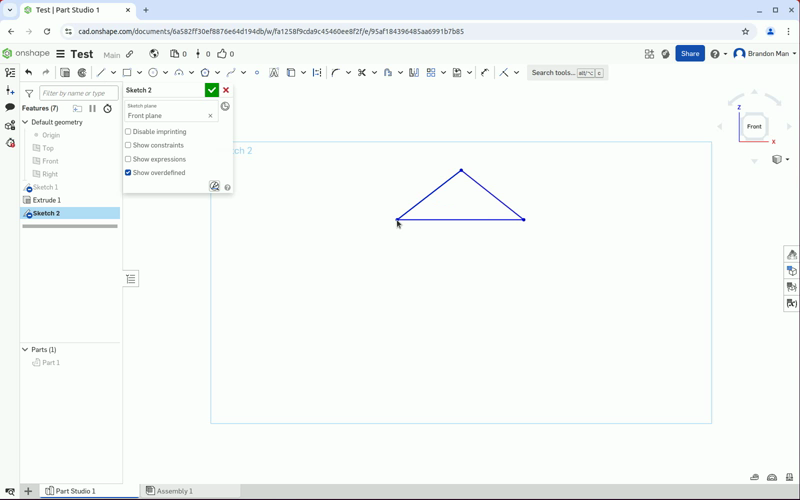
mouse_move(453, 201)
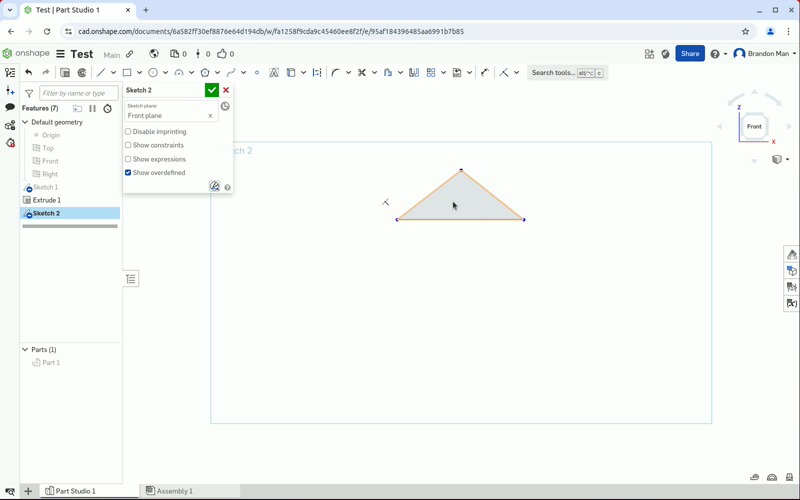
click(453, 201)
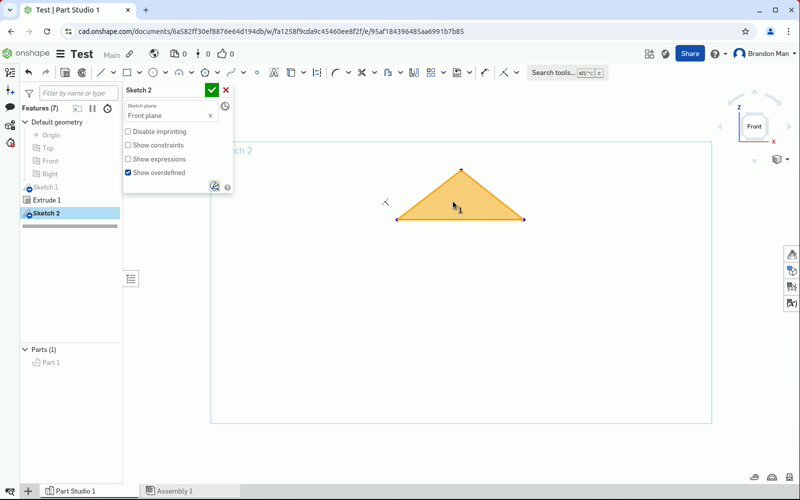
mouse_move(73, 352)
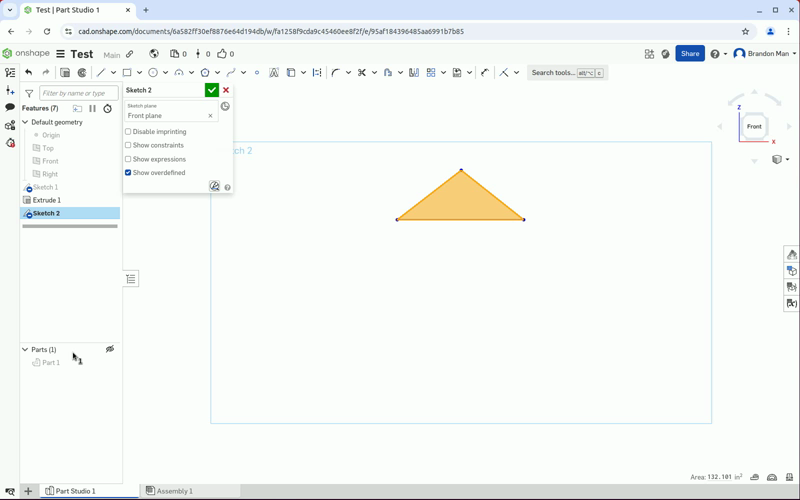
key(shift+y)
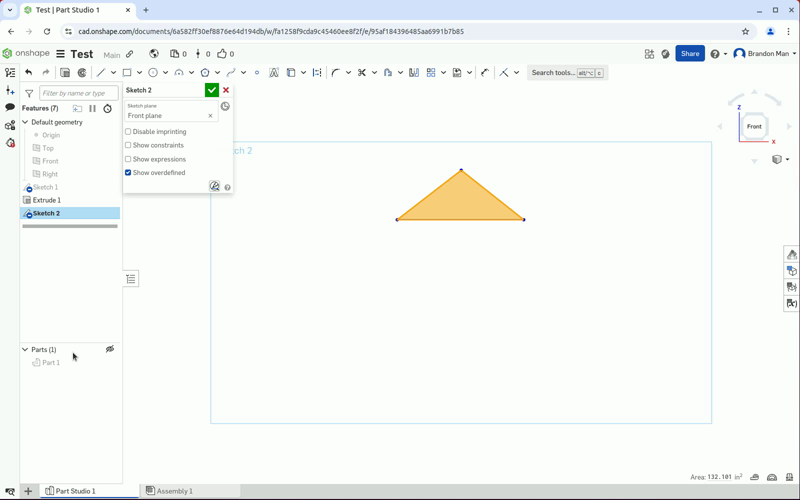
key(shift+e)
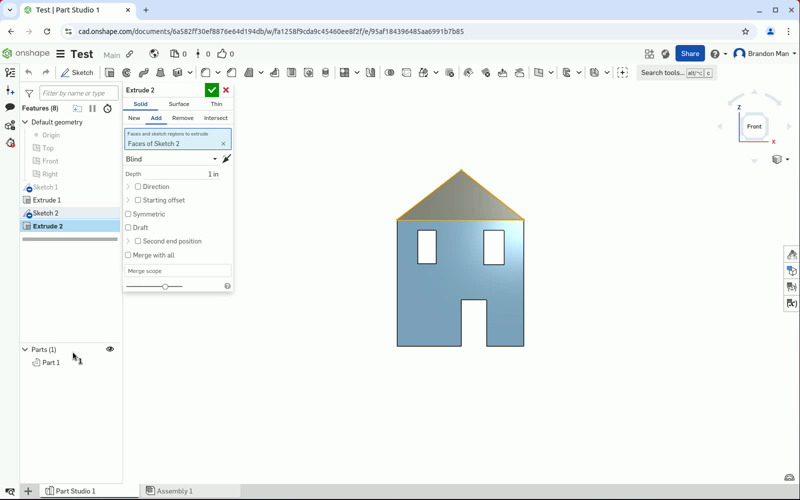
mouse_move(143, 106)
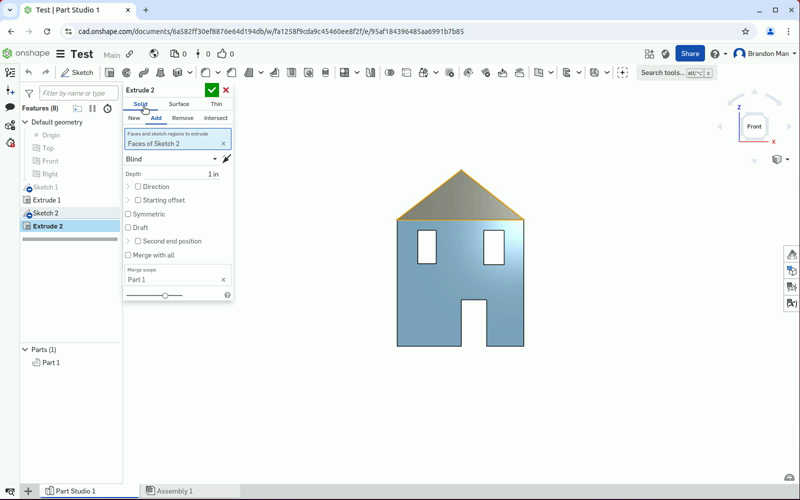
click(143, 106)
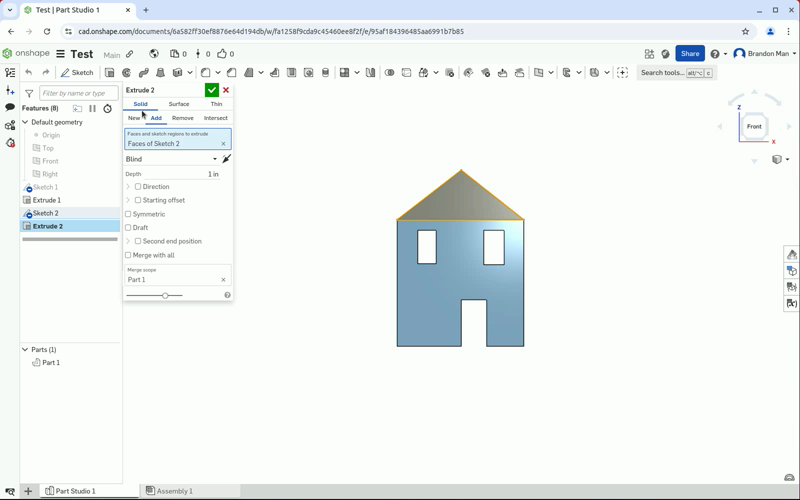
mouse_move(137, 120)
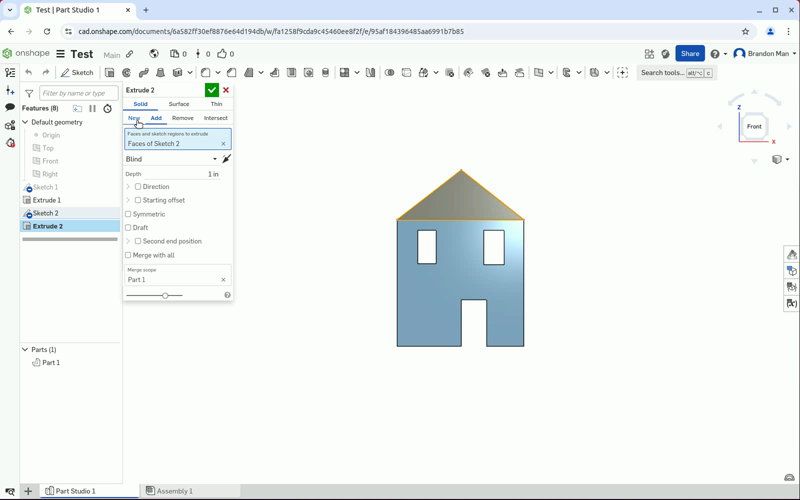
click(137, 120)
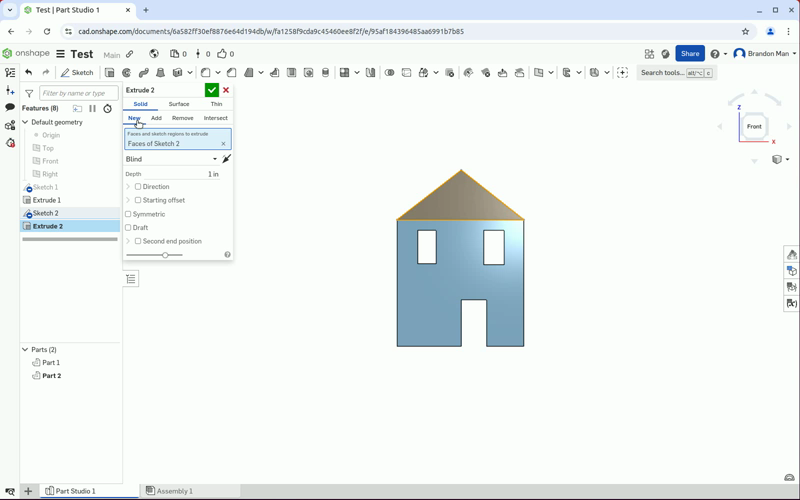
key(tab, 4)
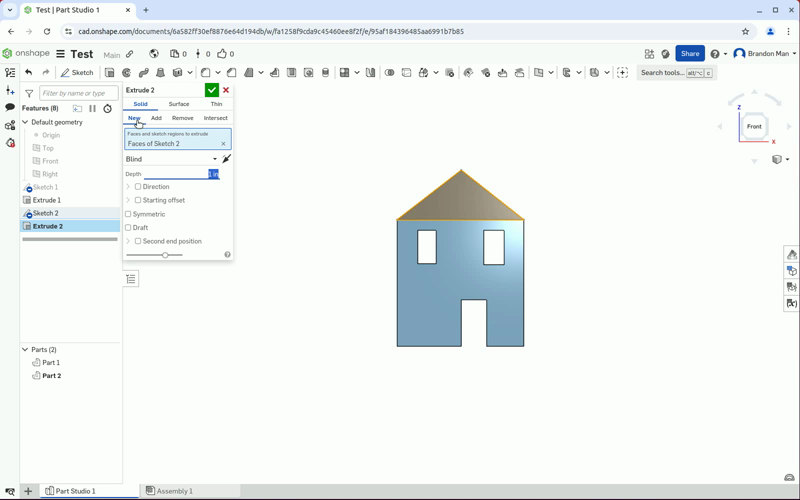
text(12.998)
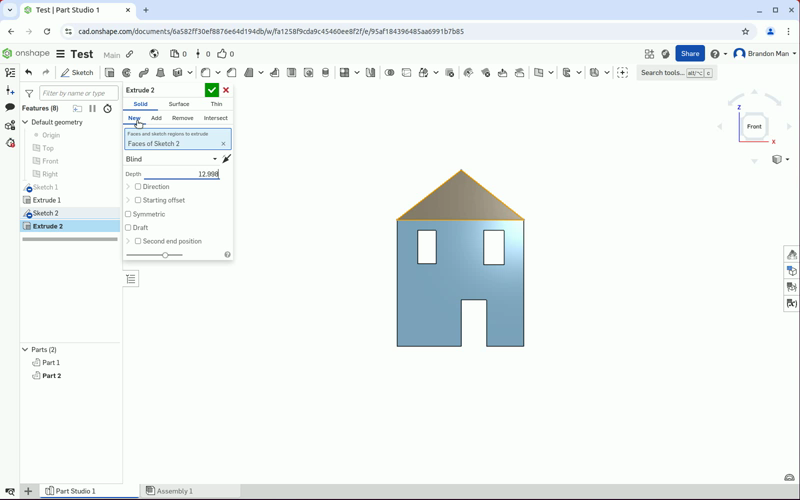
key(enter)
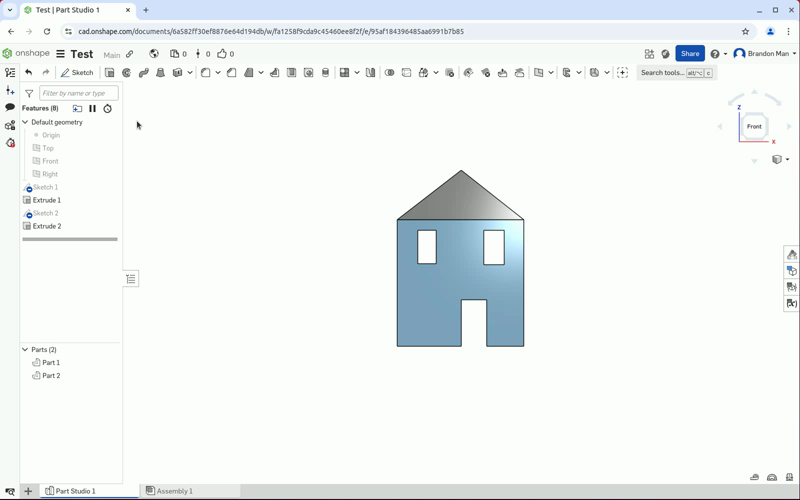
key(shift+h)
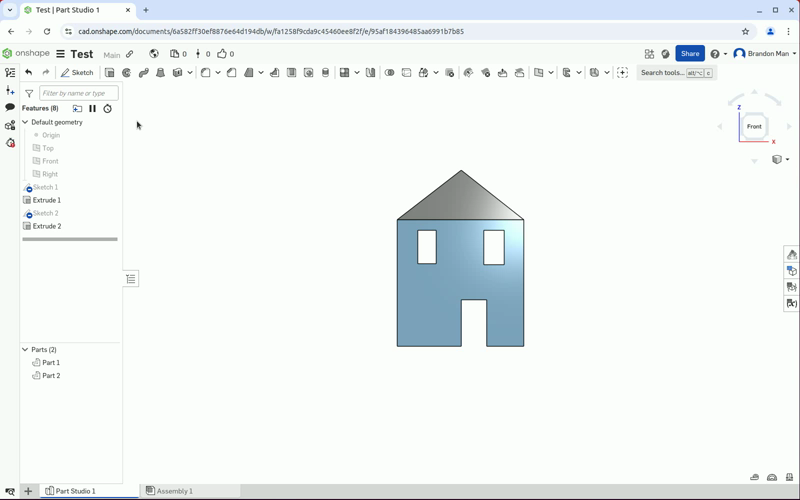
key(shift+h)
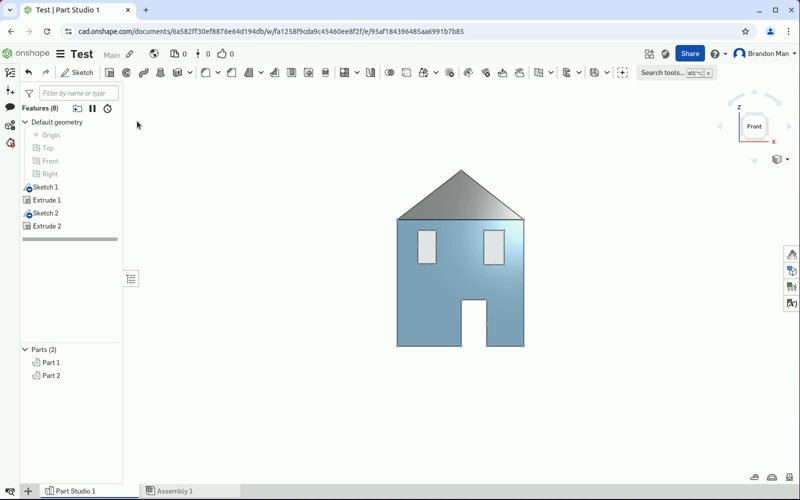
key(shift+7)
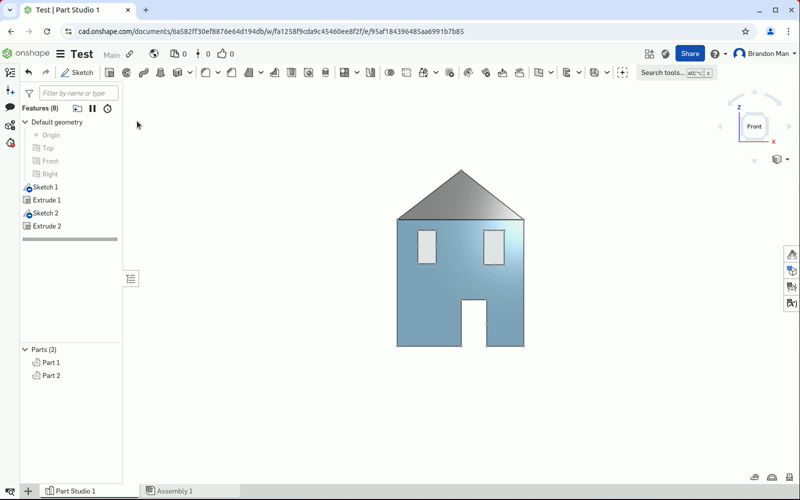
key(left, 2)
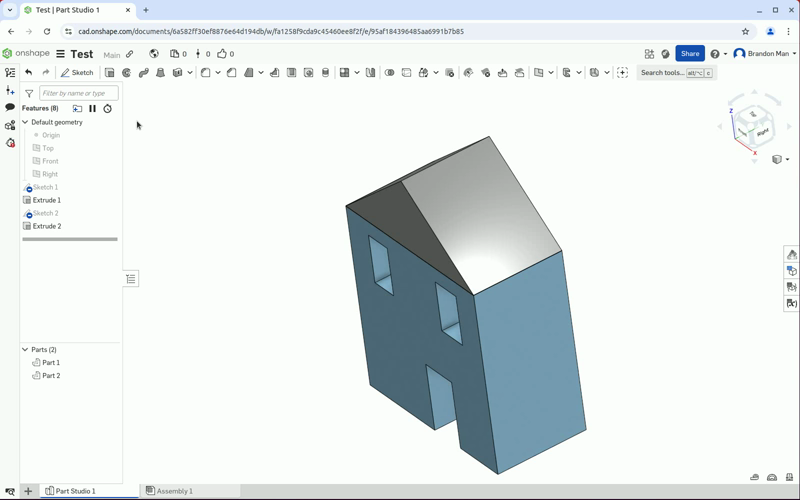
key(down, 2)
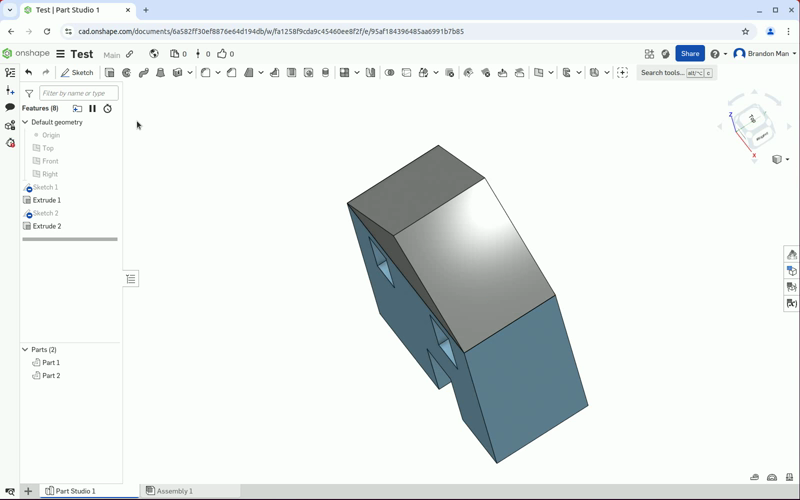
key(up, 2)
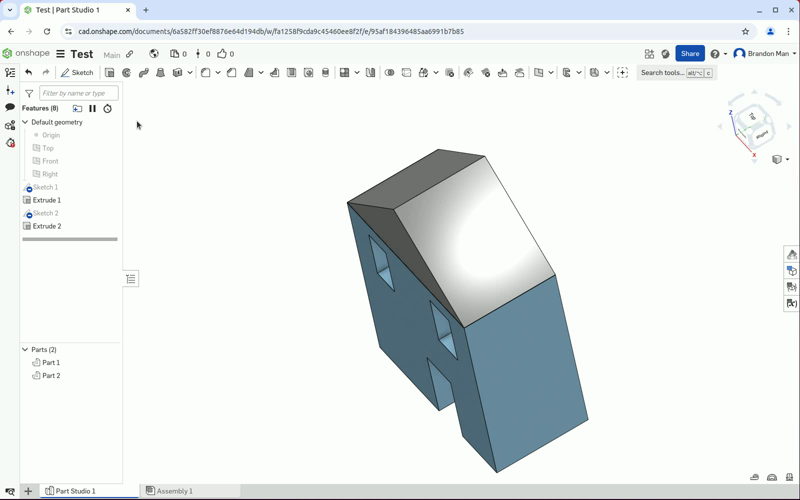
key(right, 2)
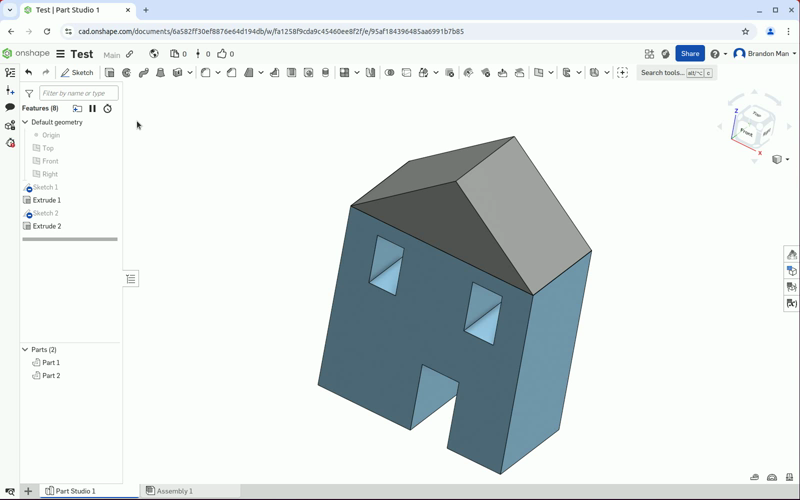
mouse_move(73, 189)
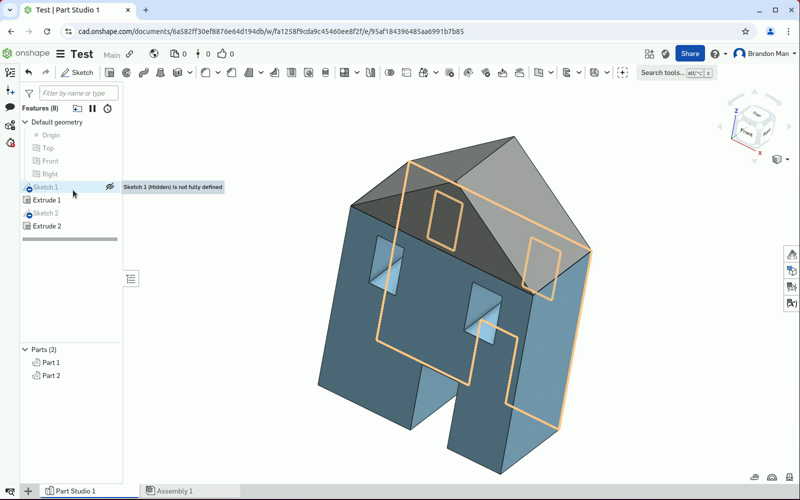
click(73, 189)